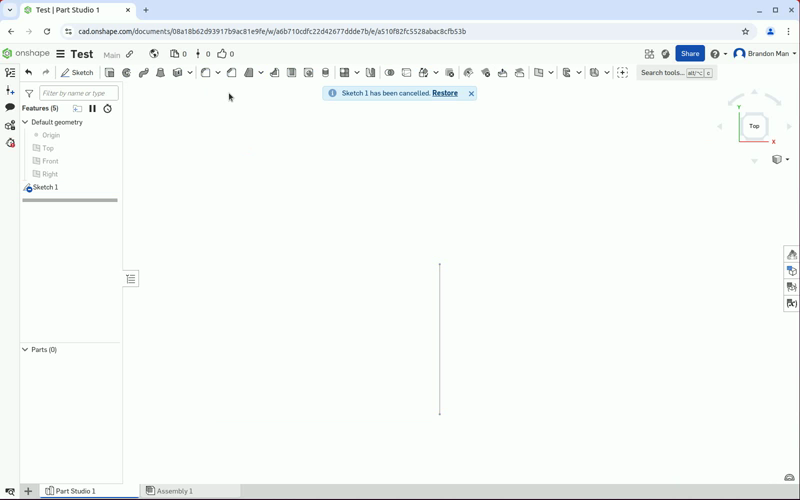
key(shift+h)
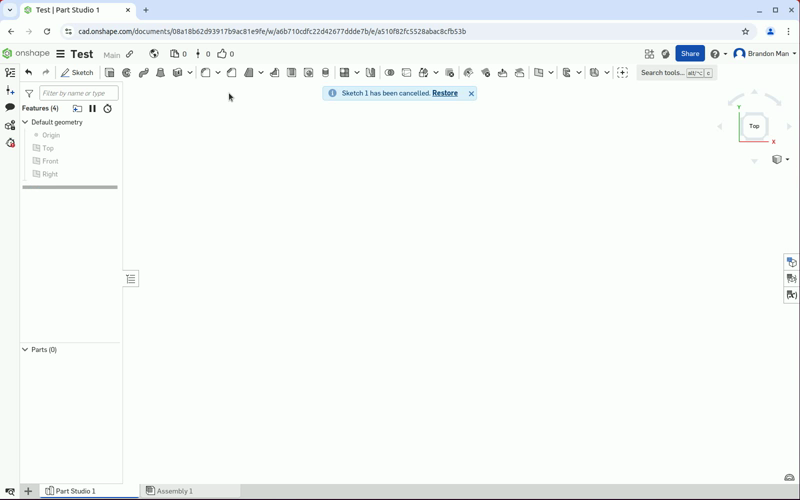
mouse_move(73, 352)
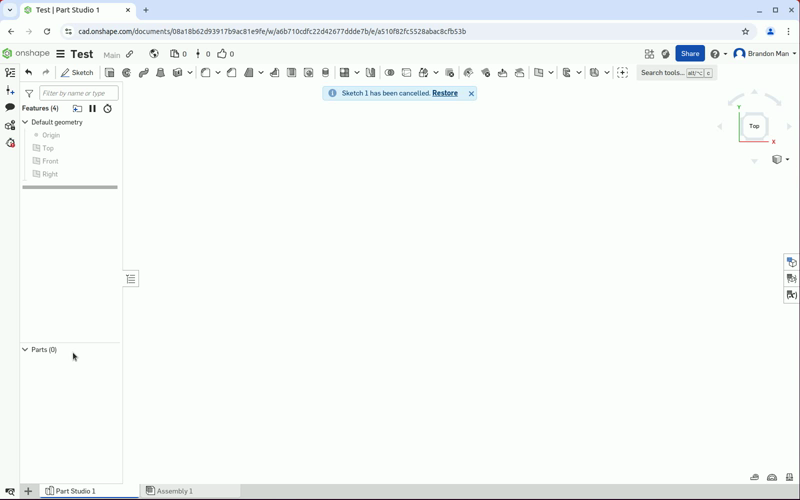
key(y)
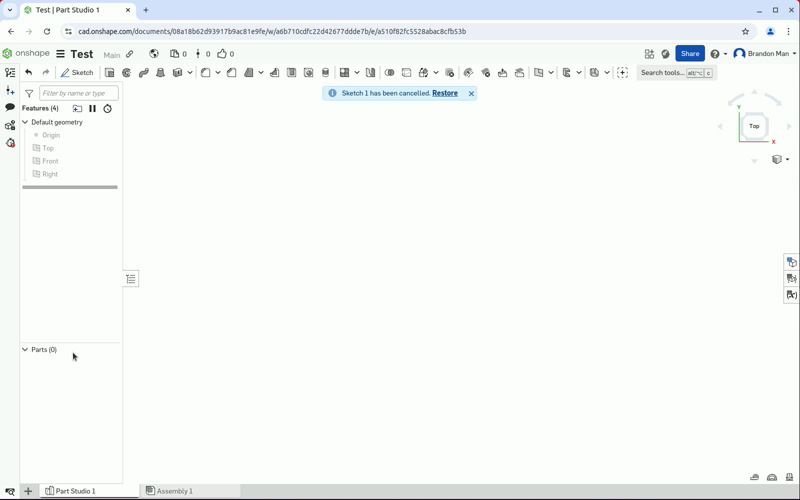
key(shift+p)
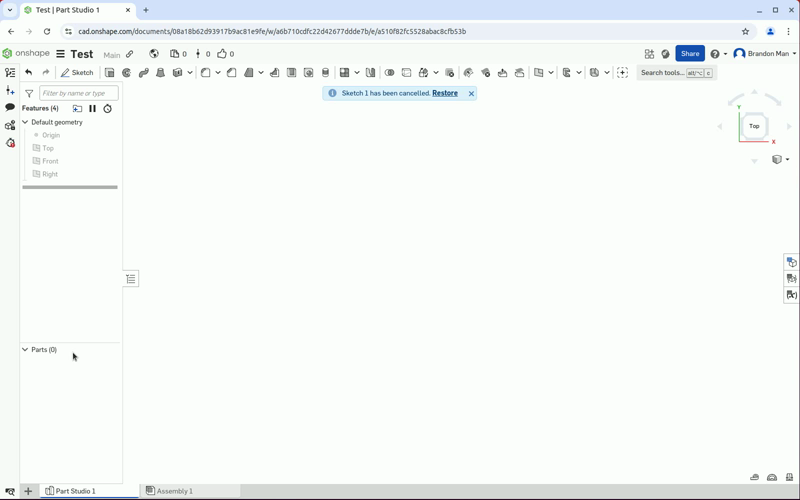
key(space)
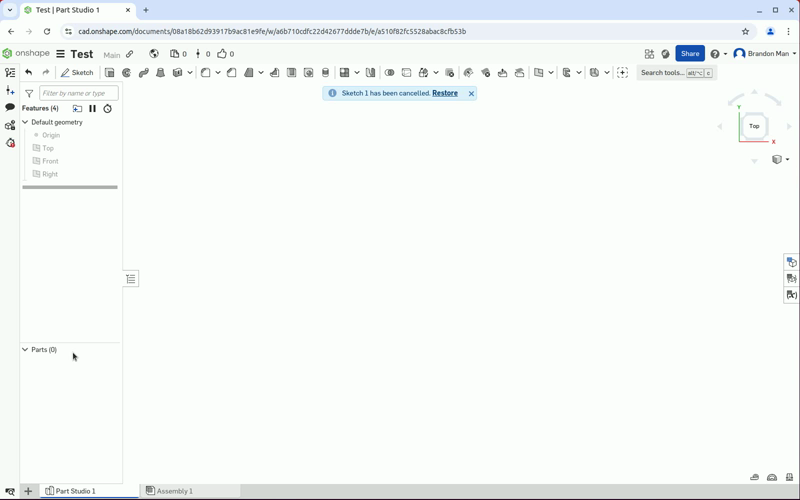
key_down(shift)
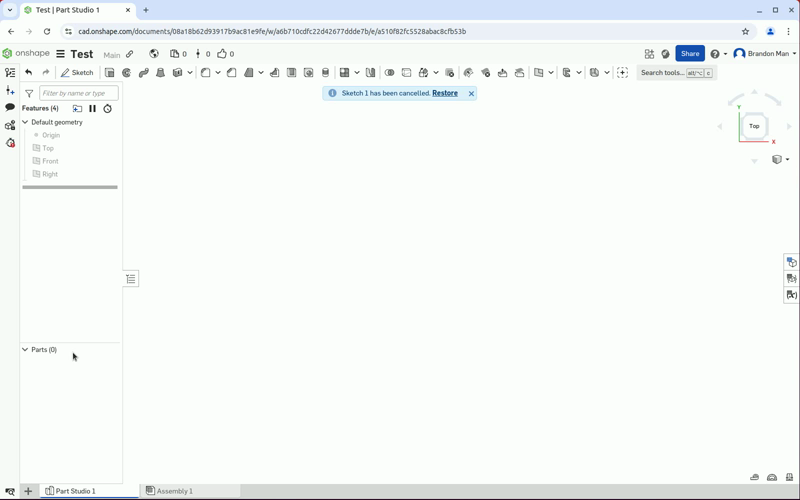
key(up)
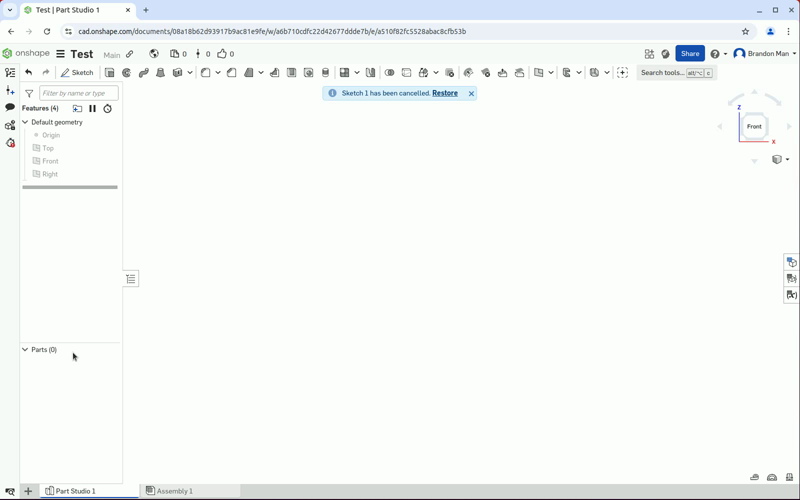
key_up(shift)
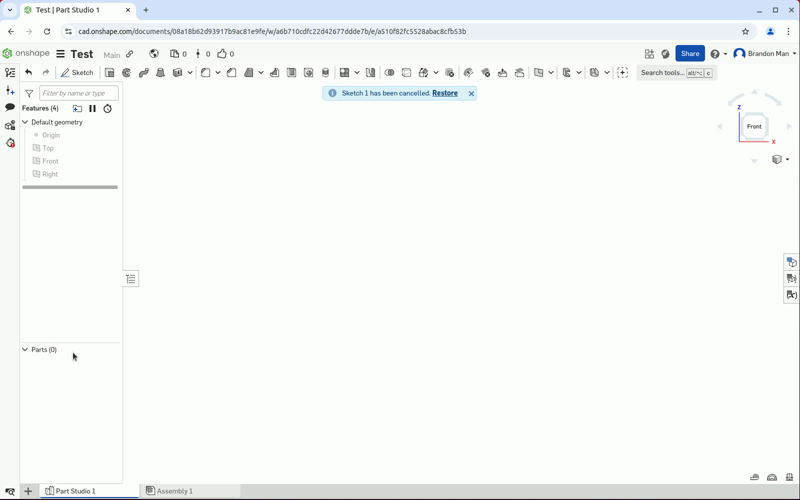
mouse_move(73, 352)
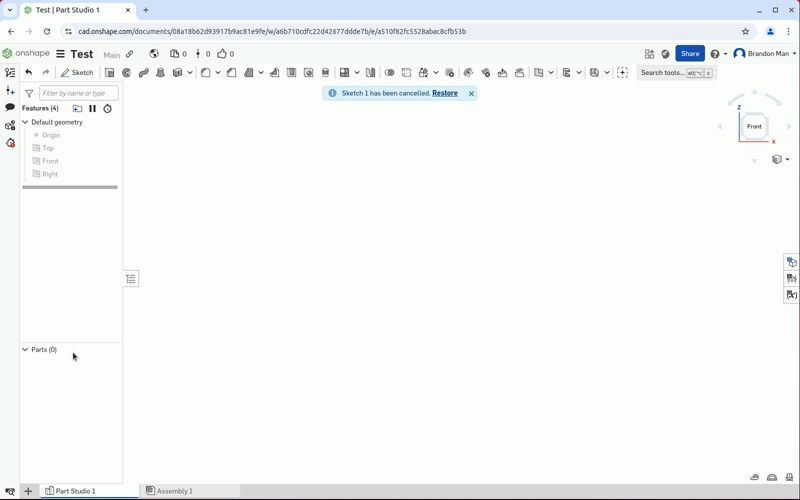
key(shift+y)
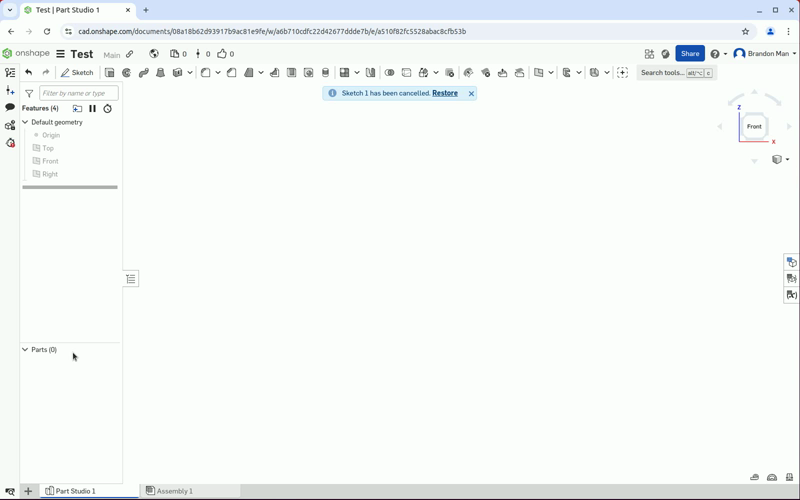
key(shift+s)
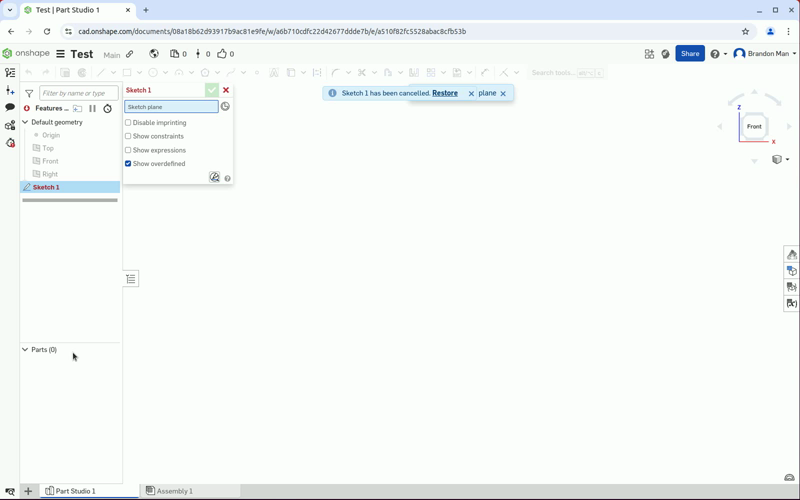
mouse_move(73, 163)
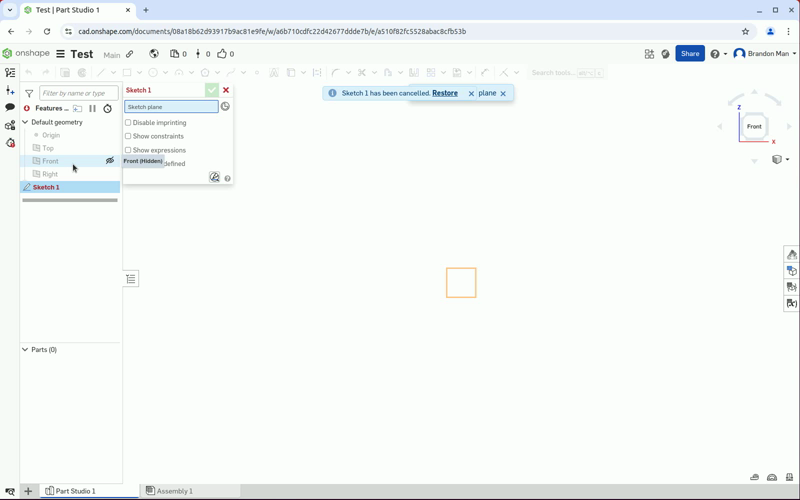
click(73, 163)
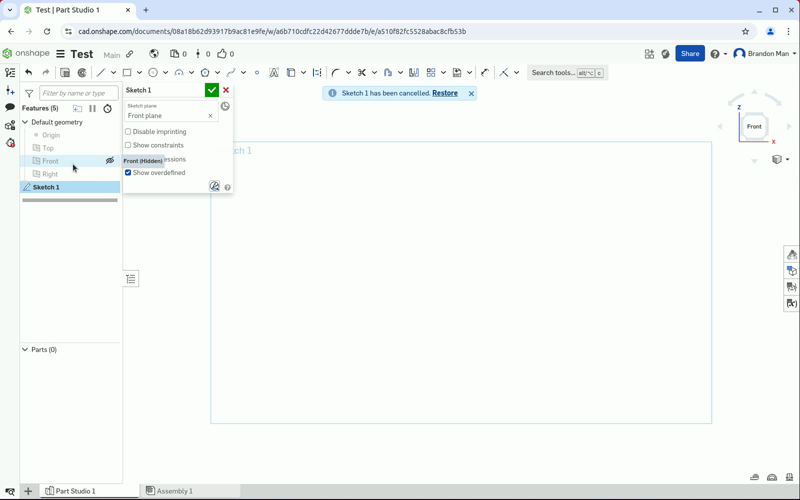
mouse_move(73, 352)
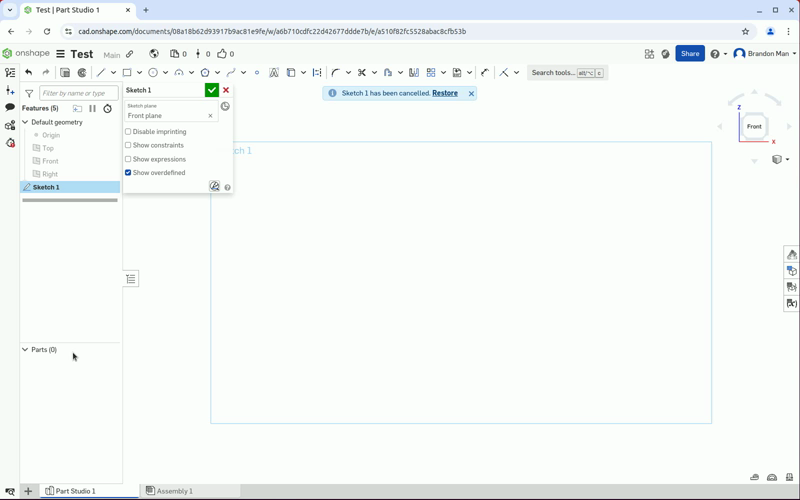
key(y)
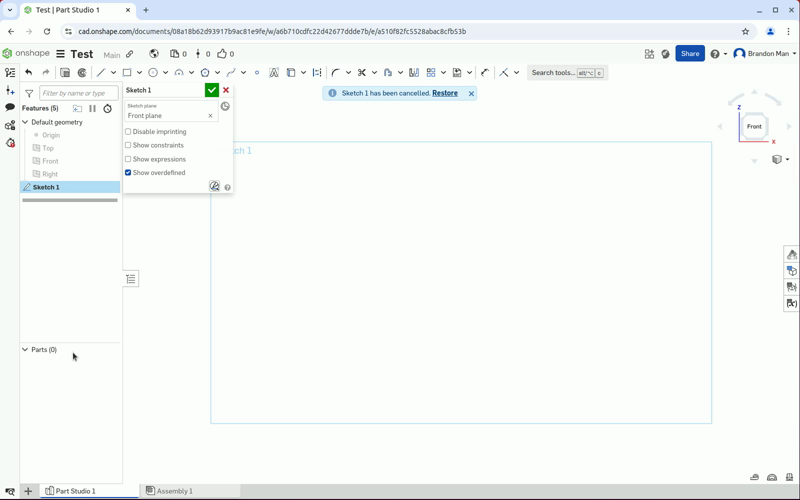
key(c)
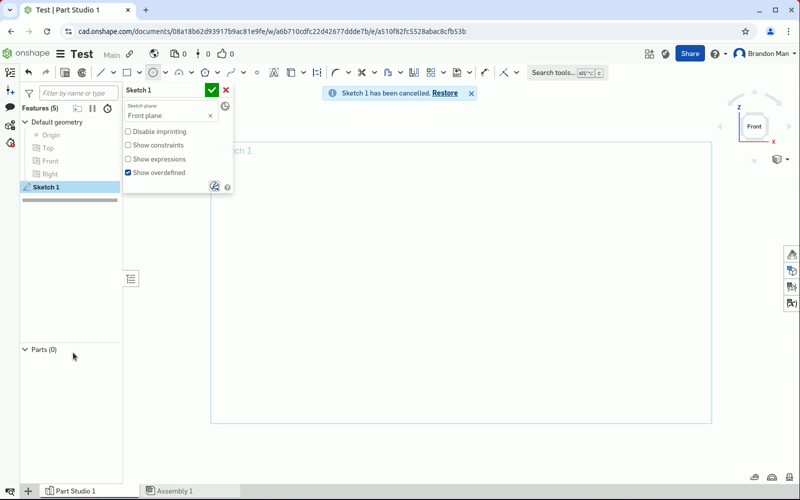
key_down(shift)
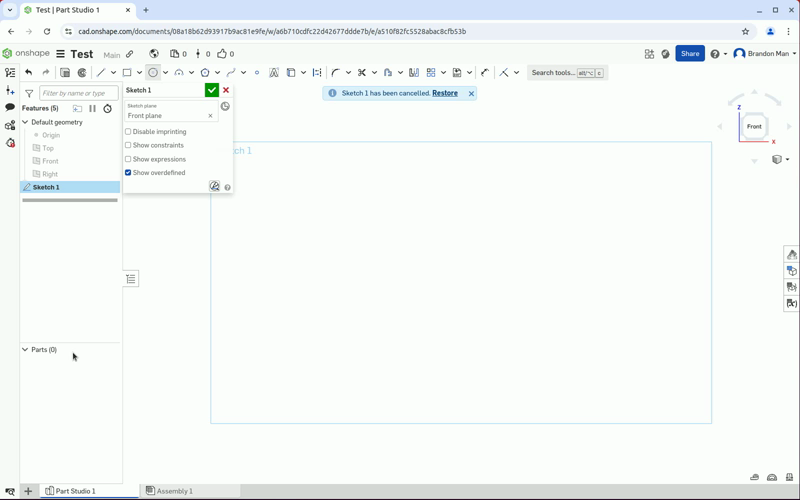
mouse_move(461, 282)
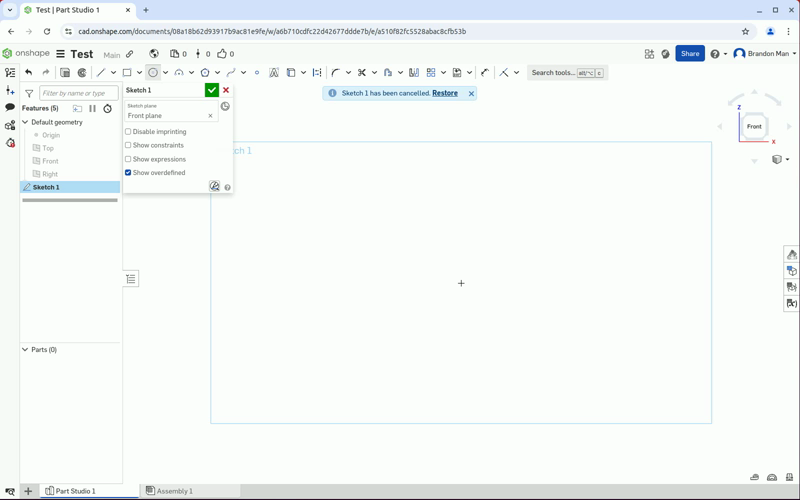
click(461, 282)
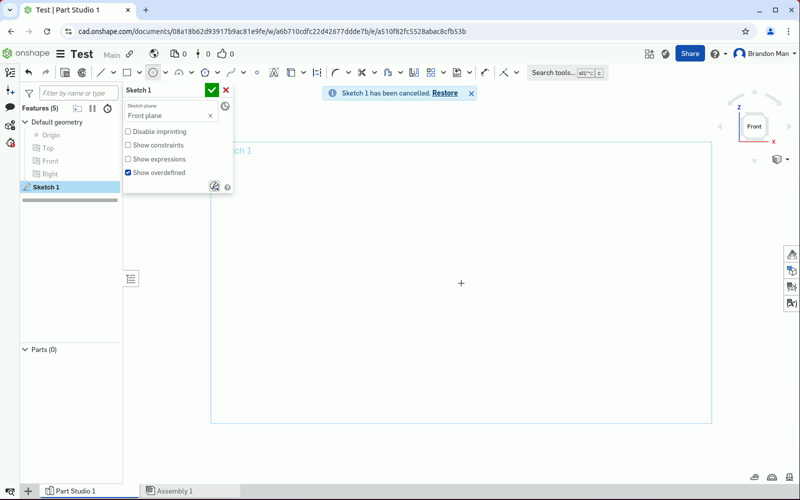
key_up(shift)
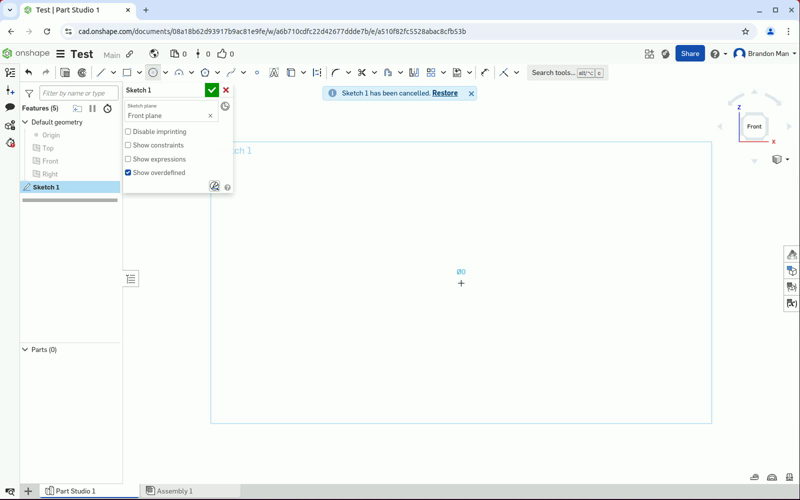
mouse_move(472, 282)
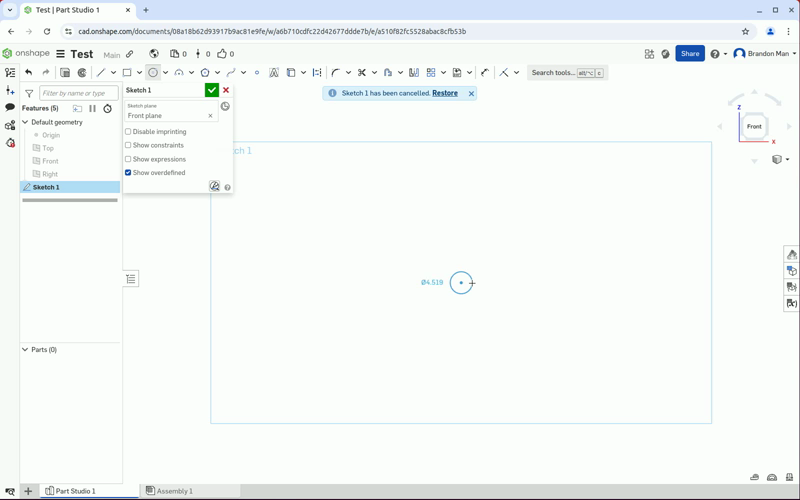
click(472, 282)
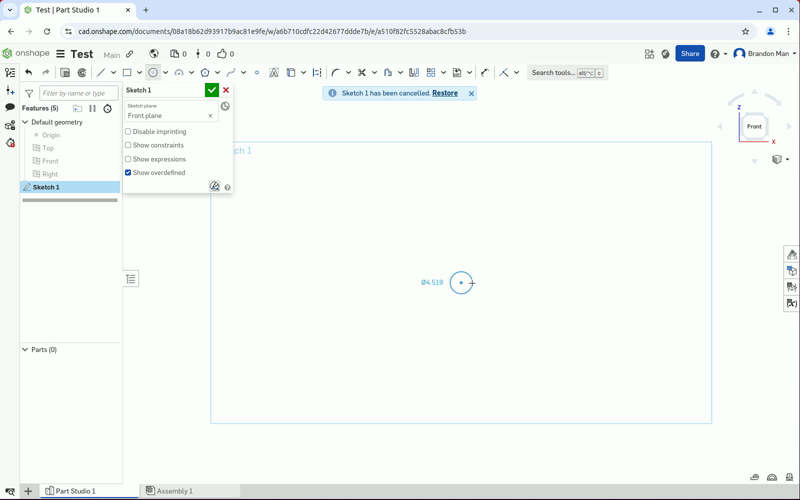
key(esc)
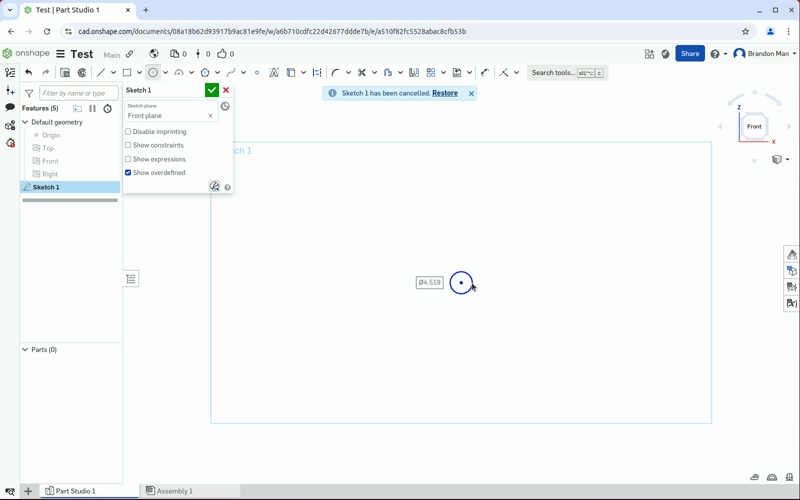
key(c)
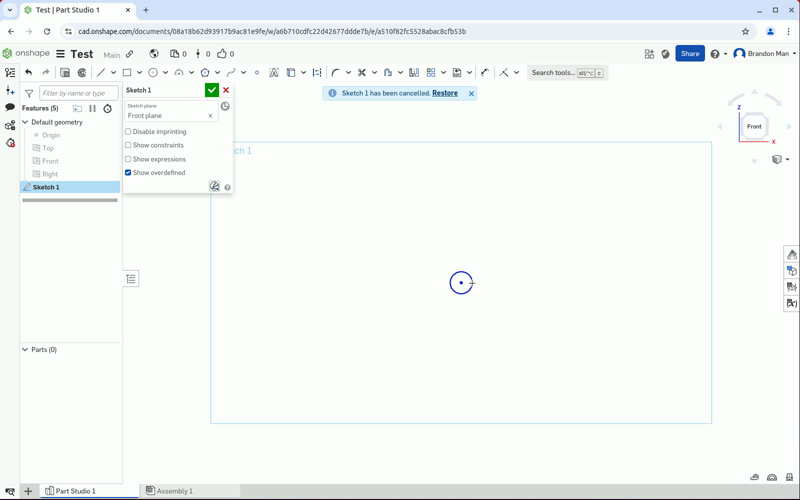
key_down(shift)
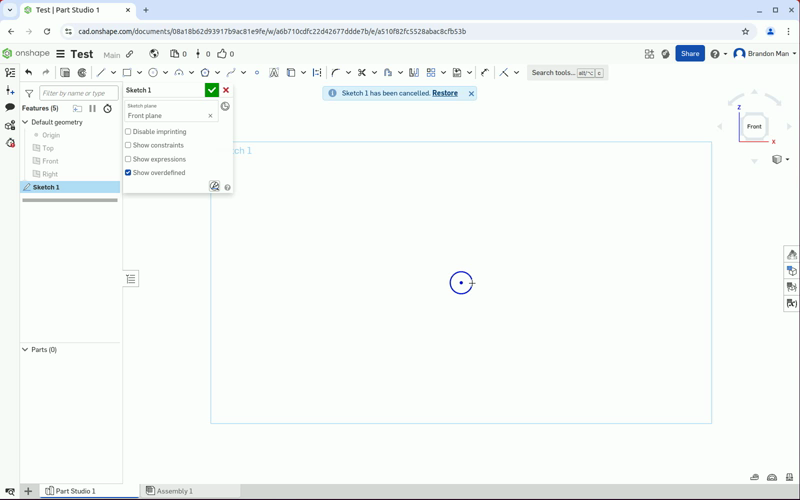
mouse_move(461, 282)
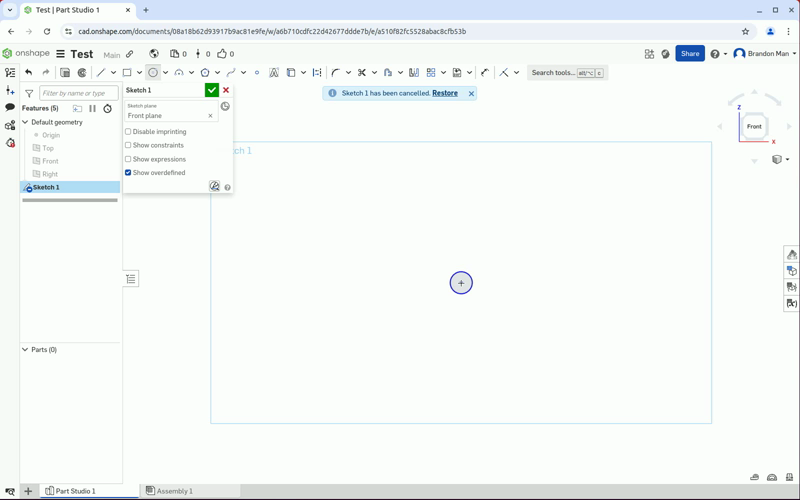
click(461, 282)
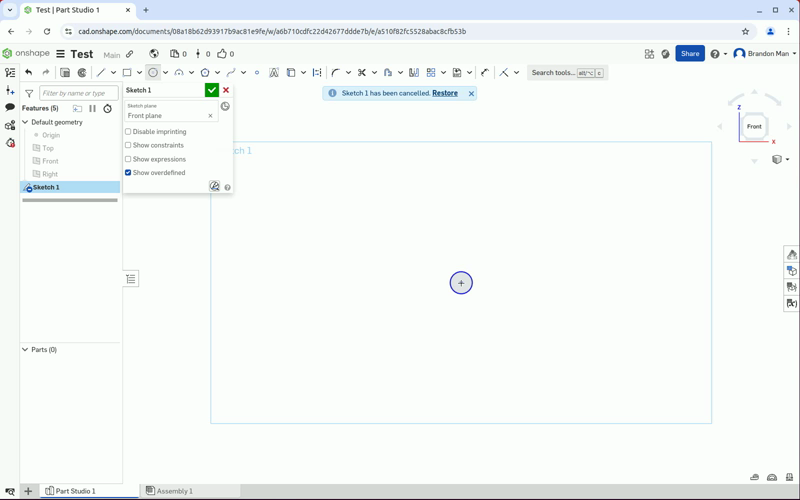
key_up(shift)
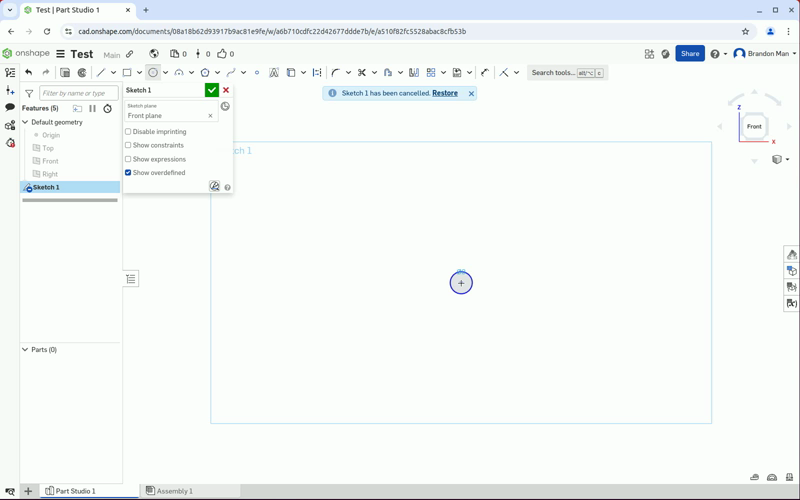
mouse_move(468, 282)
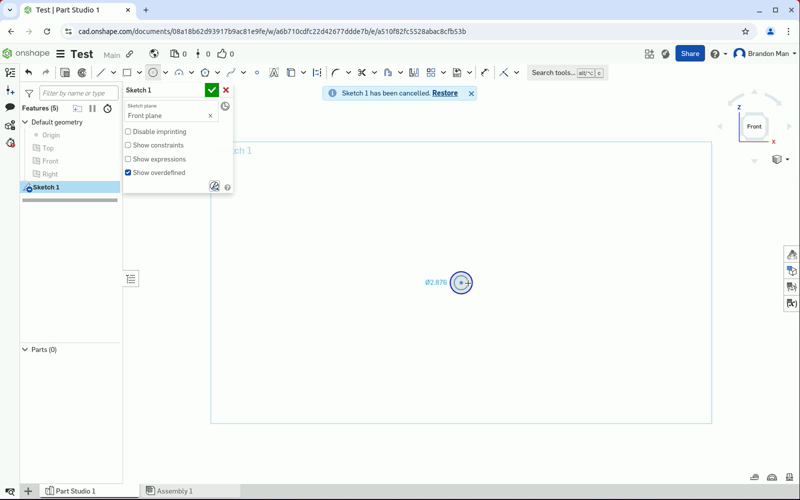
scroll(6)
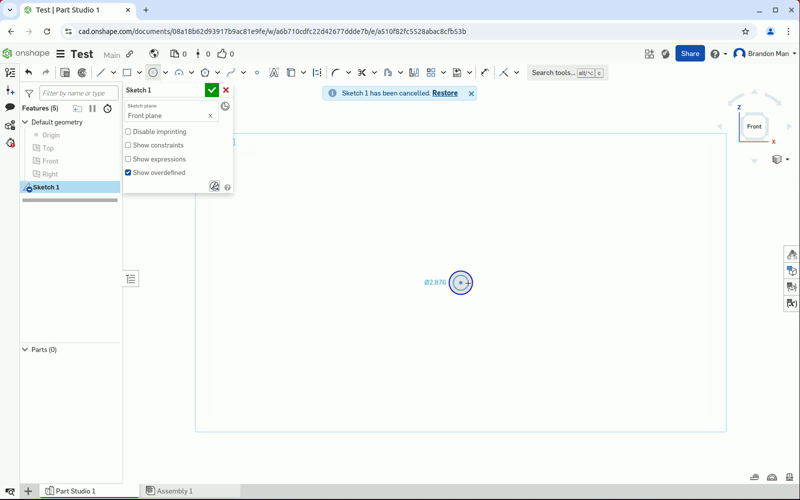
scroll(6)
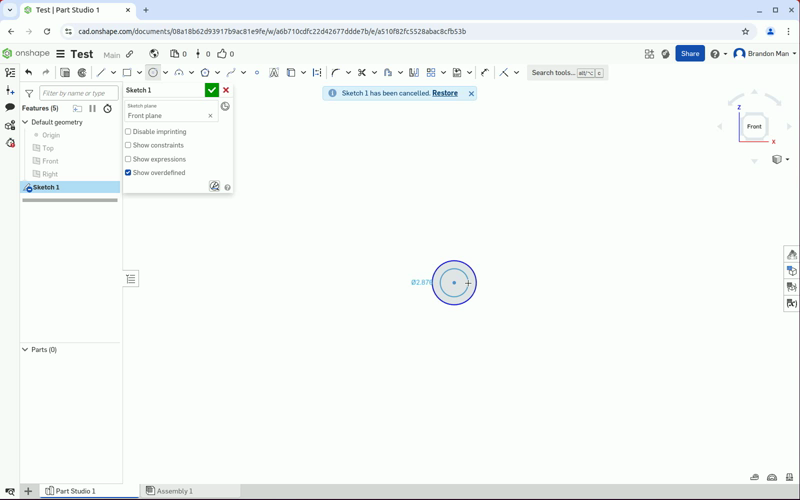
scroll(6)
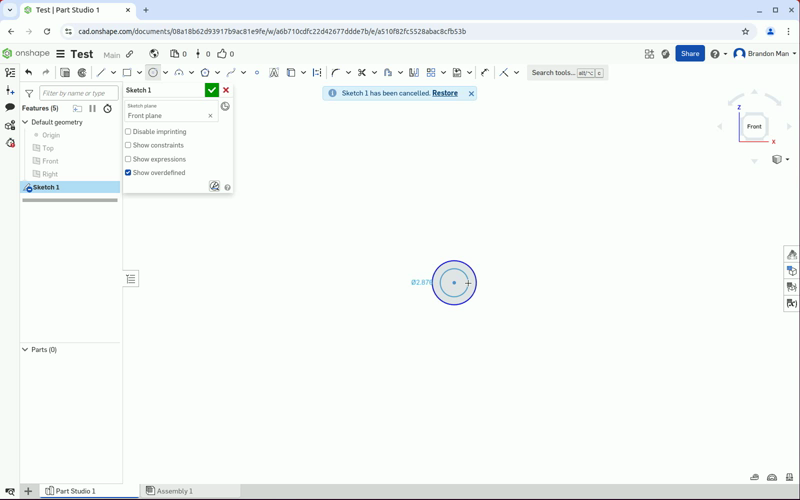
scroll(6)
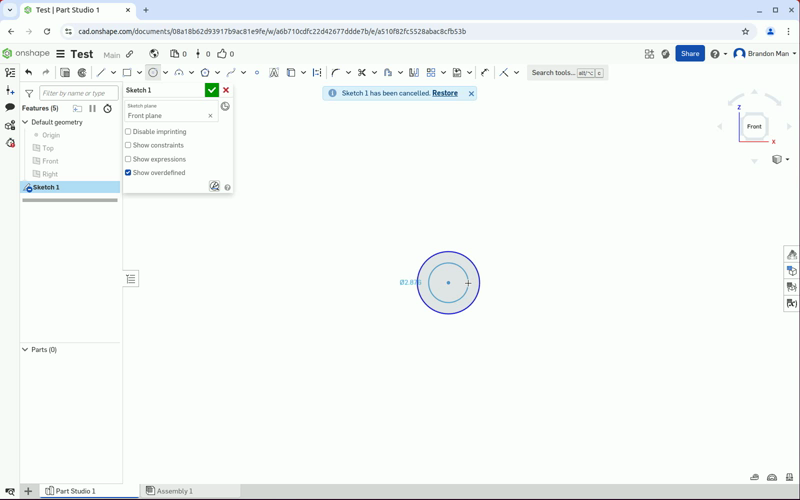
scroll(6)
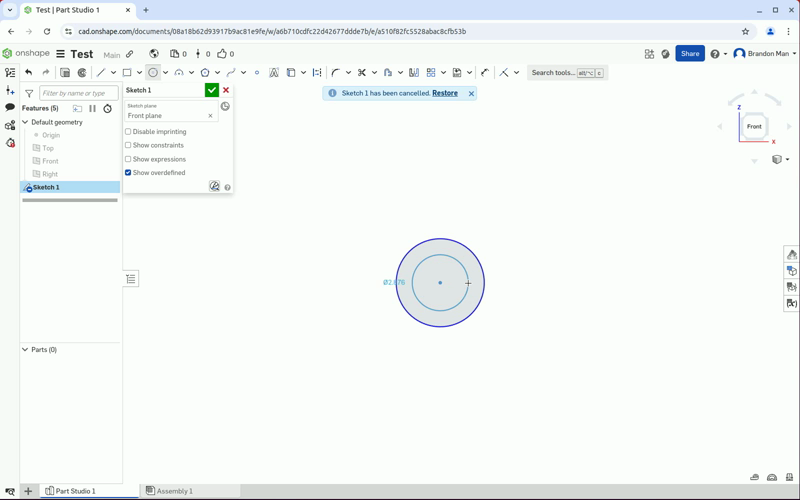
scroll(6)
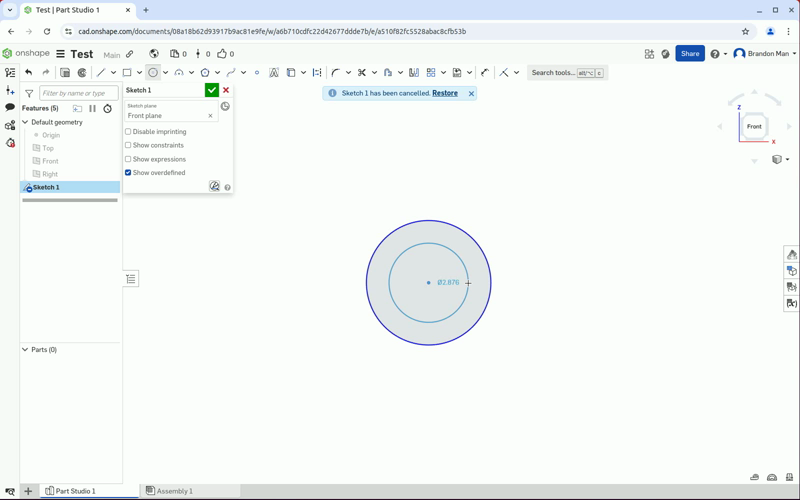
scroll(6)
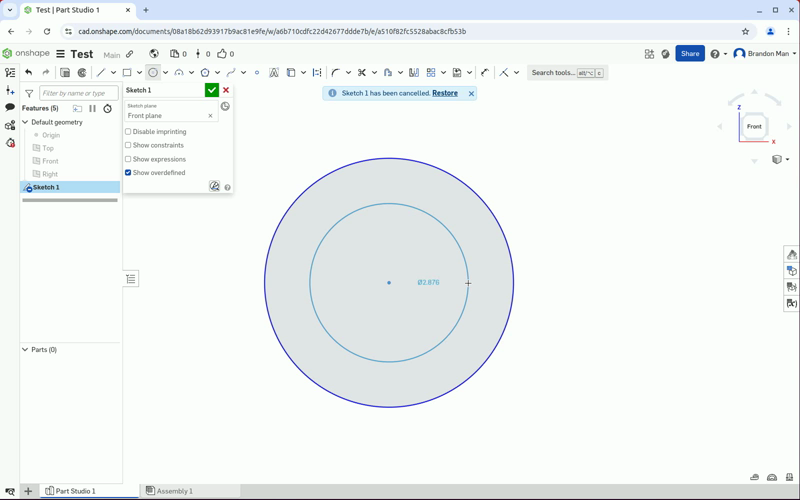
click(468, 282)
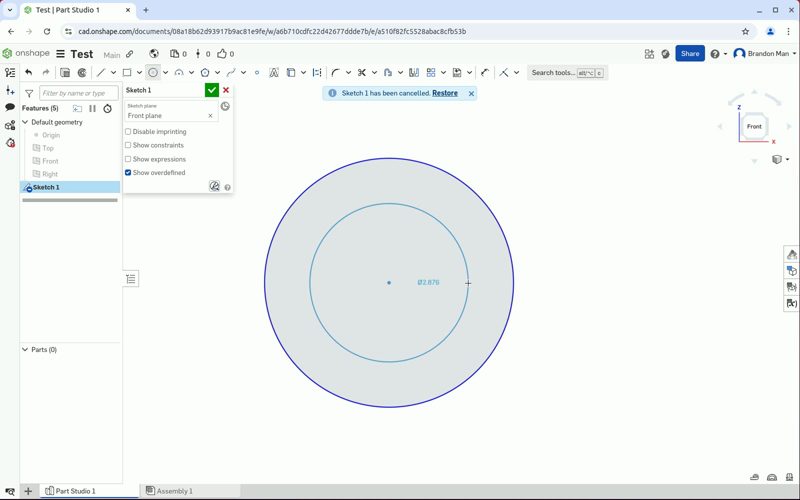
scroll(-6)
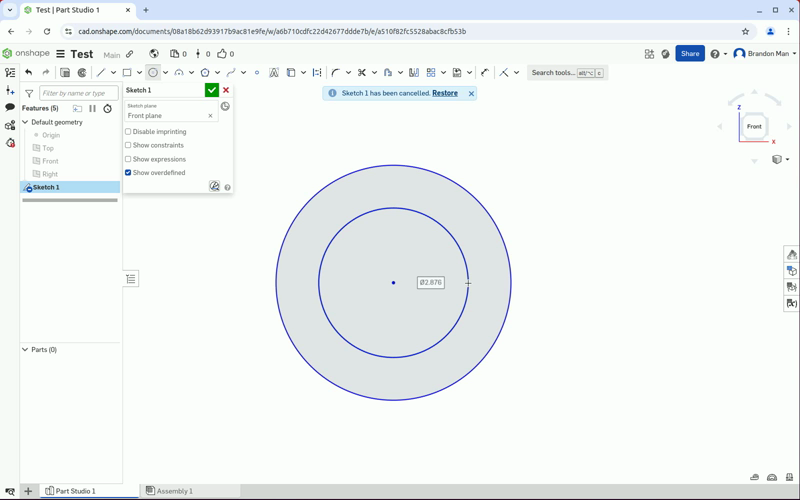
scroll(-6)
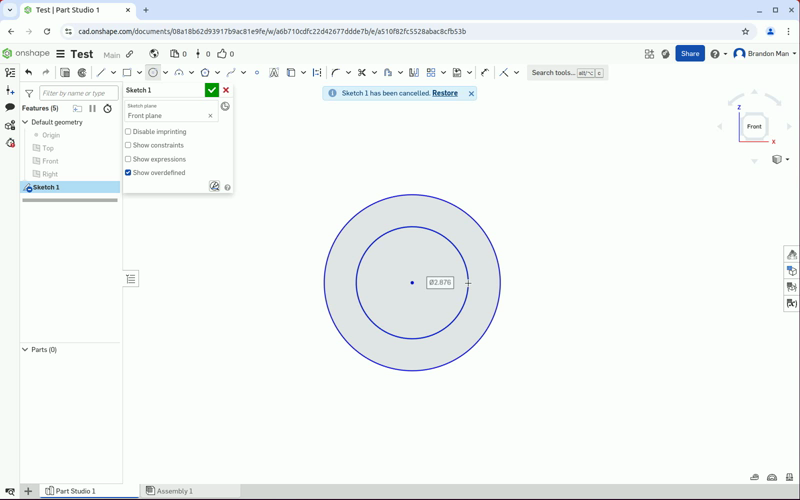
scroll(-6)
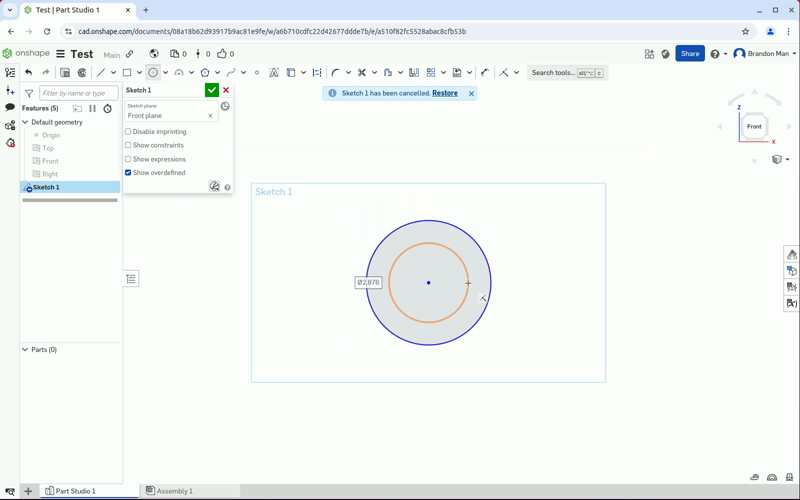
scroll(-6)
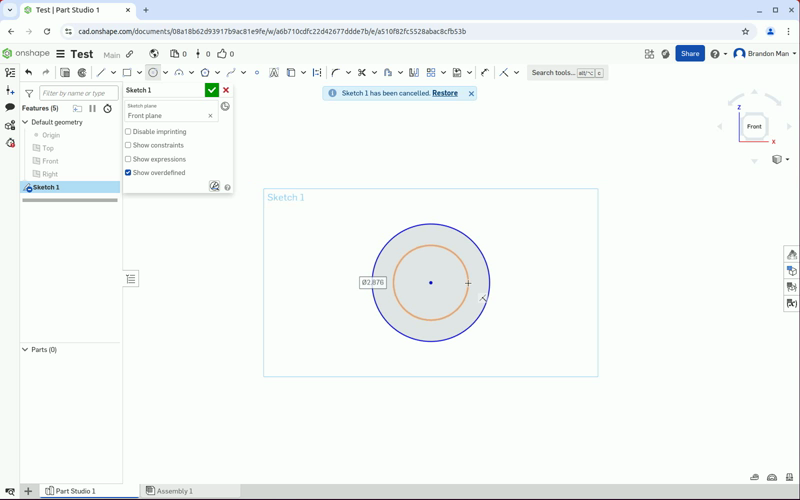
scroll(-6)
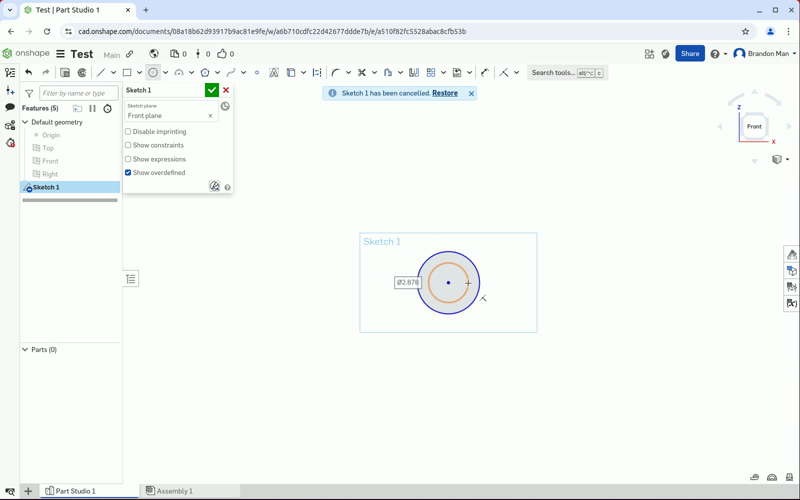
scroll(-6)
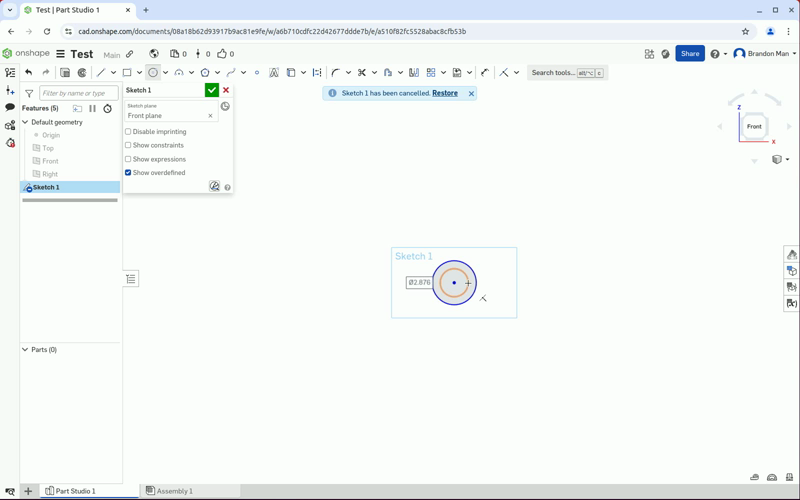
scroll(-6)
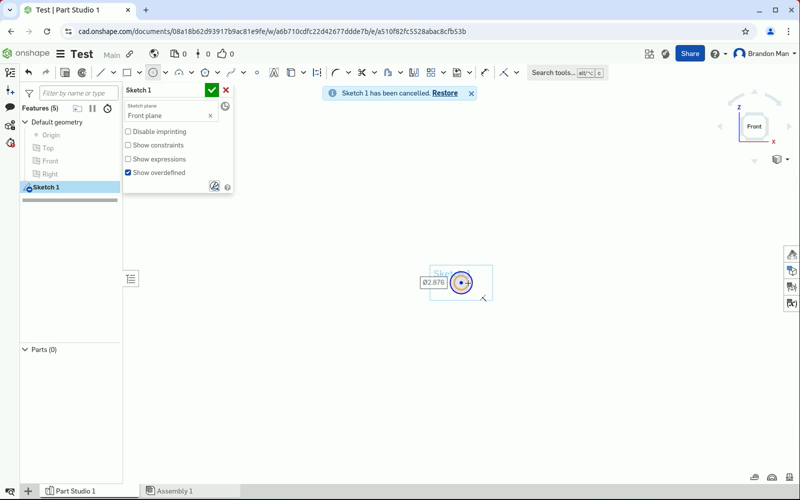
key(esc)
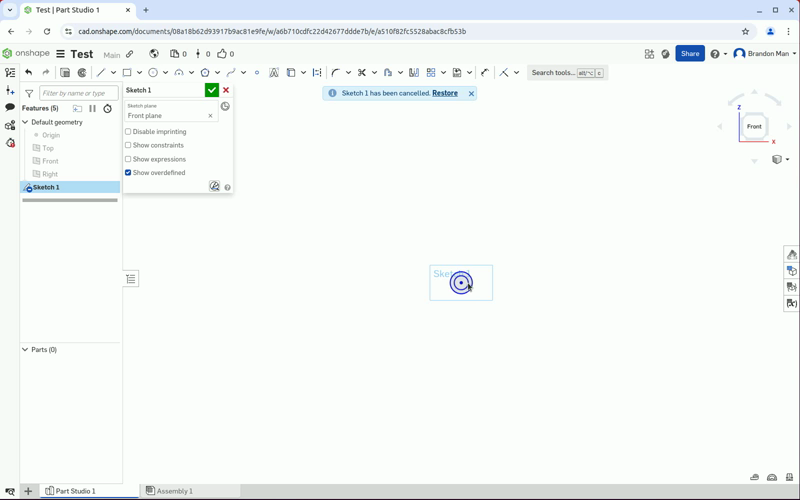
mouse_move(466, 274)
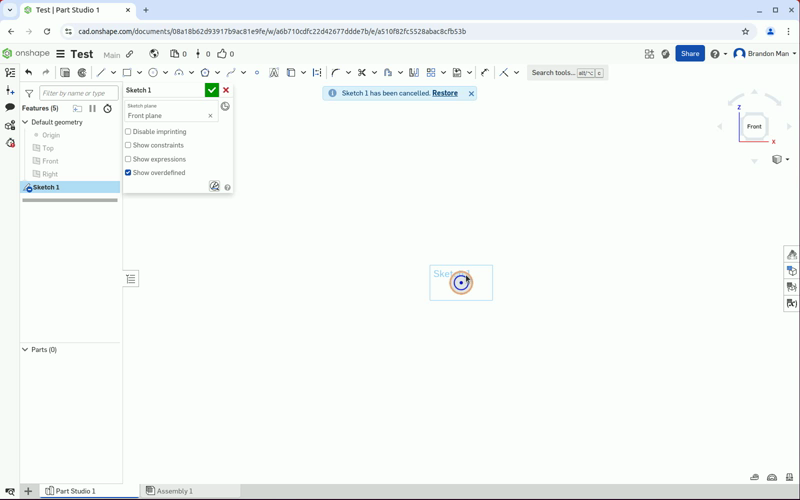
scroll(6)
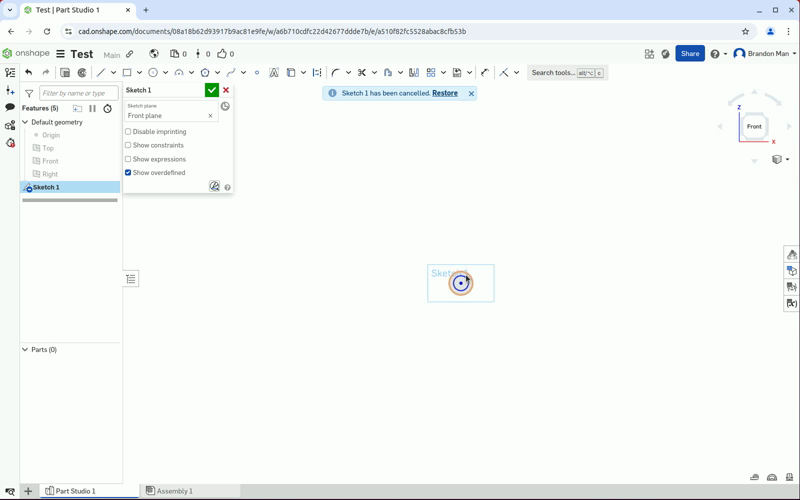
scroll(6)
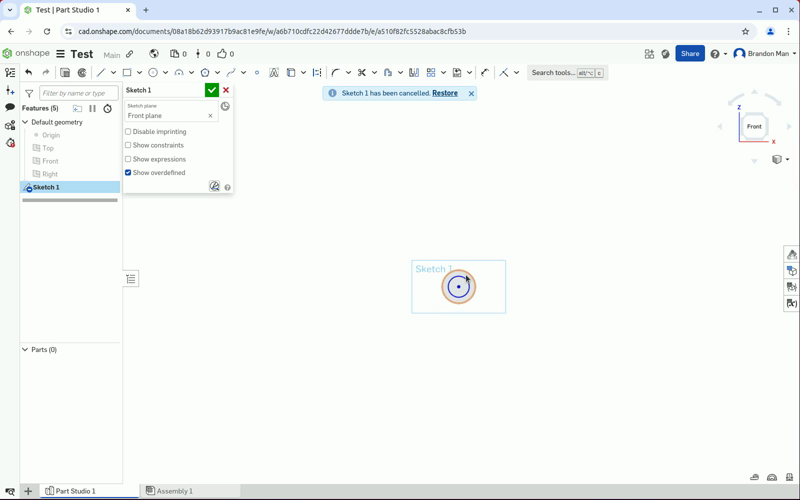
scroll(6)
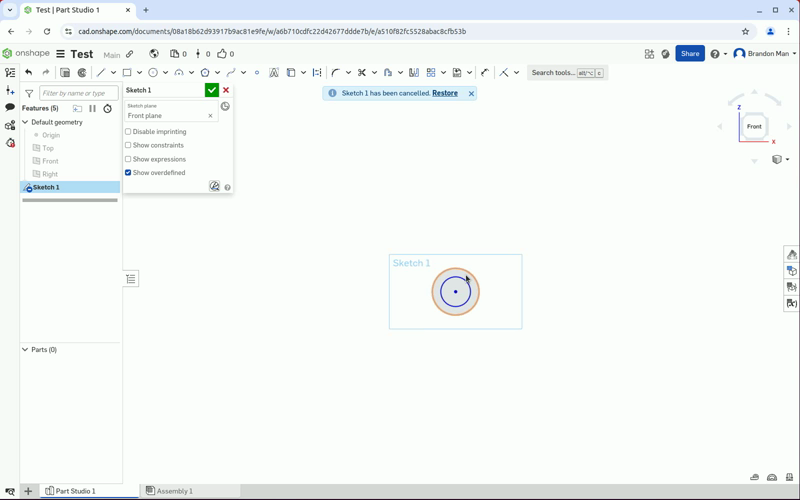
scroll(6)
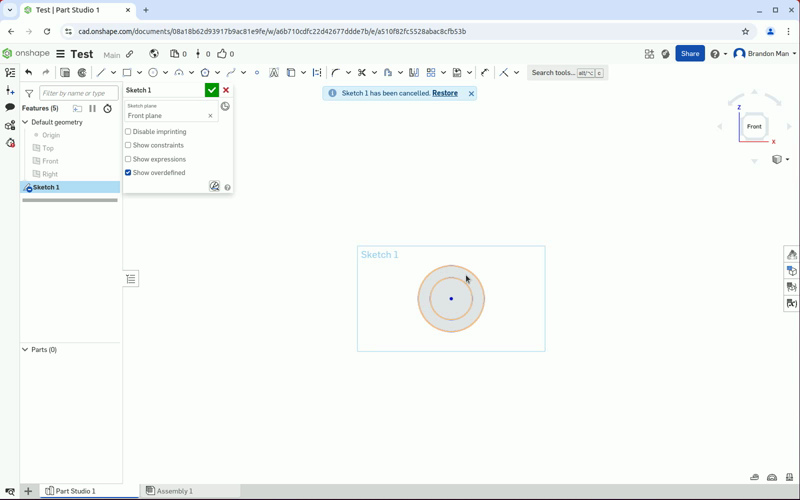
scroll(6)
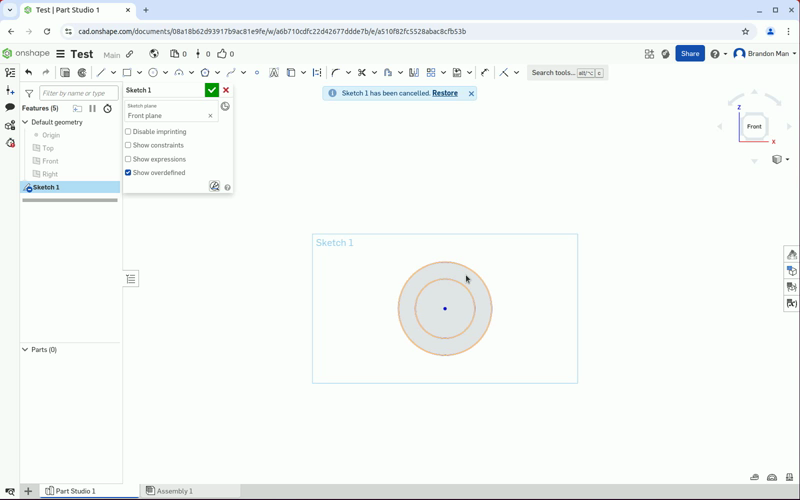
scroll(6)
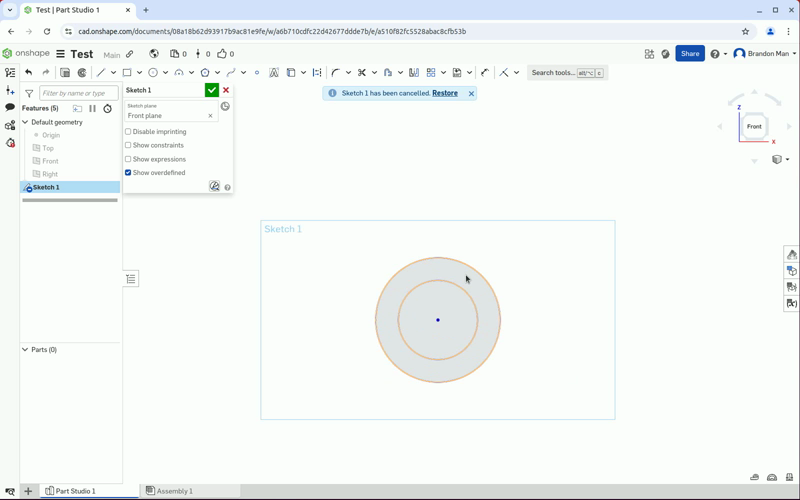
scroll(6)
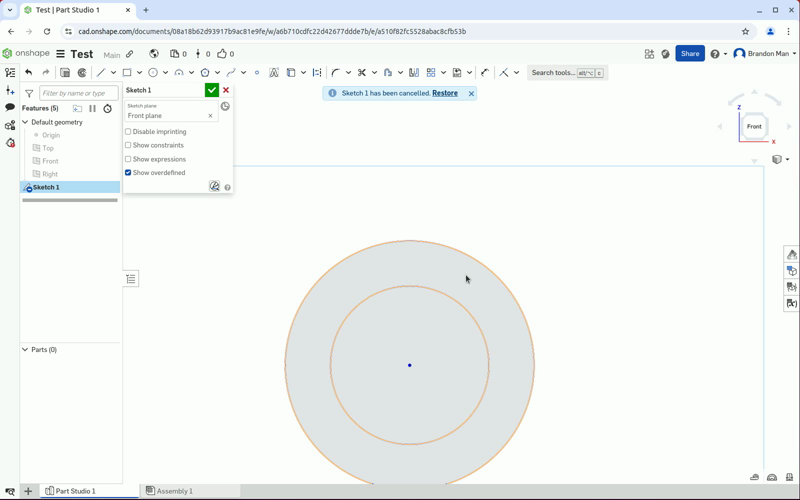
click(466, 274)
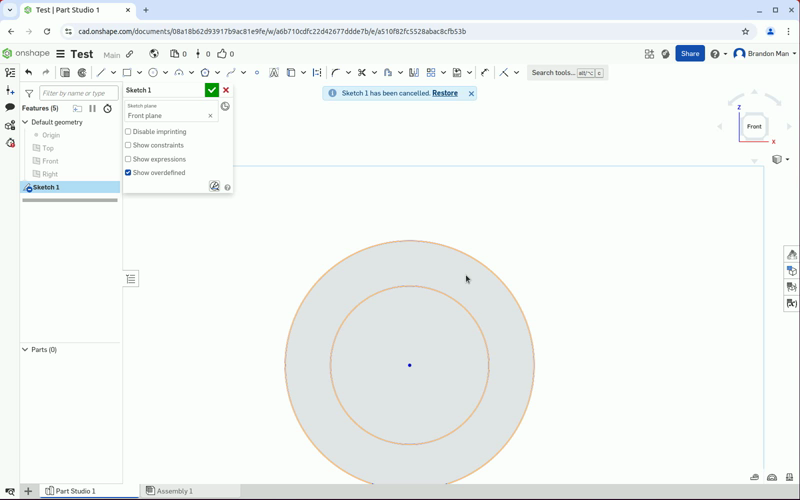
scroll(-6)
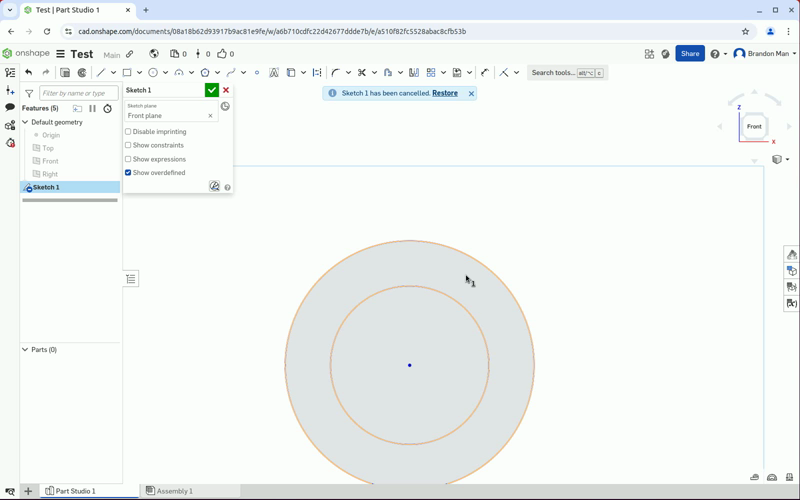
scroll(-6)
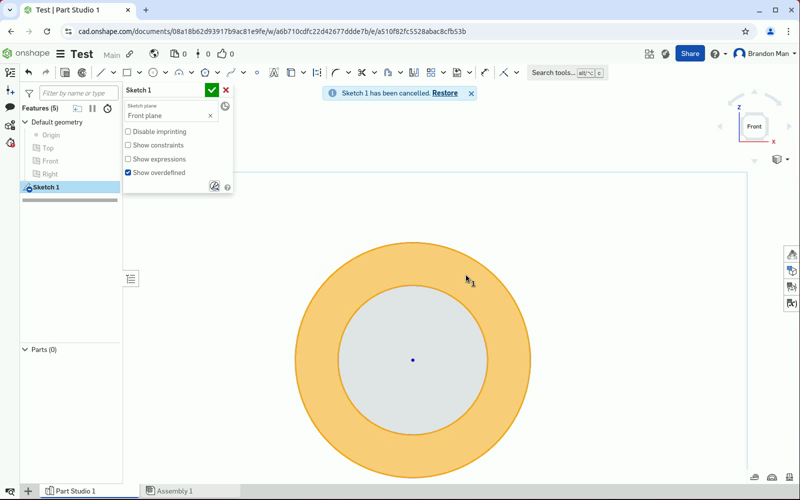
scroll(-6)
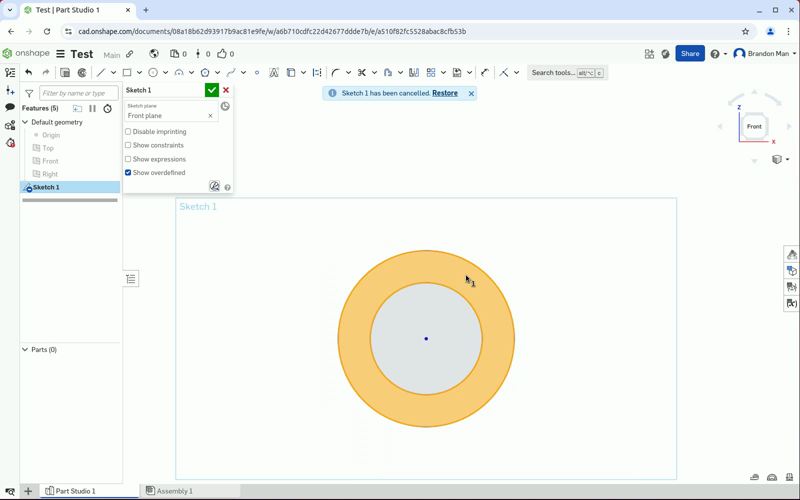
scroll(-6)
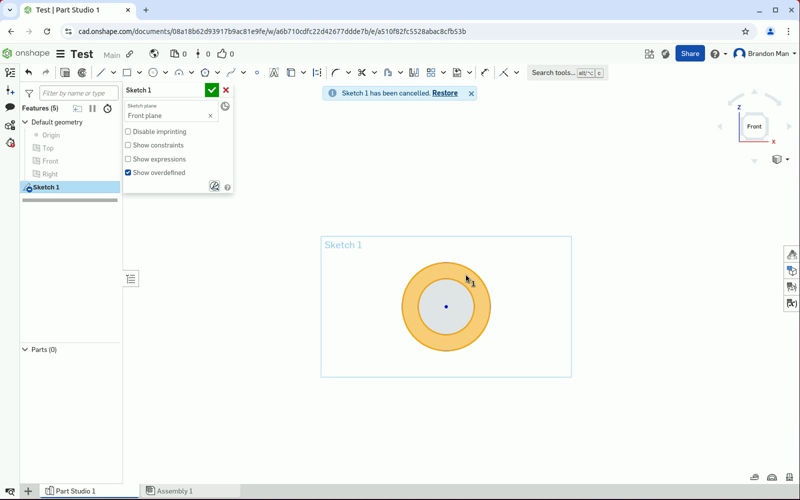
scroll(-6)
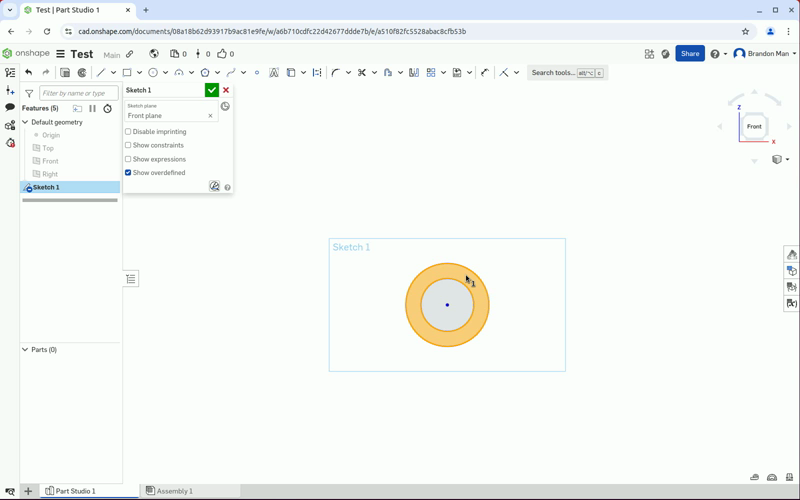
scroll(-6)
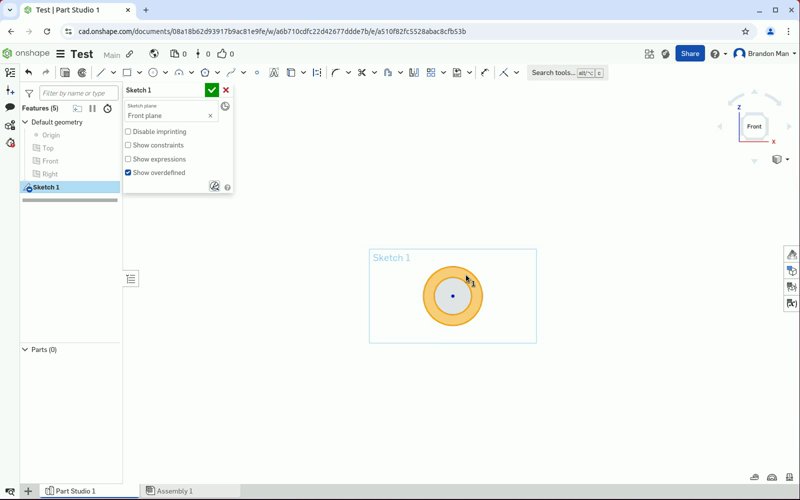
scroll(-6)
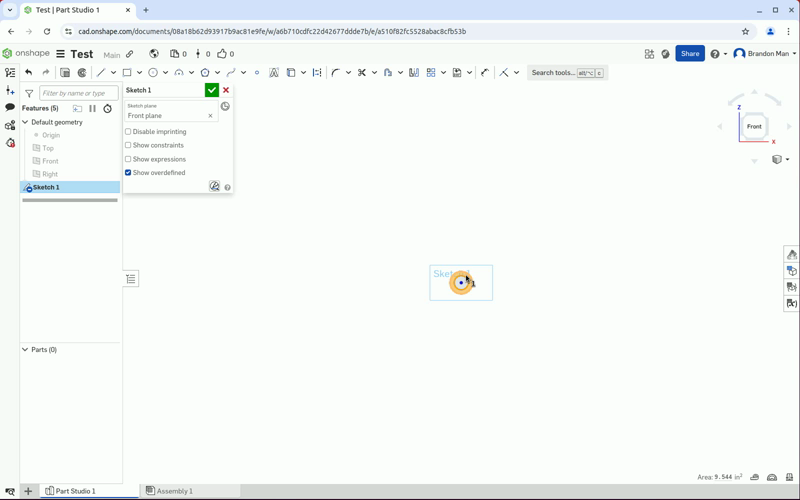
mouse_move(73, 352)
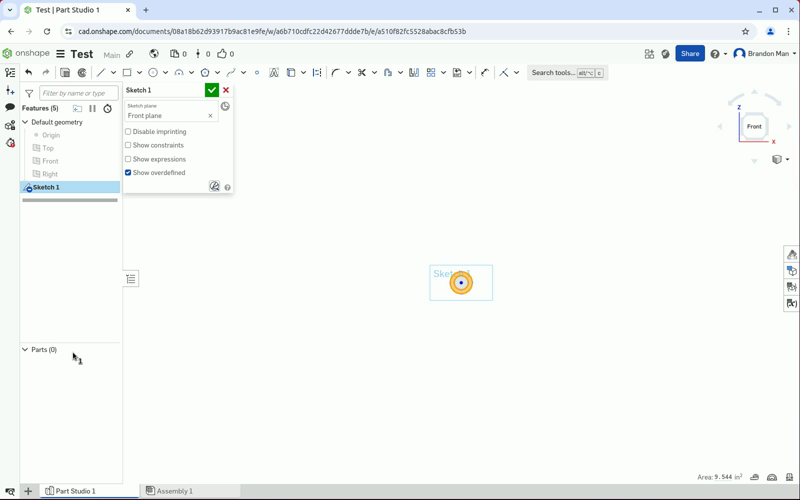
key(shift+y)
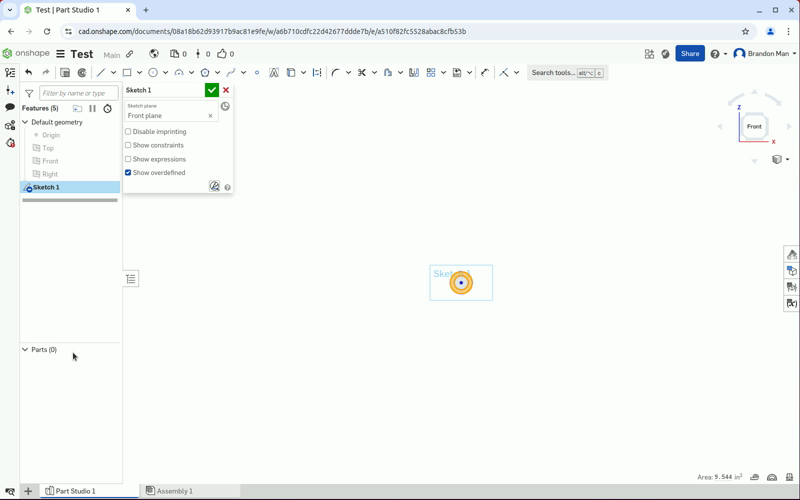
key(shift+e)
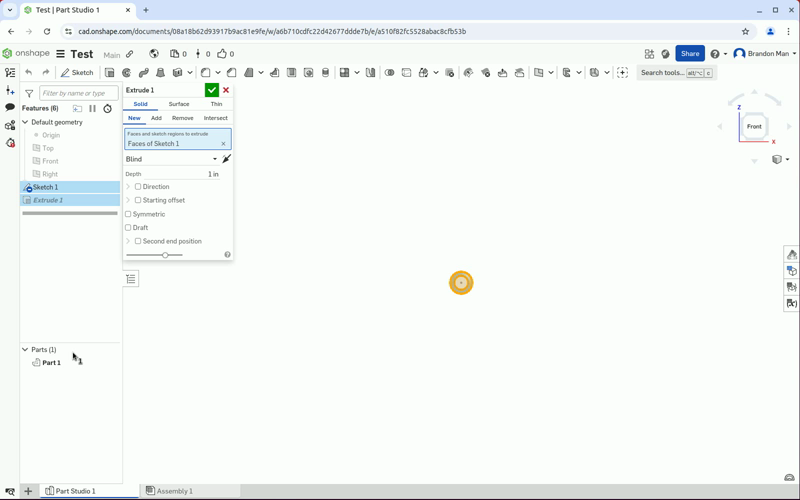
mouse_move(143, 106)
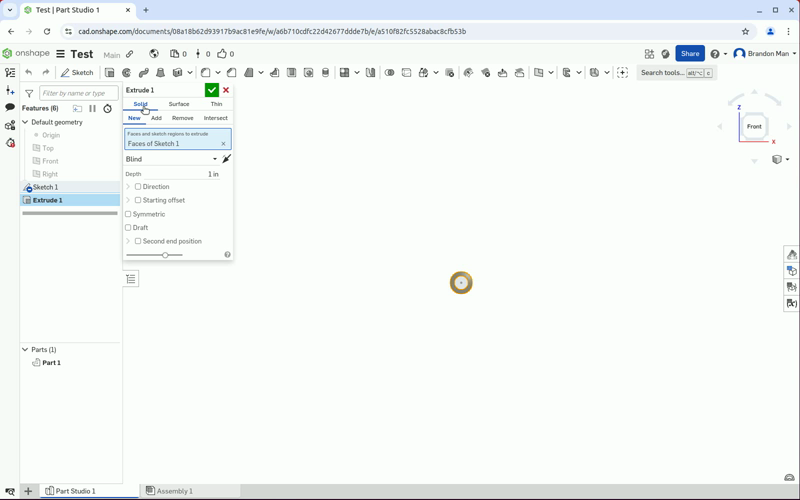
click(143, 106)
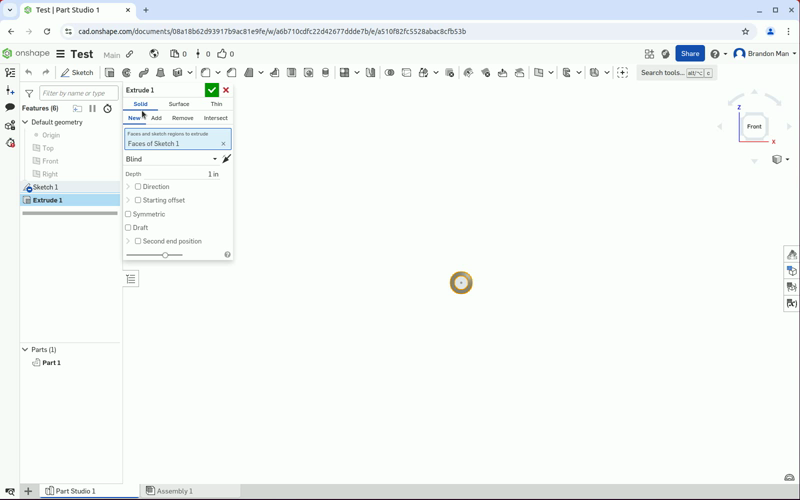
mouse_move(137, 120)
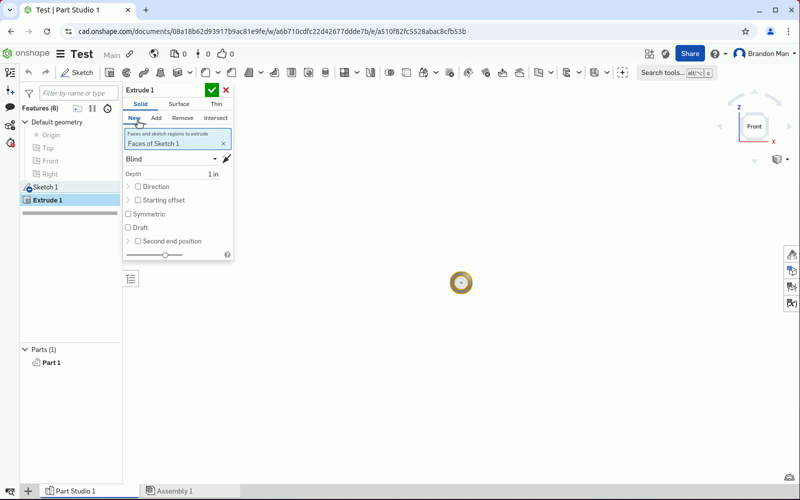
click(137, 120)
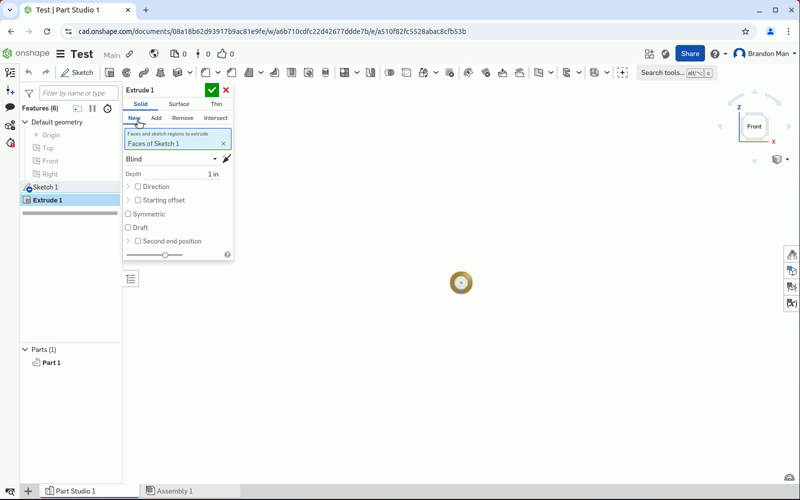
key(tab, 4)
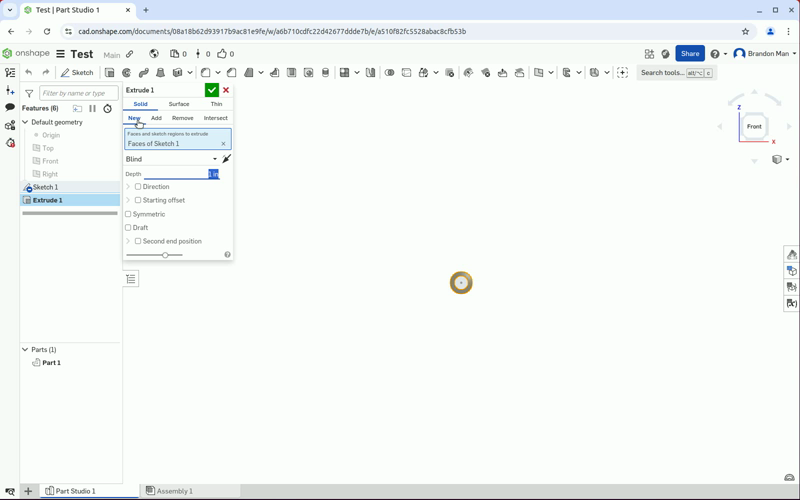
text(2.648)
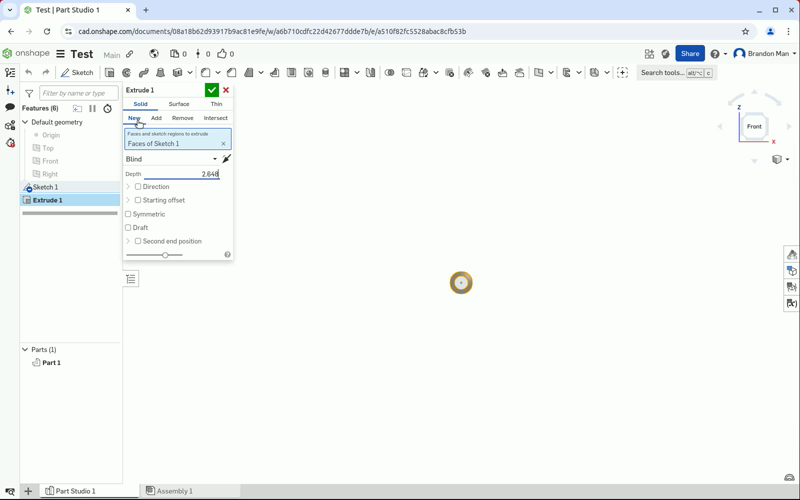
key(enter)
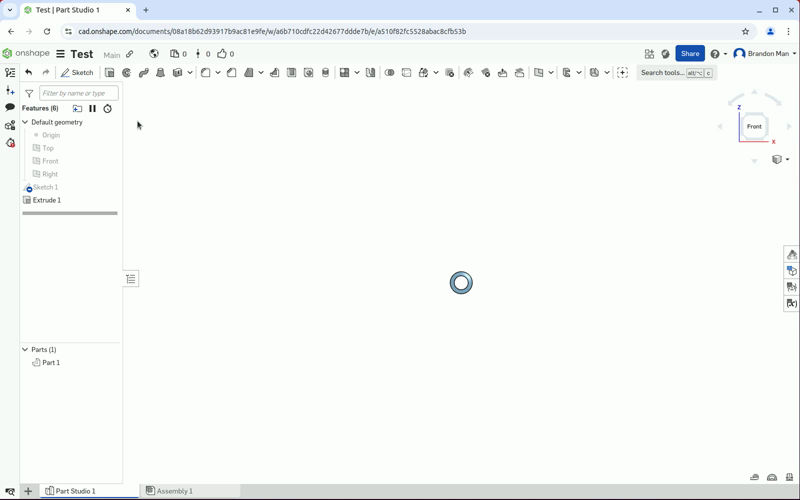
key(shift+h)
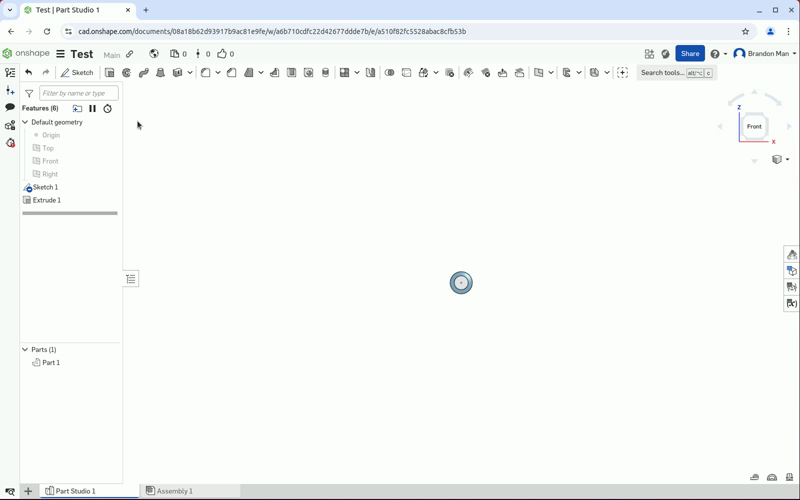
key(shift+h)
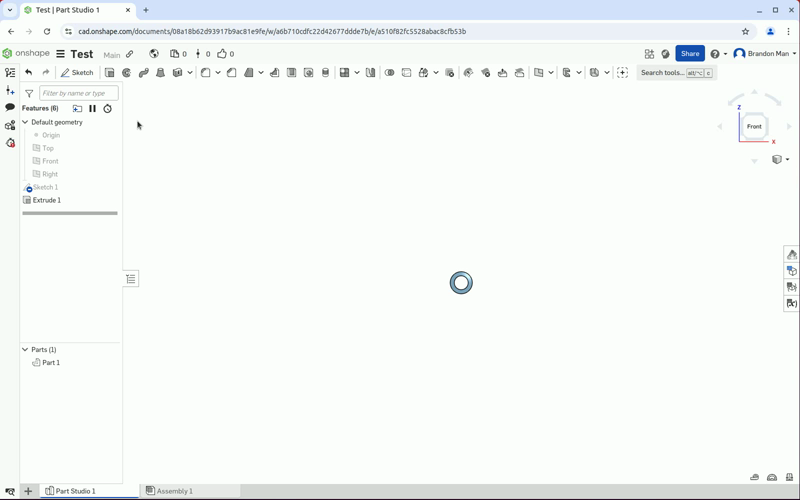
mouse_move(73, 189)
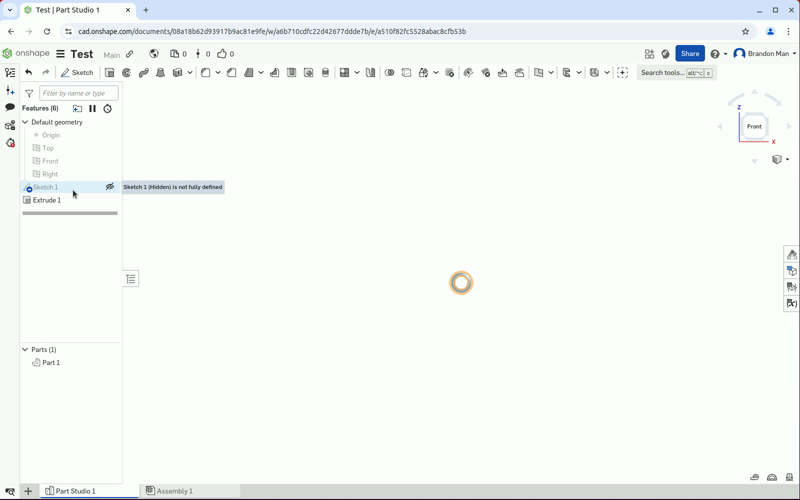
click(73, 189)
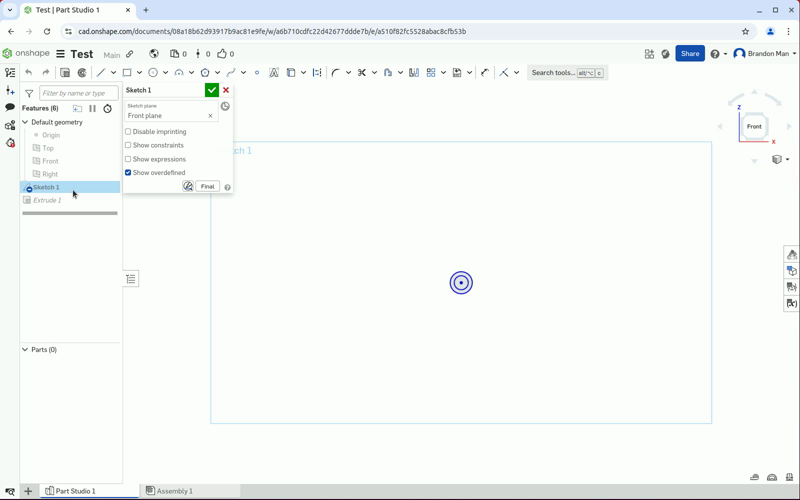
mouse_move(229, 92)
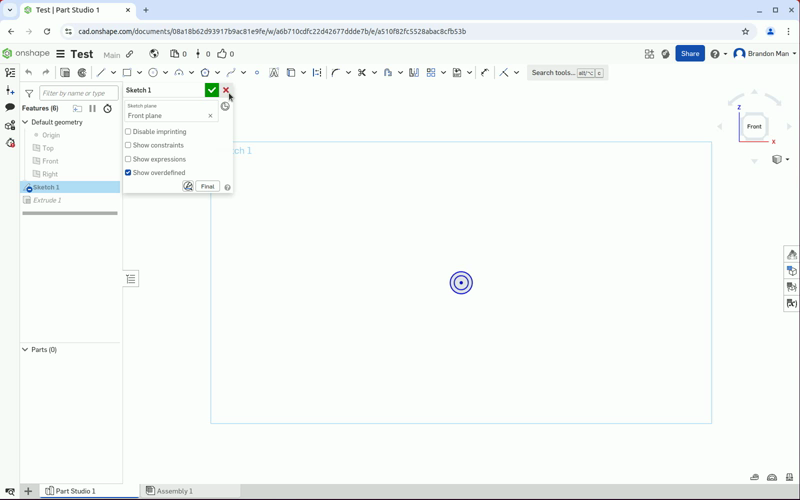
click(229, 92)
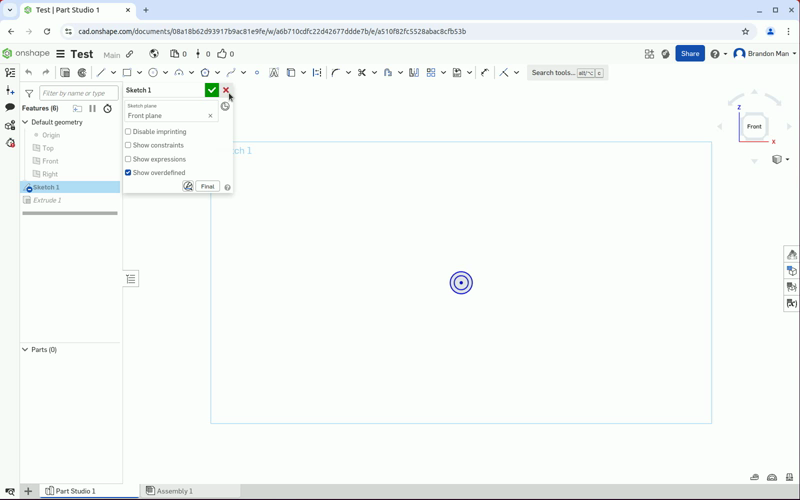
key(shift+s)
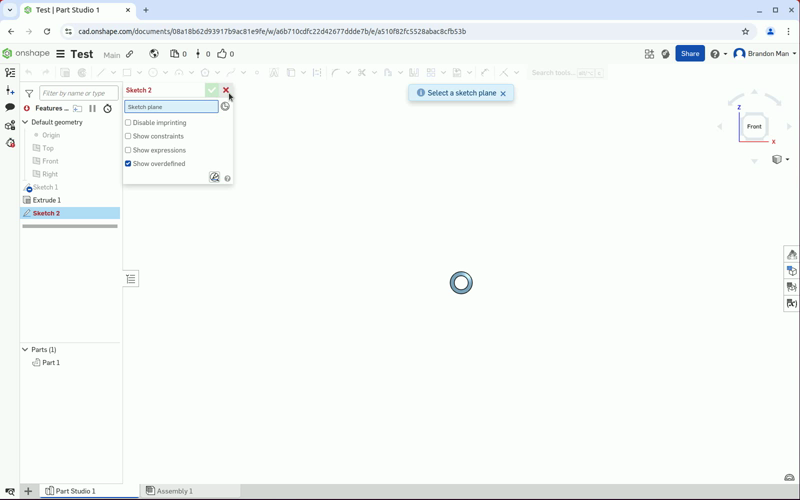
mouse_move(73, 163)
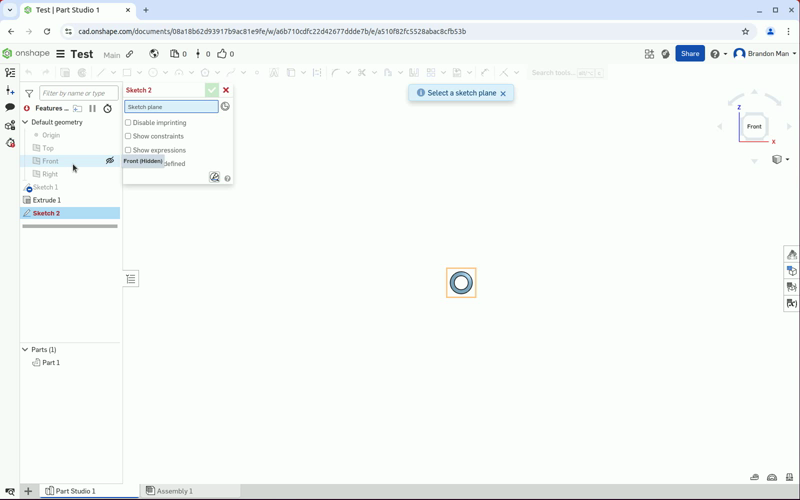
click(73, 163)
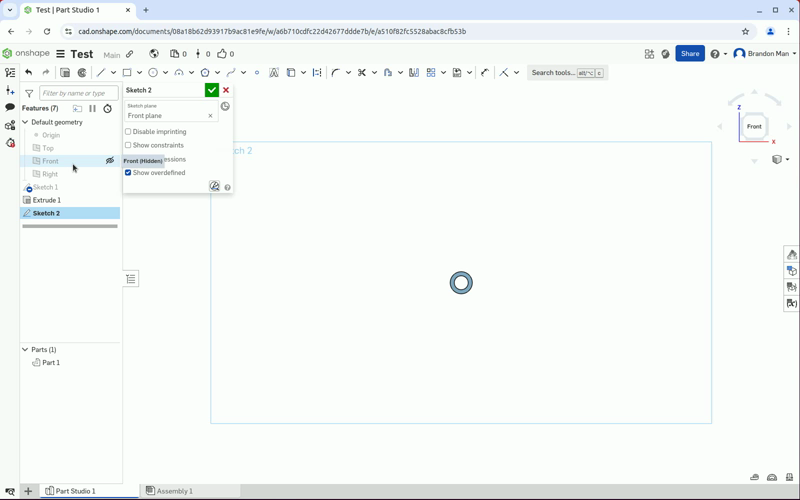
mouse_move(73, 352)
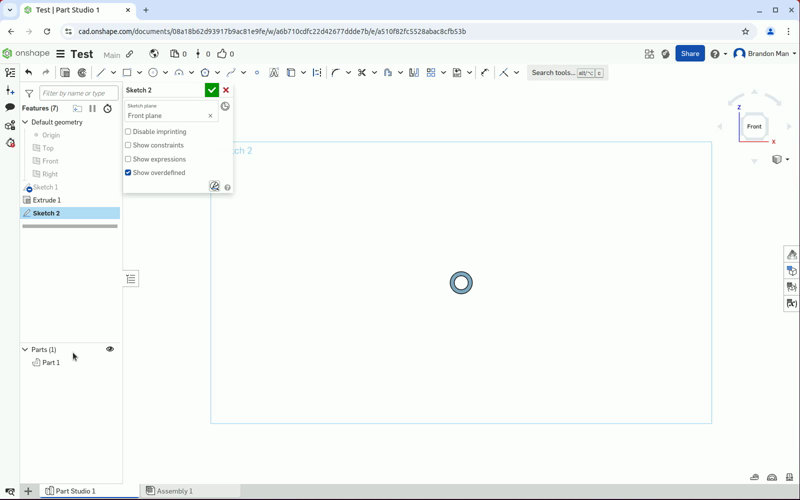
key(y)
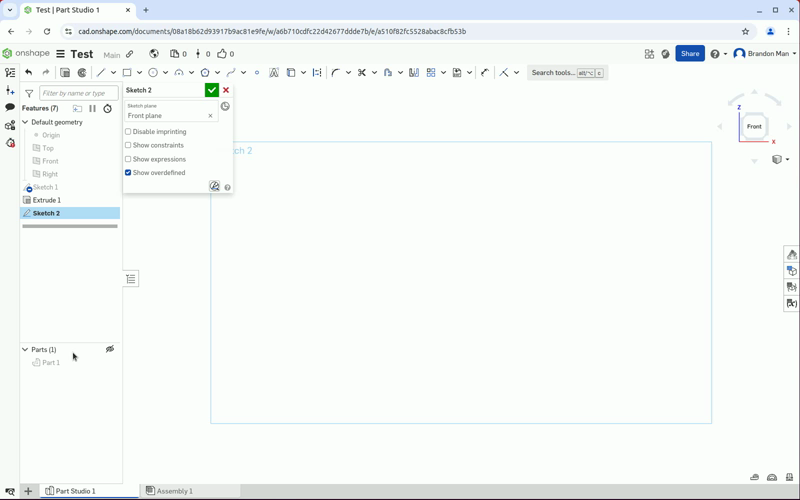
key(l)
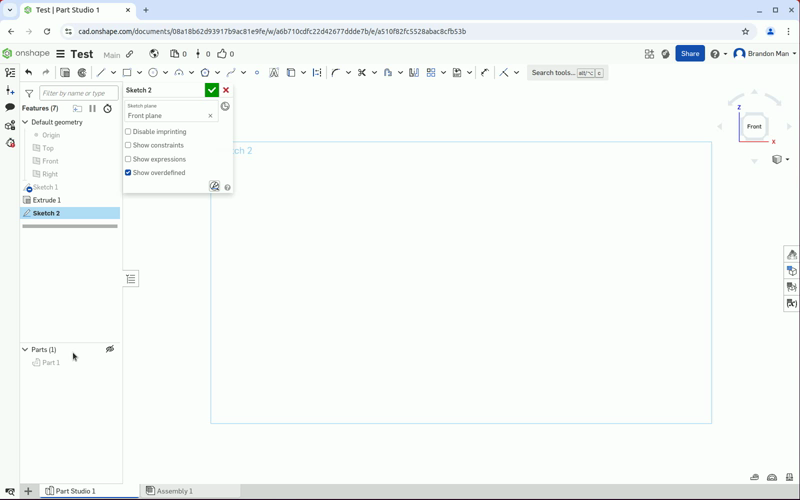
key_down(shift)
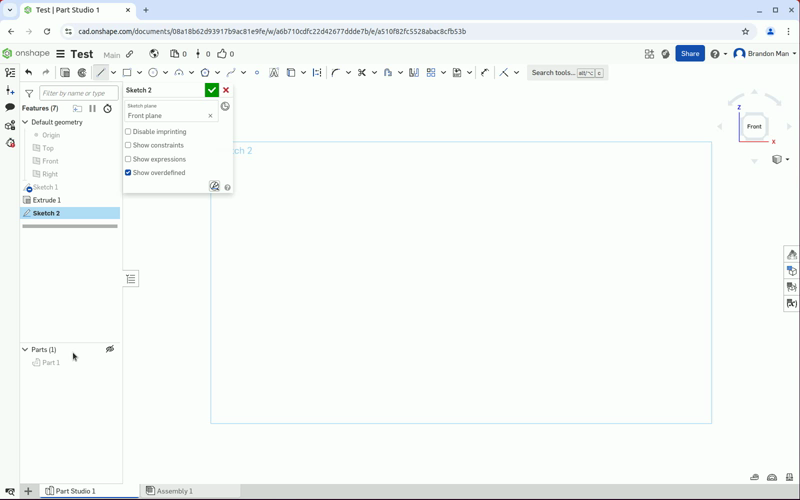
mouse_move(460, 293)
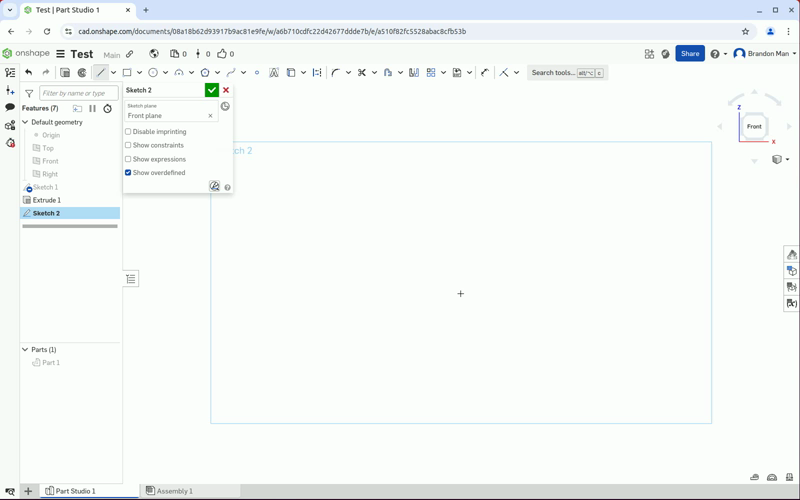
click(460, 293)
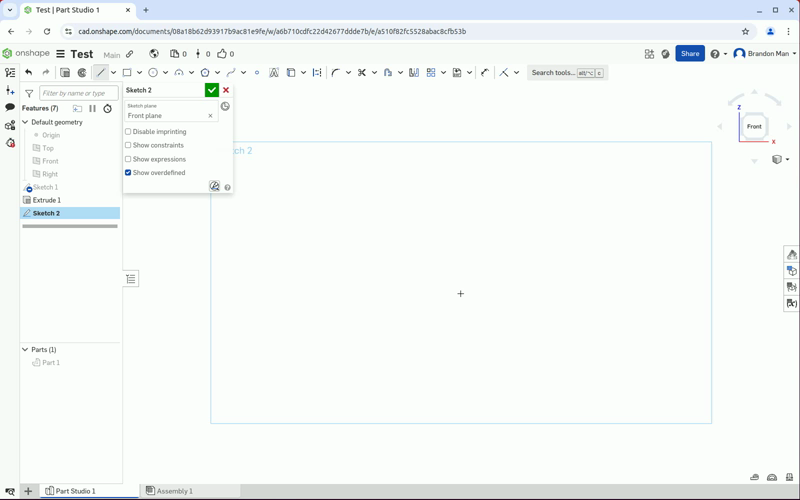
key_up(shift)
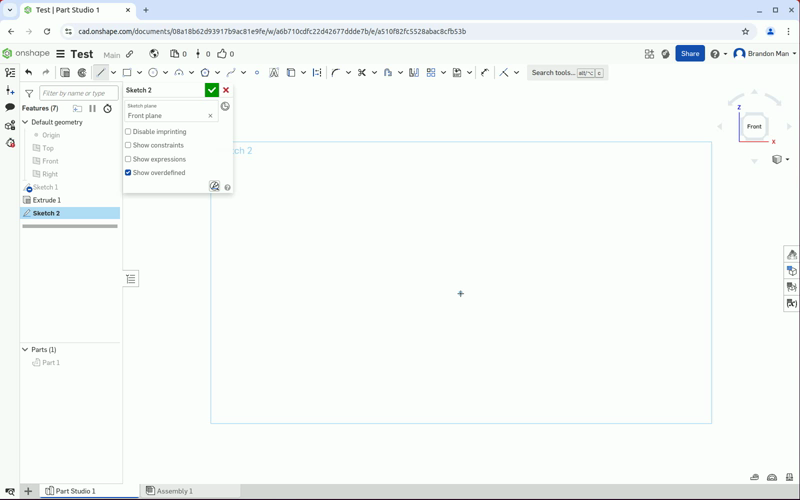
key_down(shift)
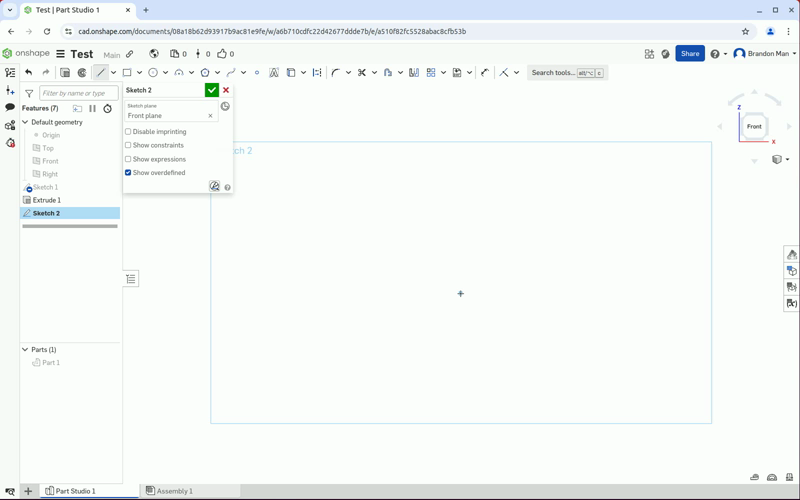
mouse_move(562, 293)
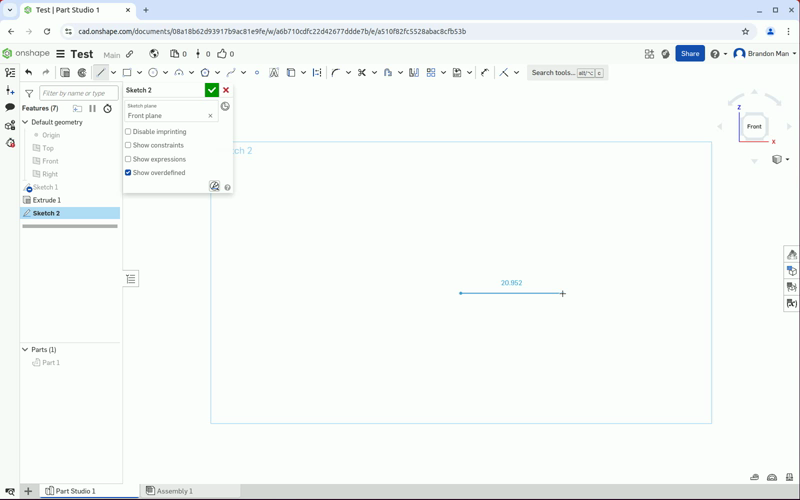
click(562, 293)
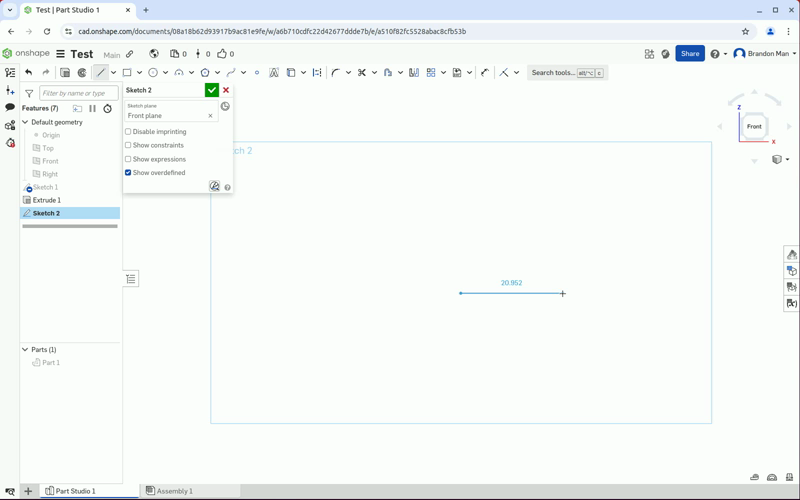
key_up(shift)
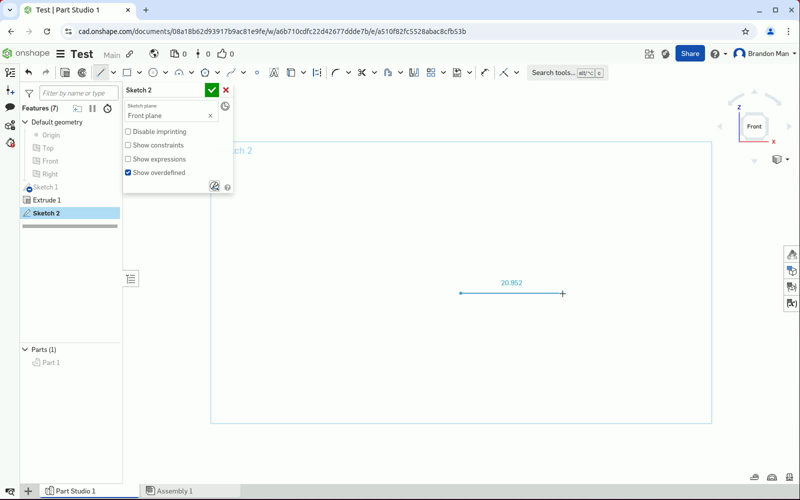
key(esc)
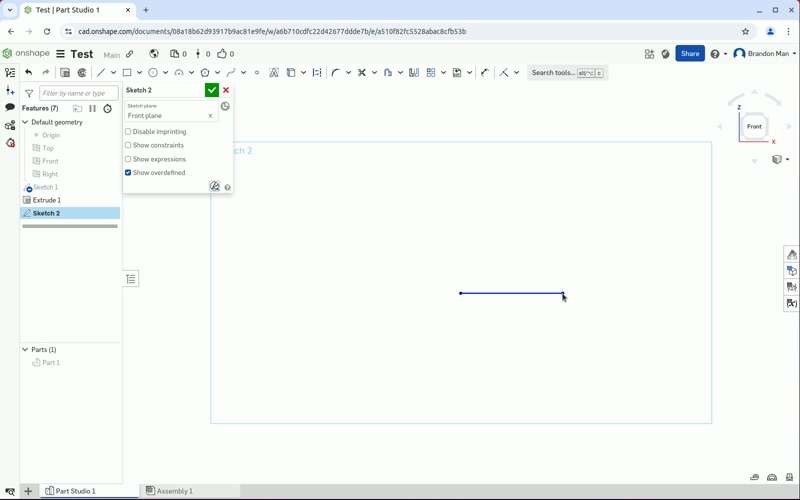
key(a)
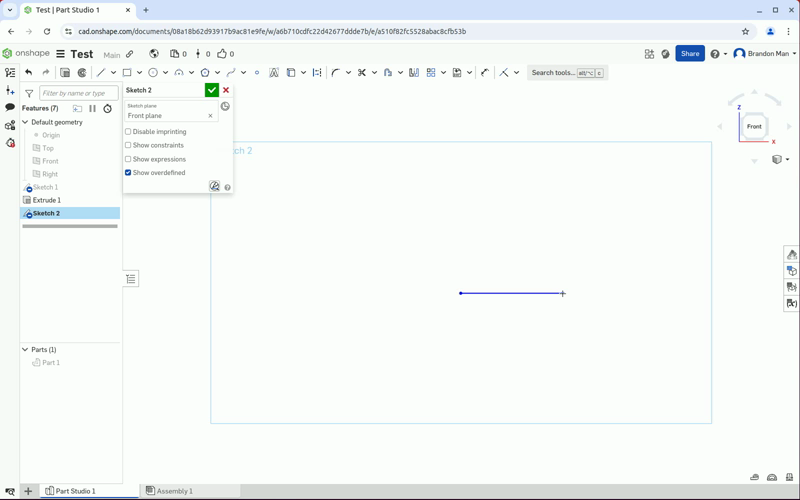
mouse_move(562, 293)
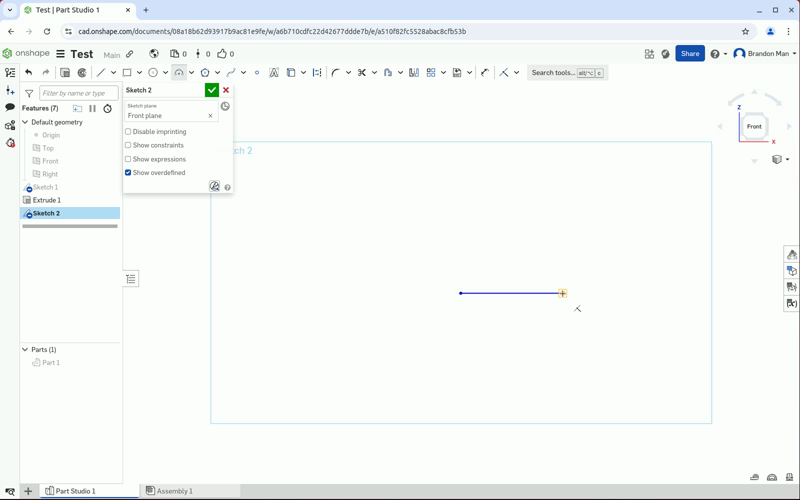
click(562, 293)
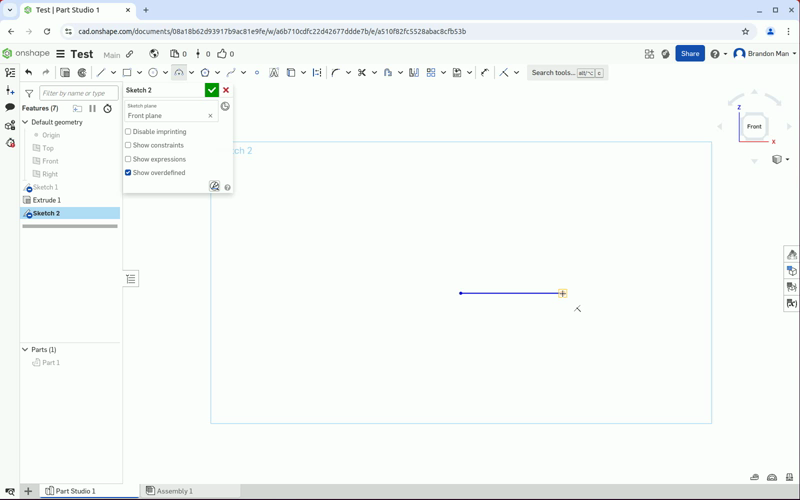
key_down(shift)
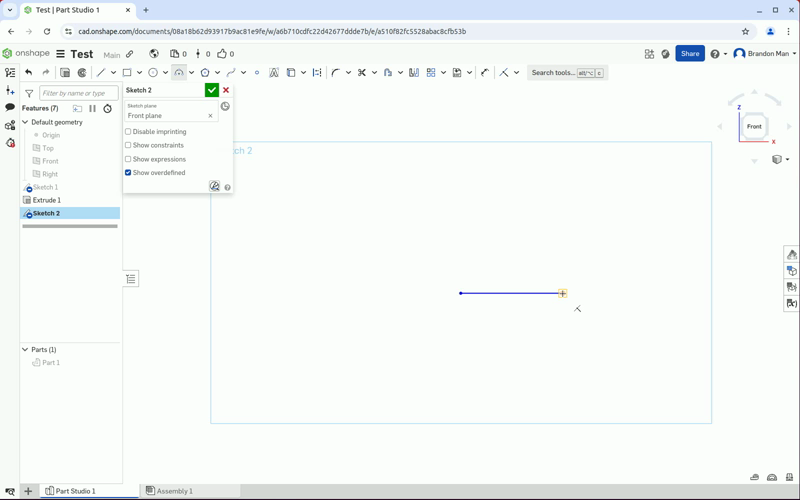
mouse_move(562, 273)
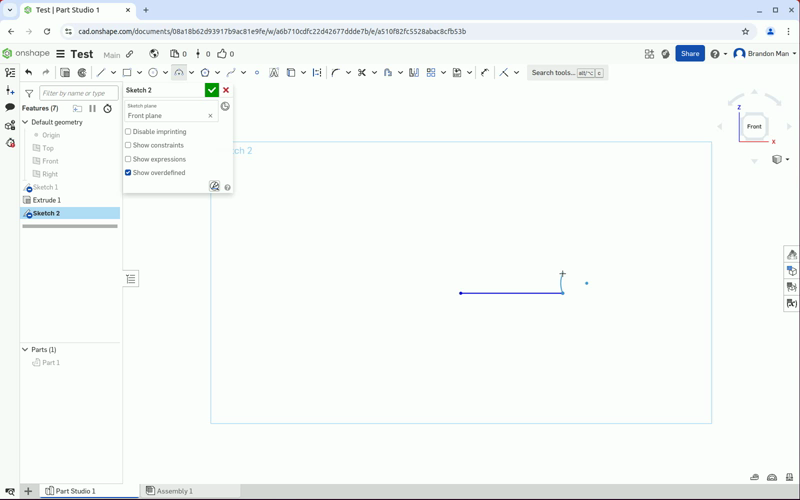
click(562, 273)
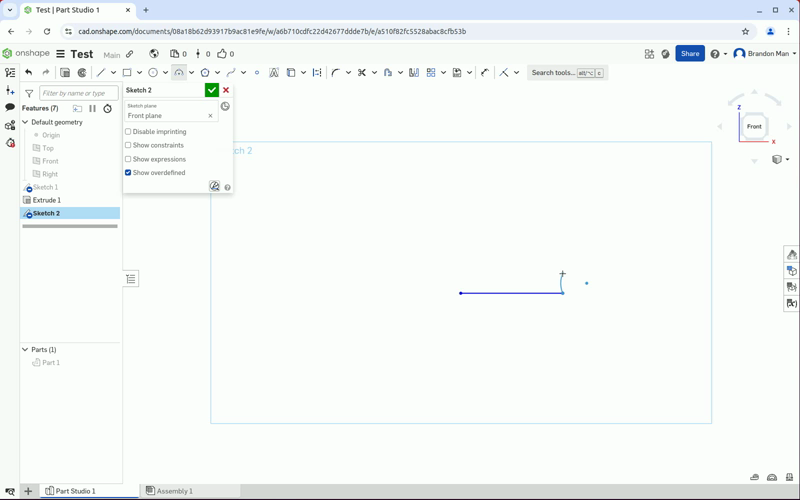
mouse_move(552, 283)
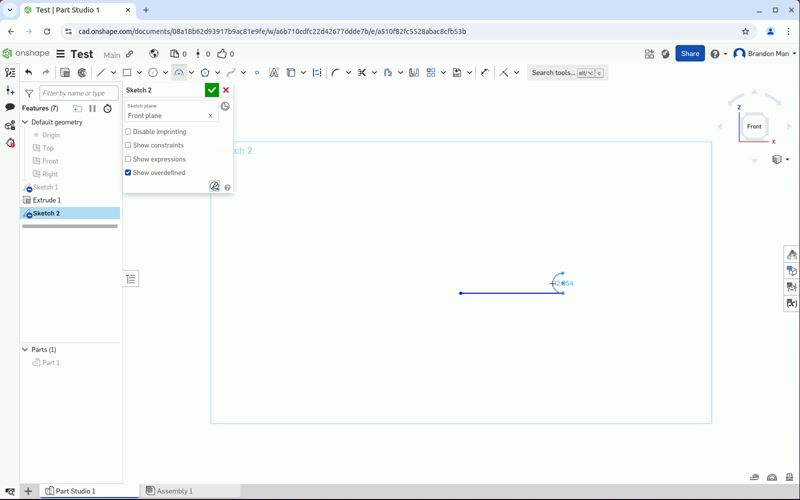
click(552, 283)
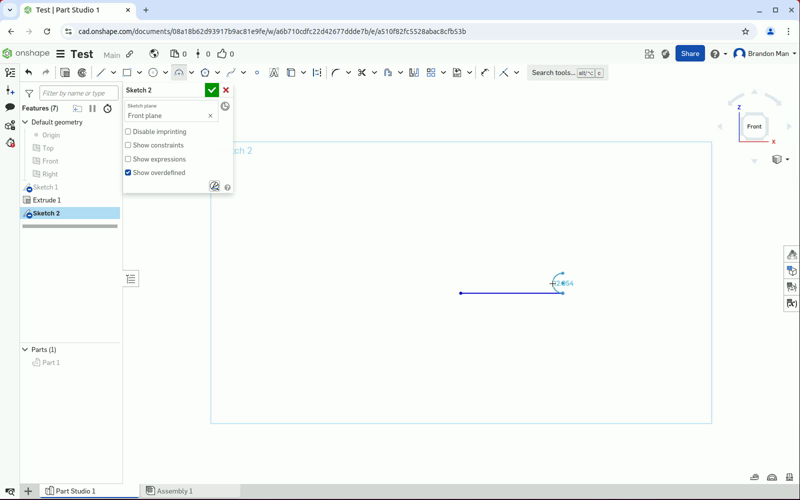
key_up(shift)
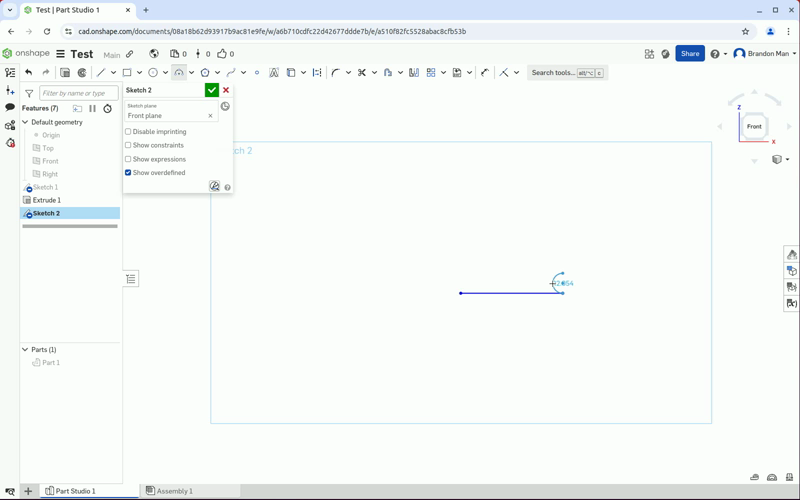
key(esc)
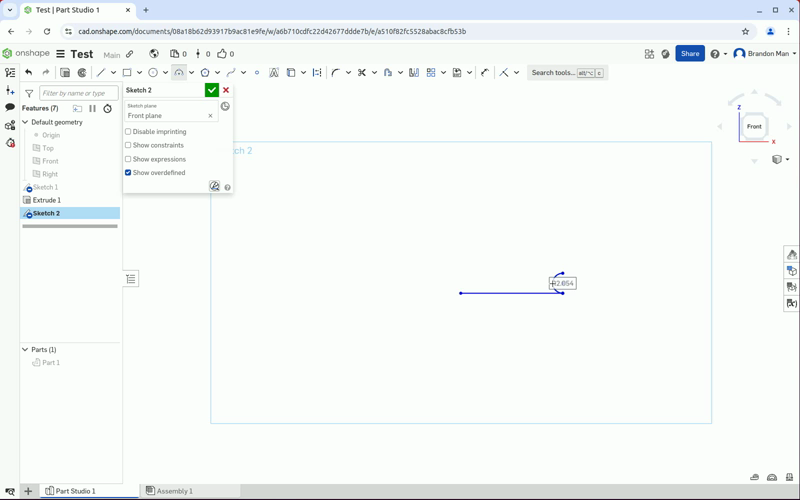
key(l)
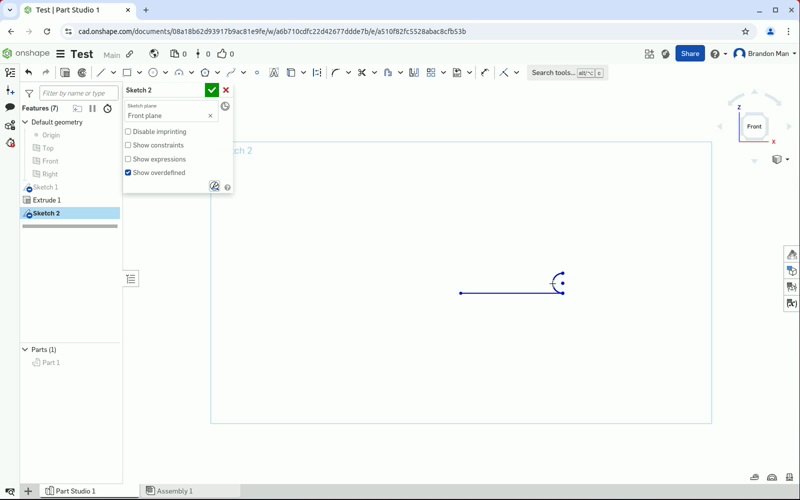
mouse_move(562, 273)
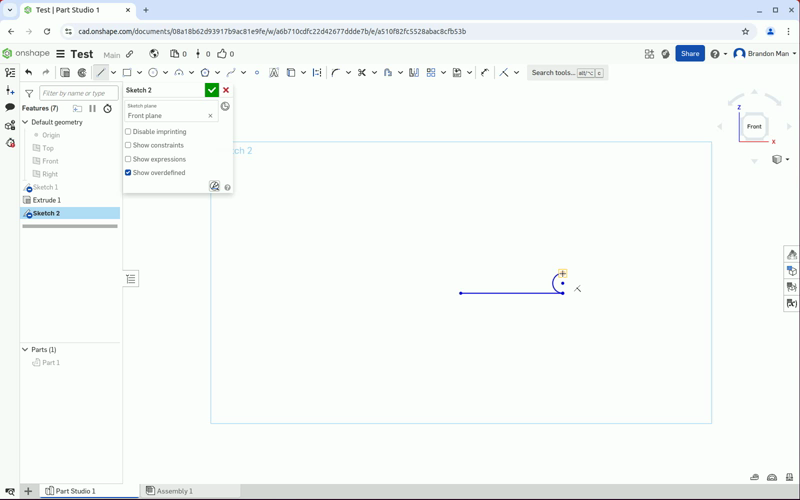
click(562, 273)
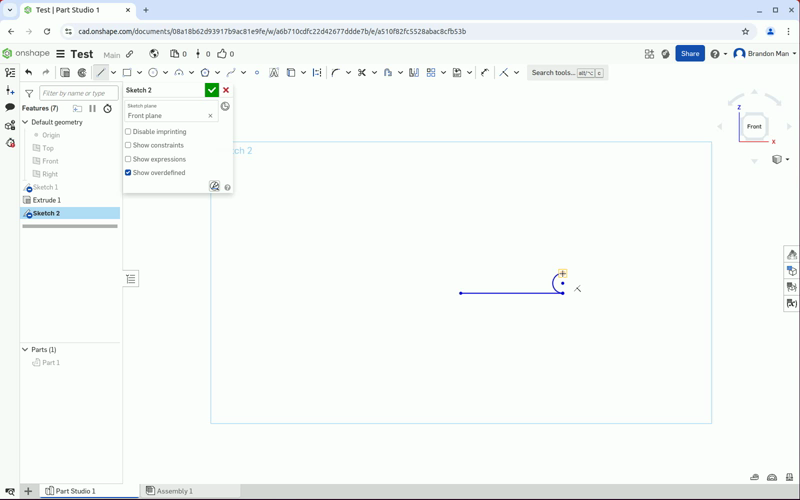
key_down(shift)
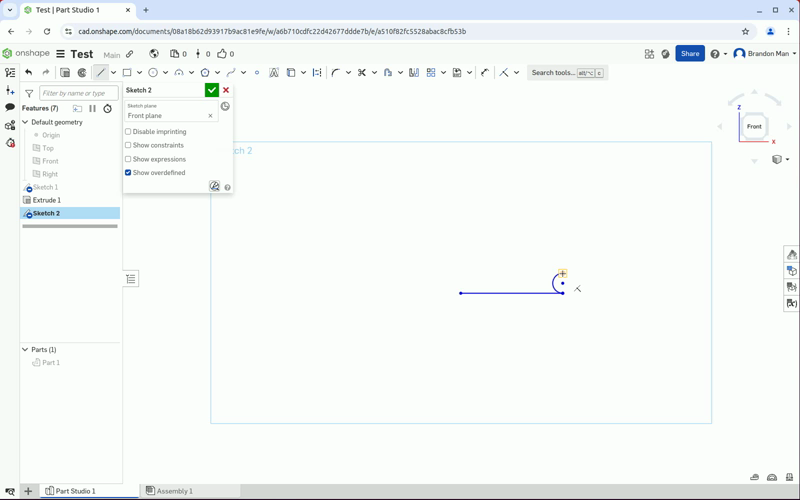
mouse_move(460, 273)
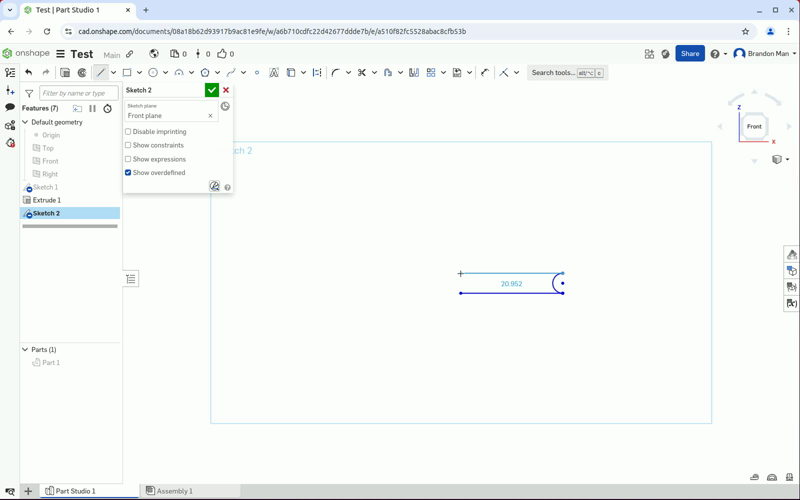
click(460, 273)
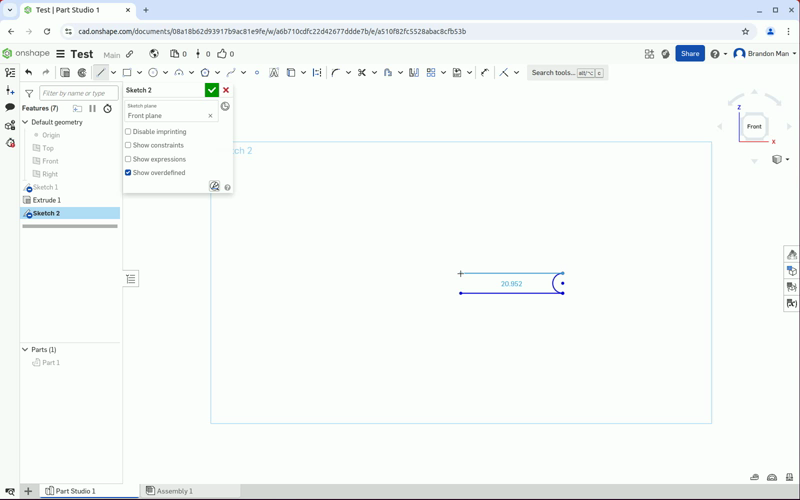
key_up(shift)
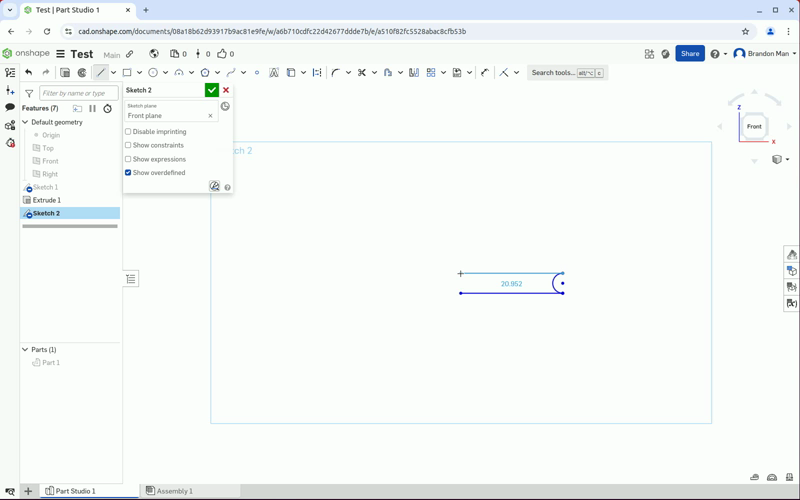
key(esc)
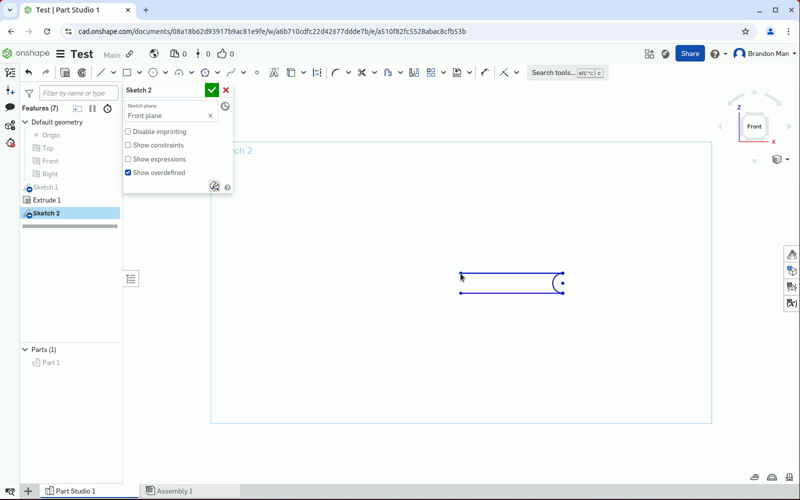
key(a)
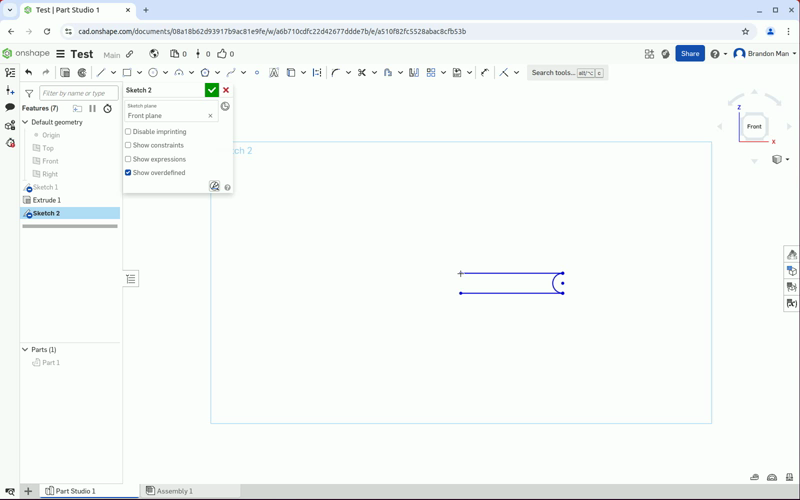
mouse_move(460, 273)
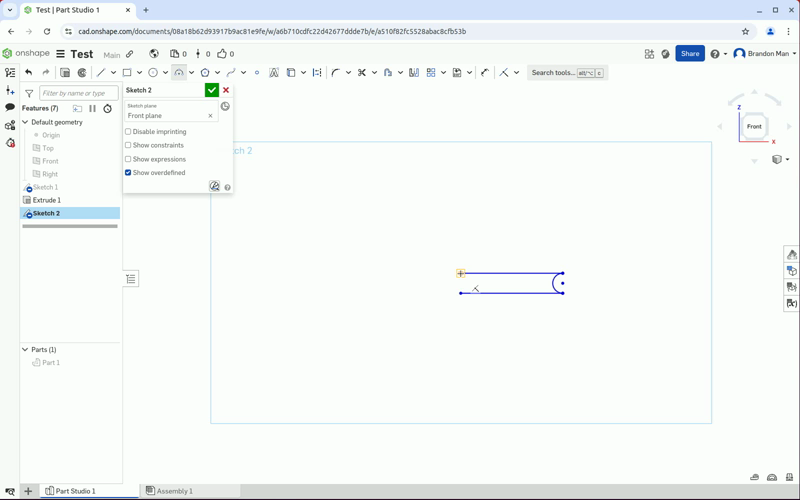
click(460, 273)
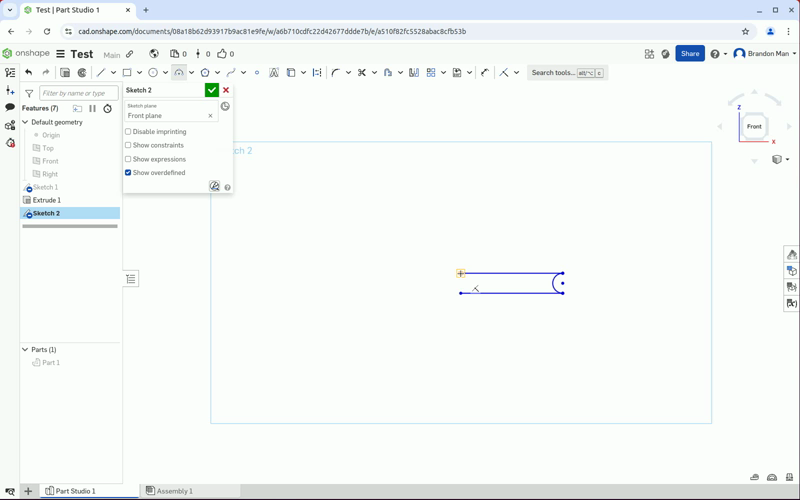
mouse_move(460, 293)
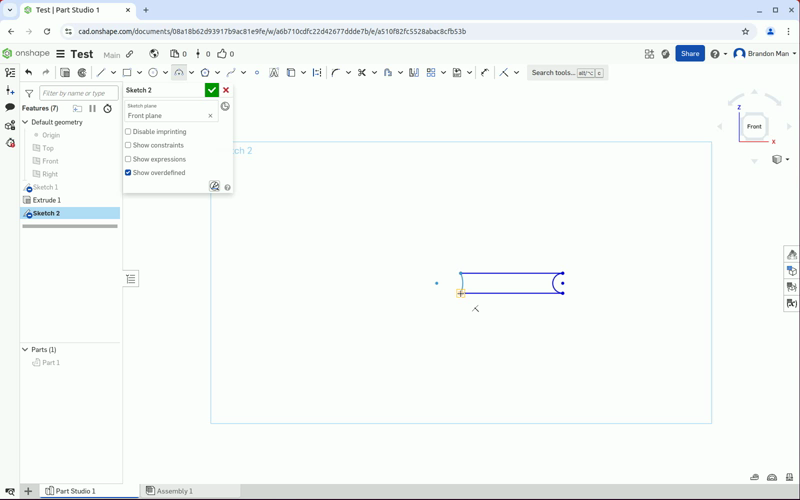
click(460, 293)
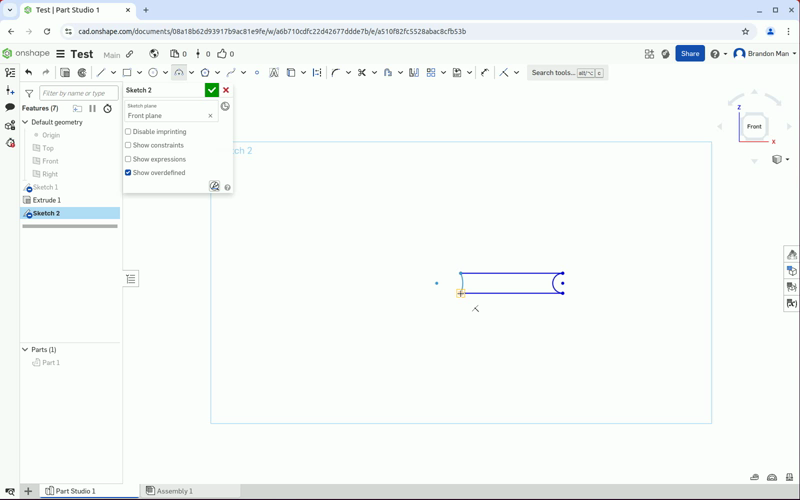
key_down(shift)
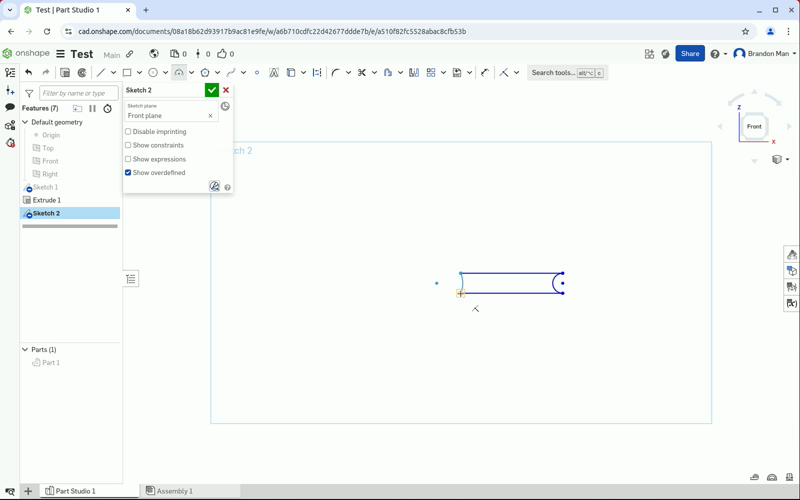
mouse_move(470, 283)
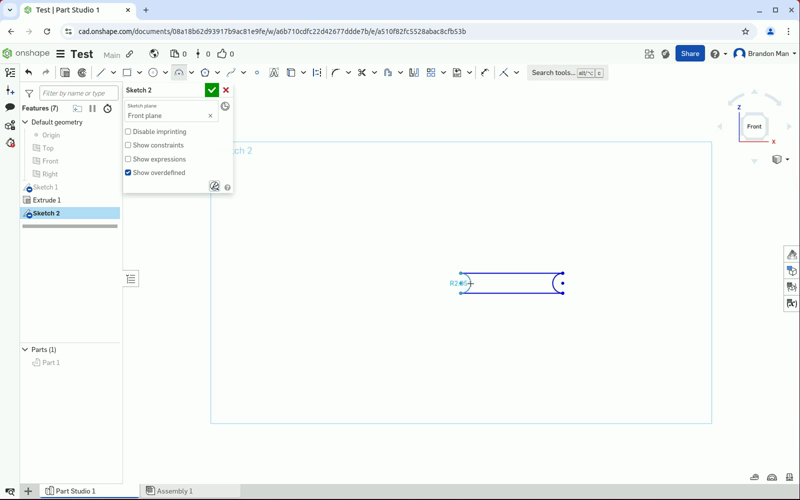
click(470, 283)
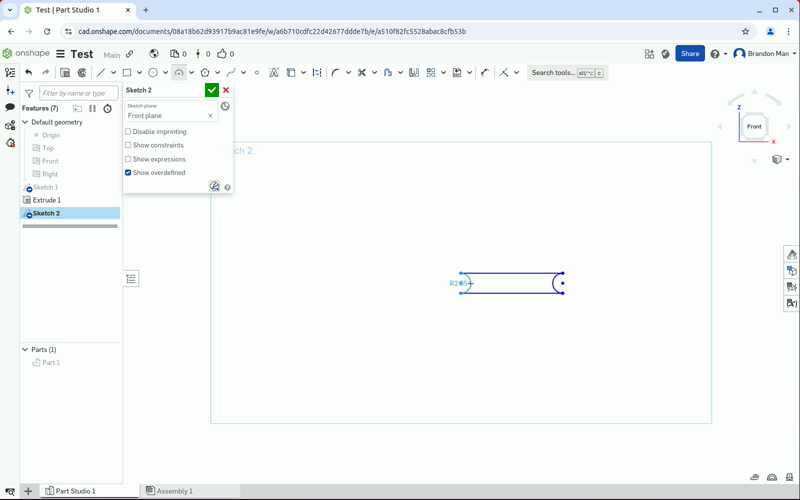
key_up(shift)
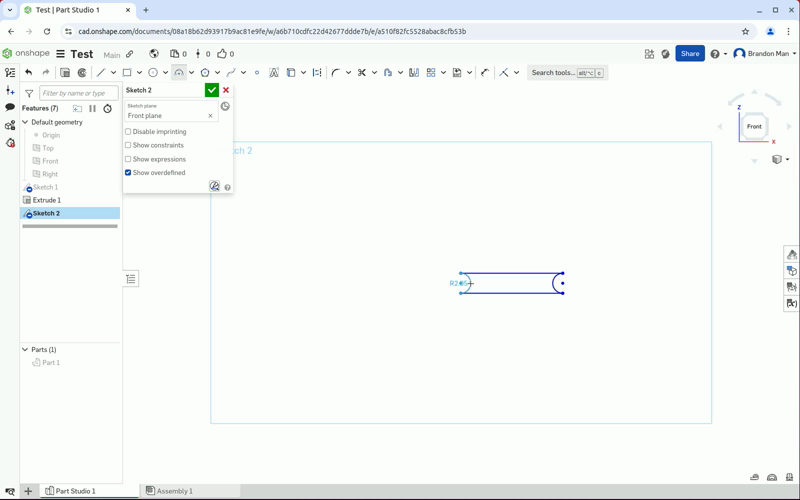
key(esc)
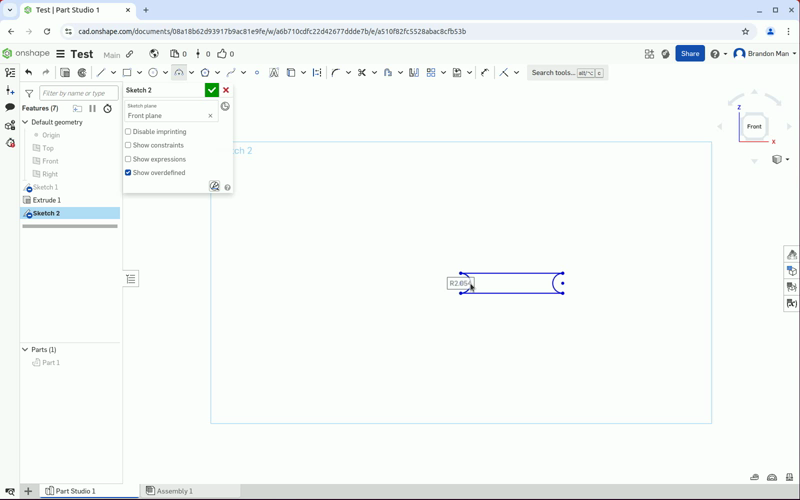
mouse_move(530, 283)
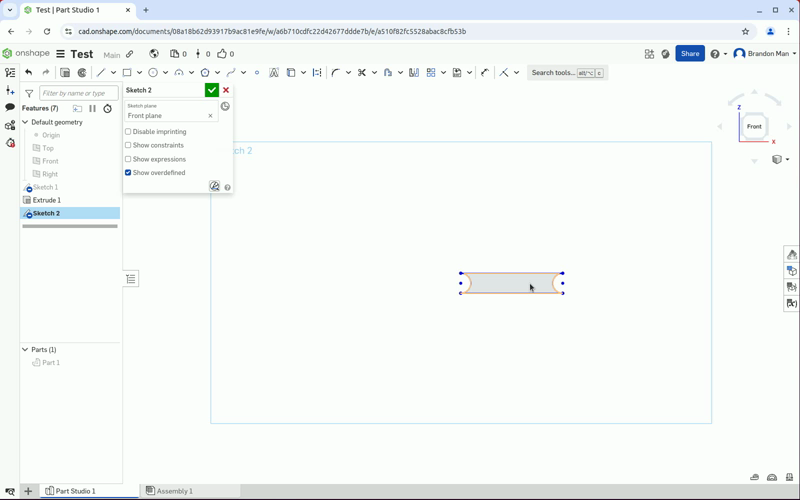
scroll(6)
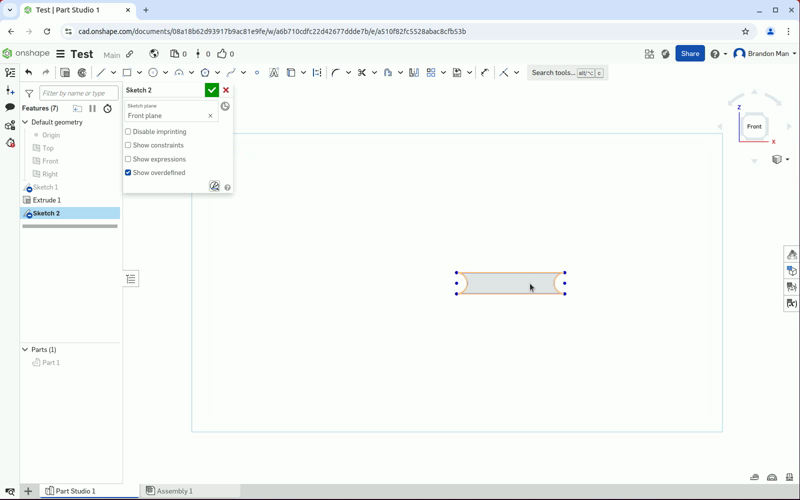
scroll(6)
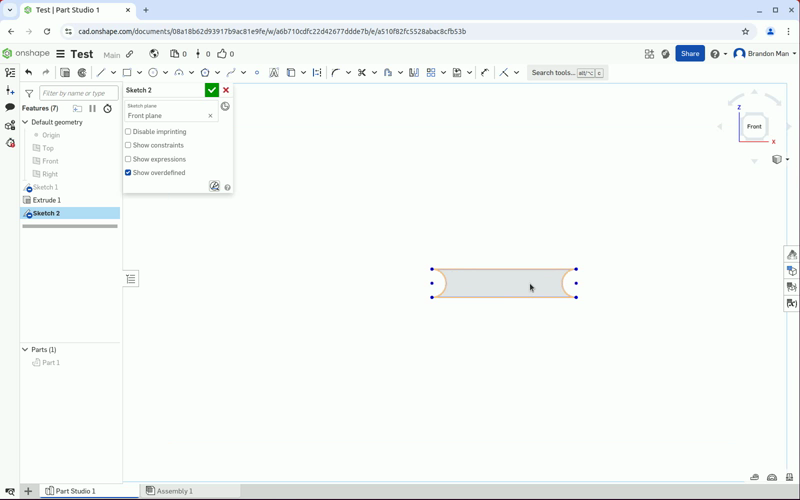
scroll(6)
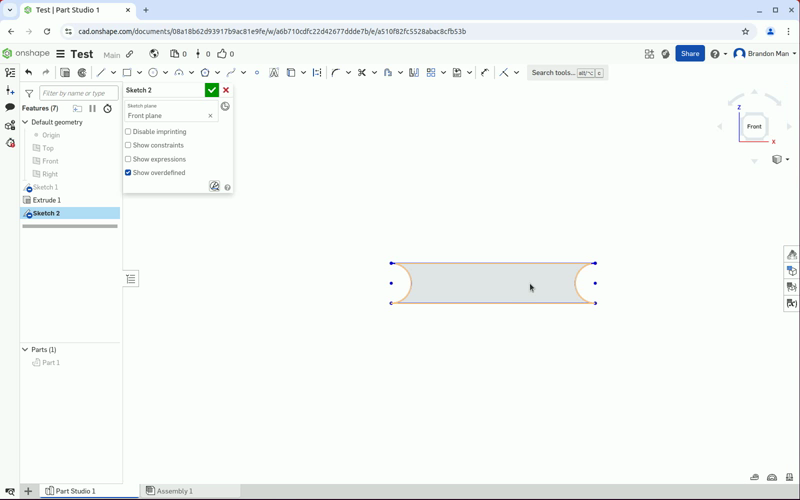
scroll(6)
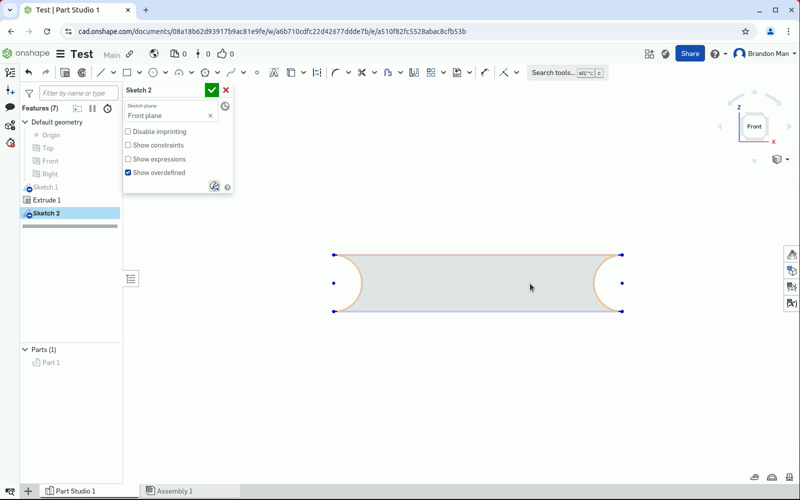
scroll(6)
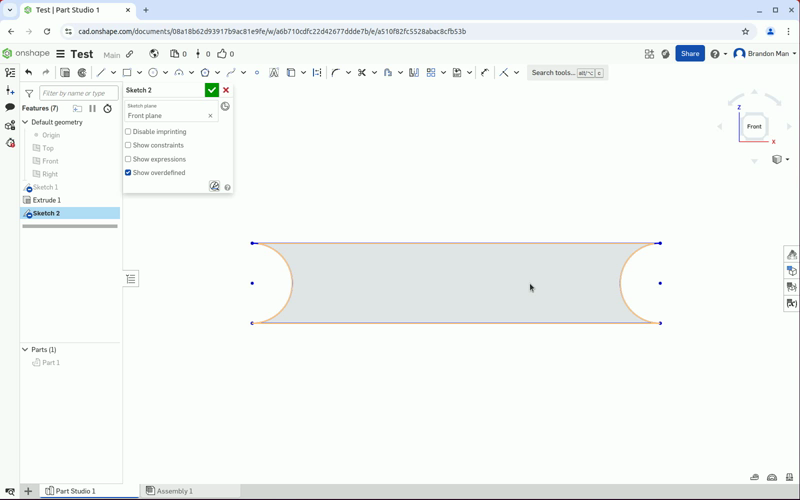
scroll(6)
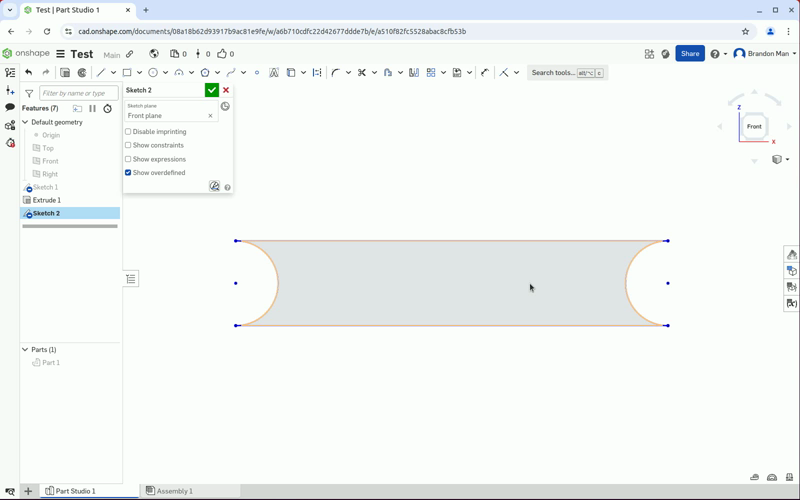
scroll(6)
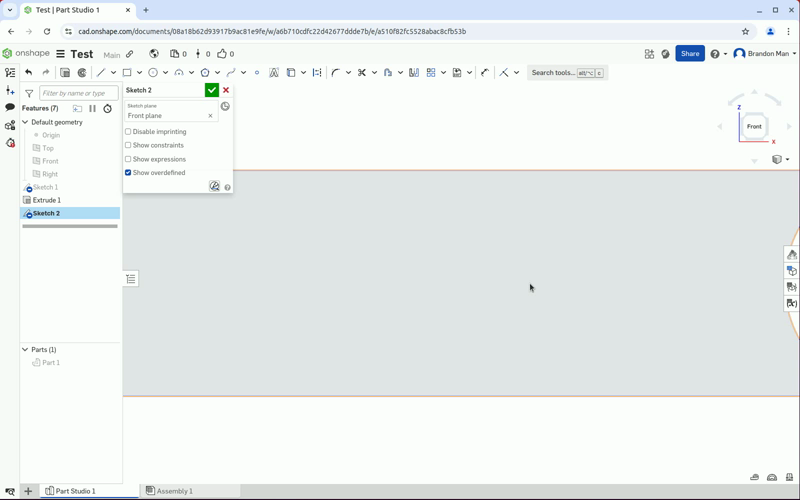
click(530, 283)
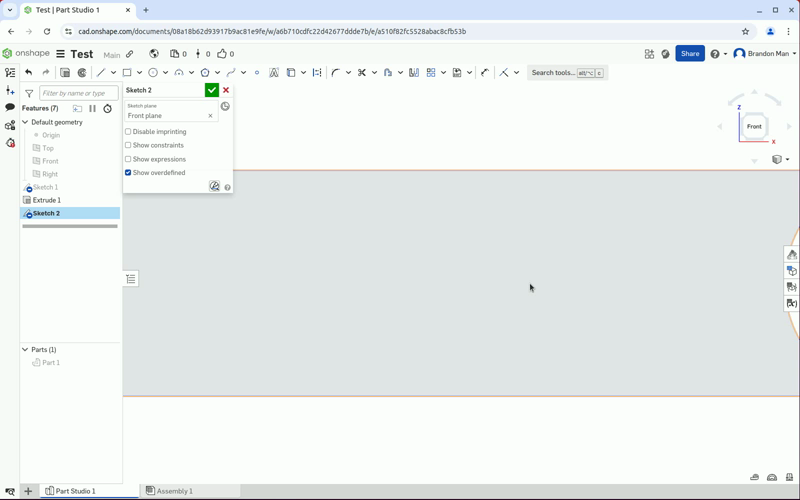
scroll(-6)
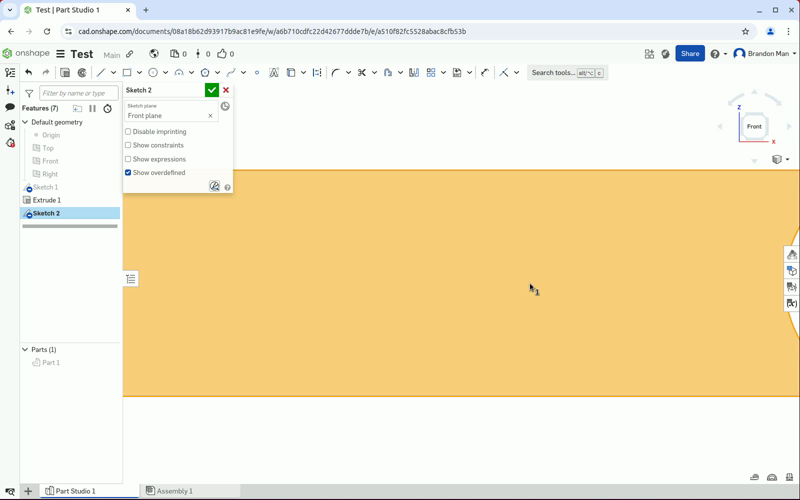
scroll(-6)
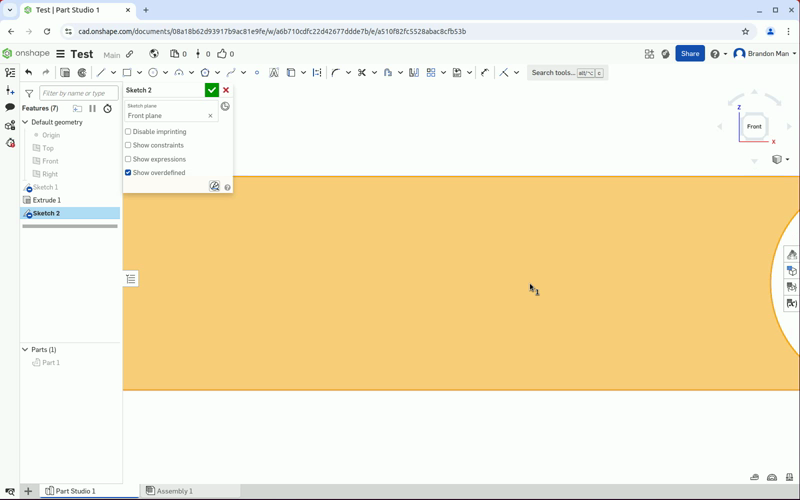
scroll(-6)
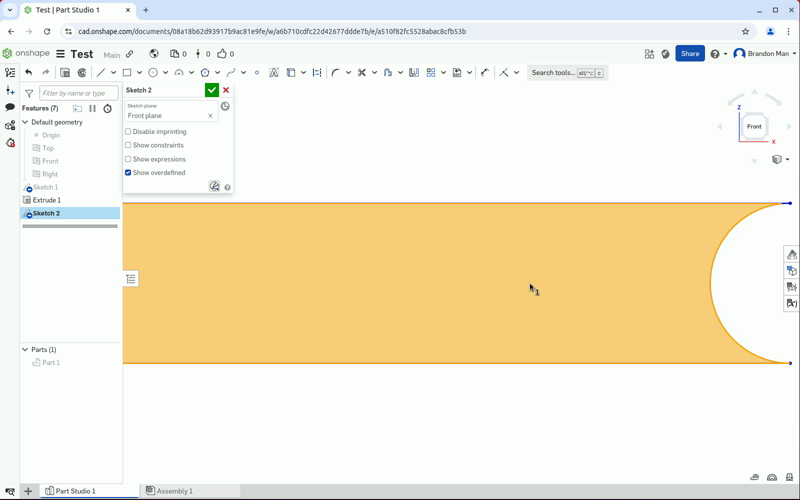
scroll(-6)
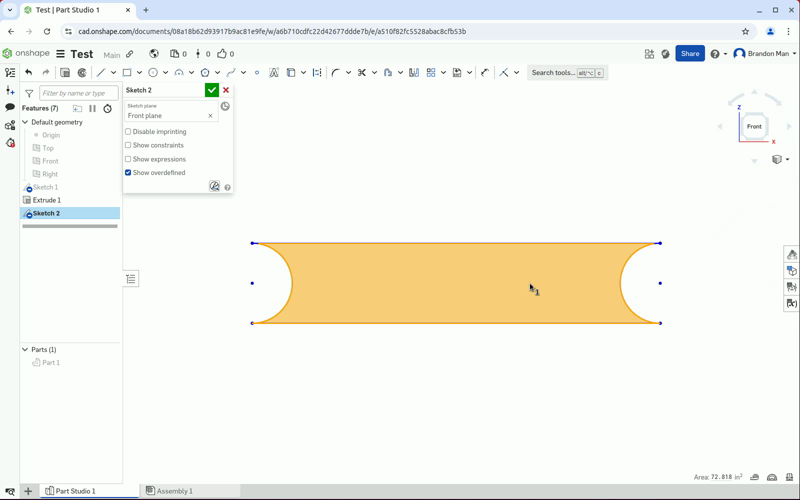
scroll(-6)
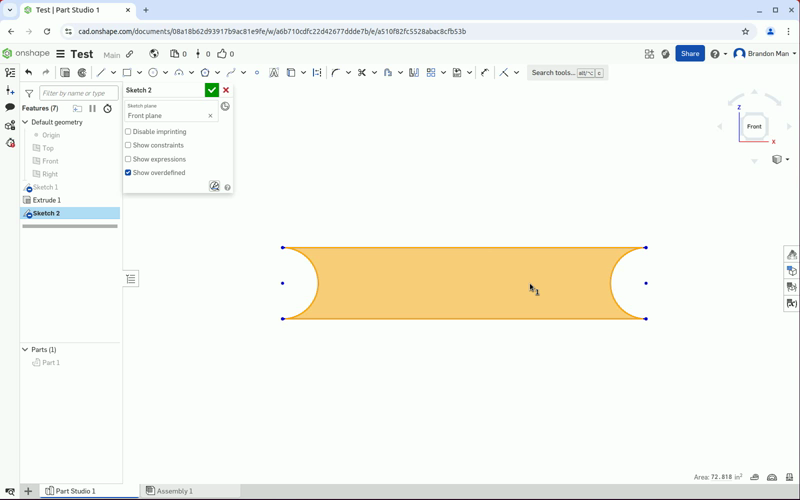
scroll(-6)
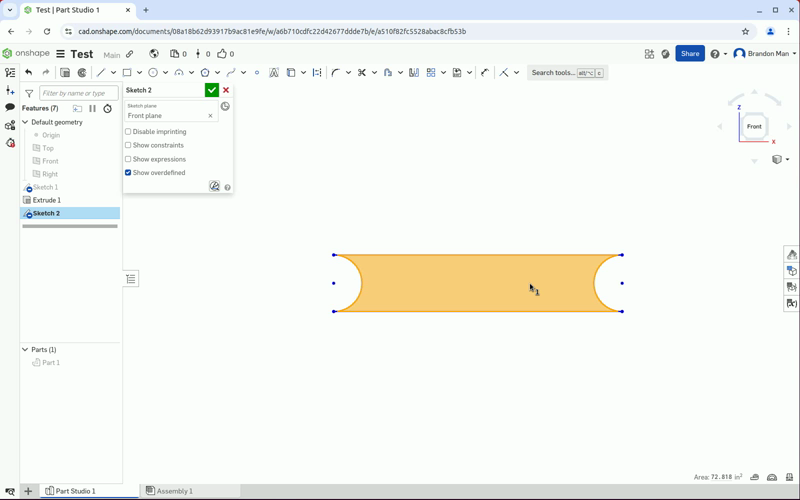
scroll(-6)
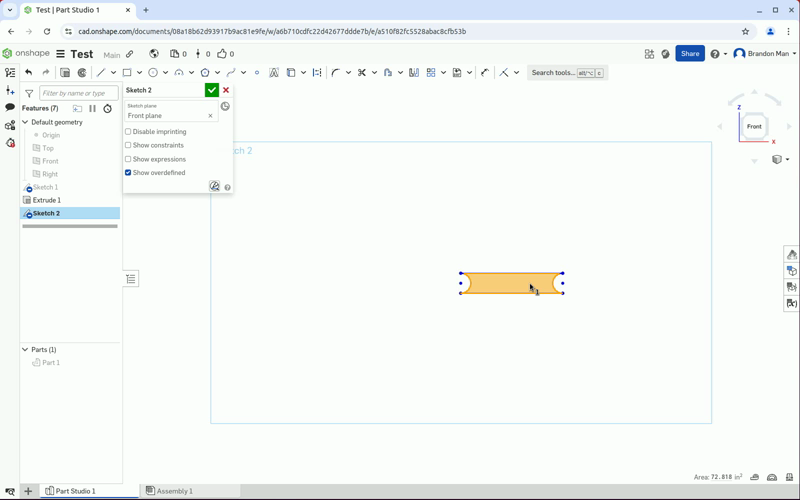
mouse_move(73, 352)
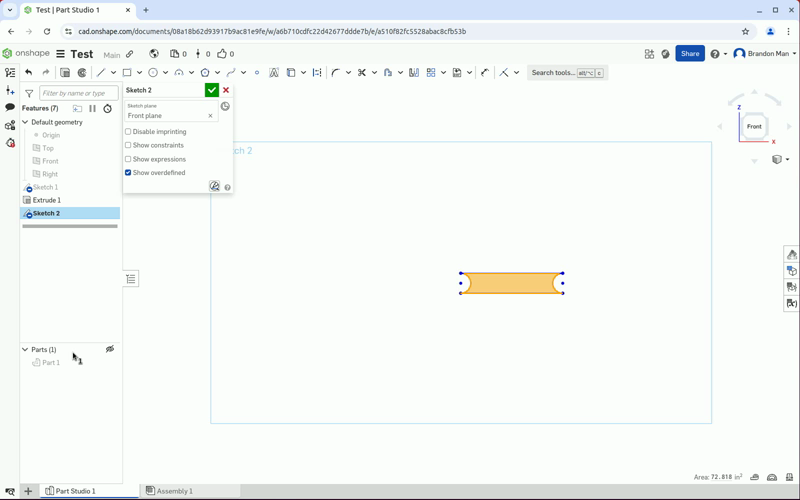
key(shift+y)
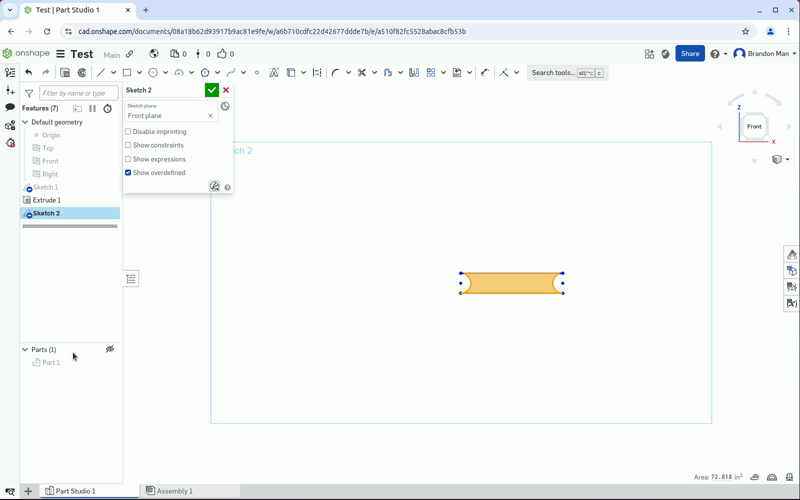
key(shift+e)
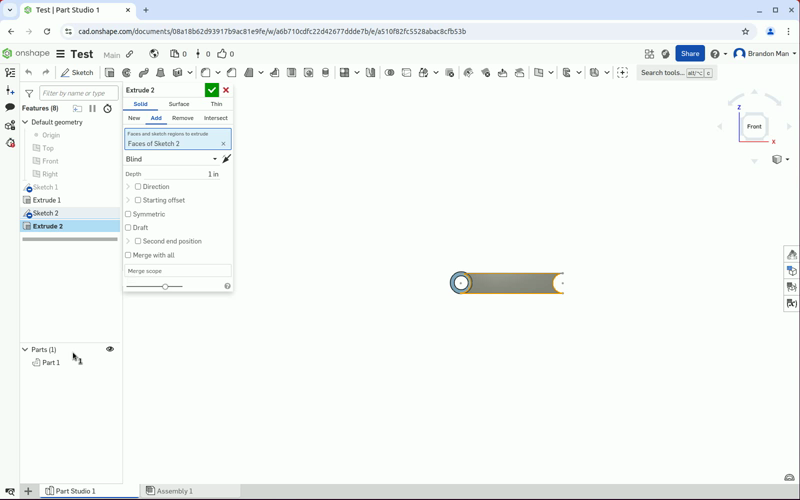
mouse_move(143, 106)
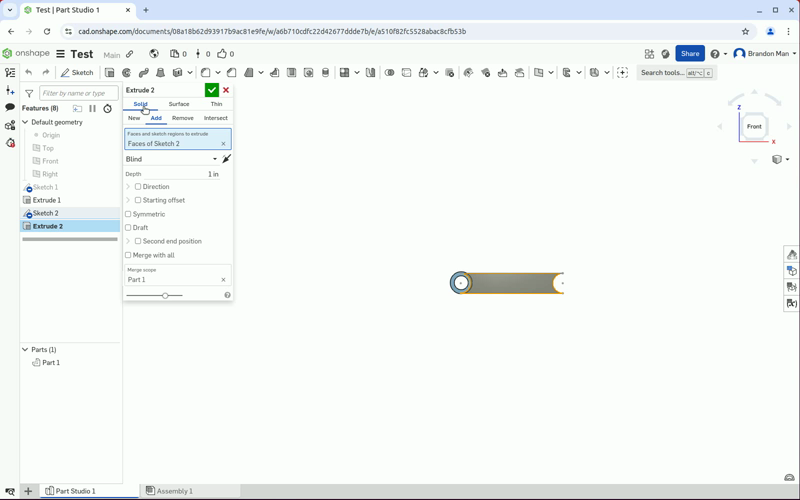
click(143, 106)
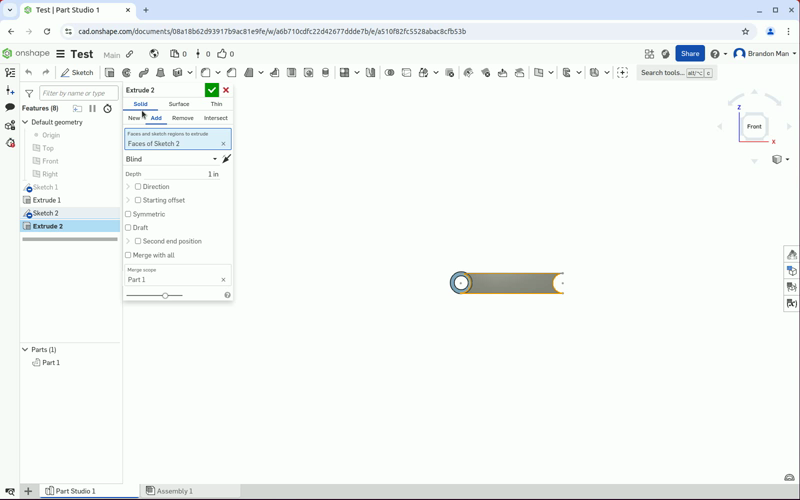
mouse_move(137, 120)
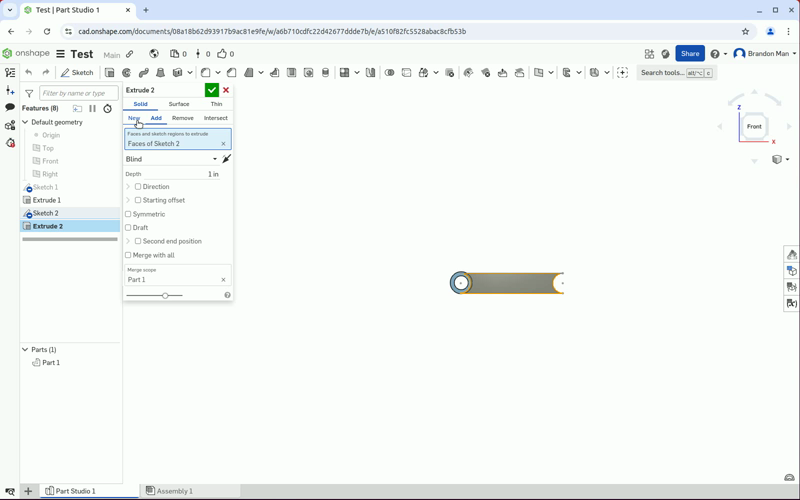
click(137, 120)
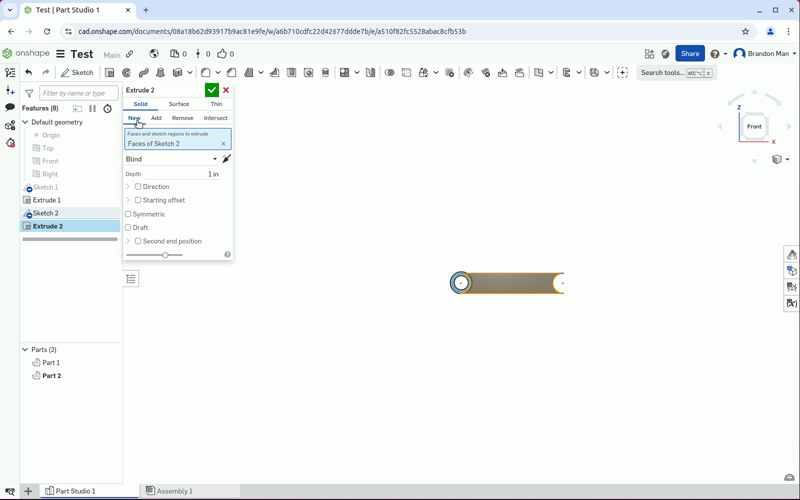
key(tab, 4)
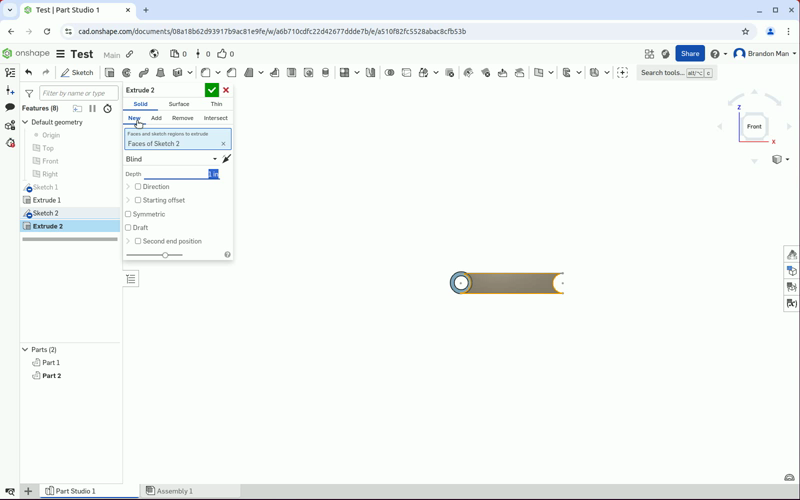
text(2.648)
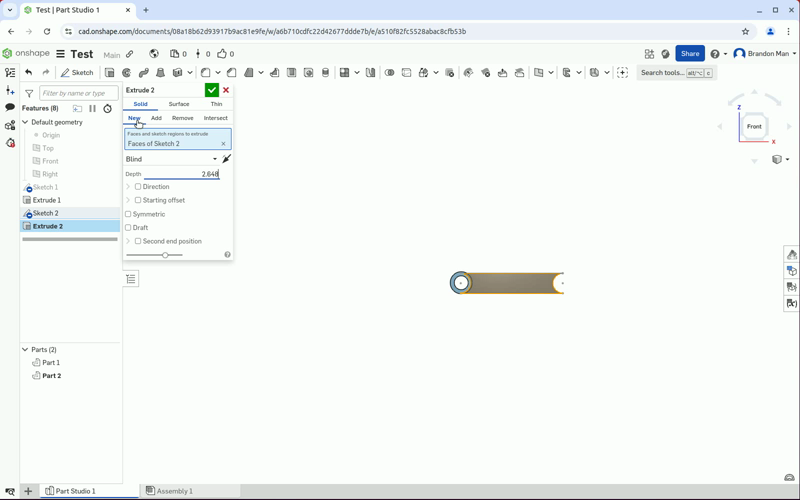
key(enter)
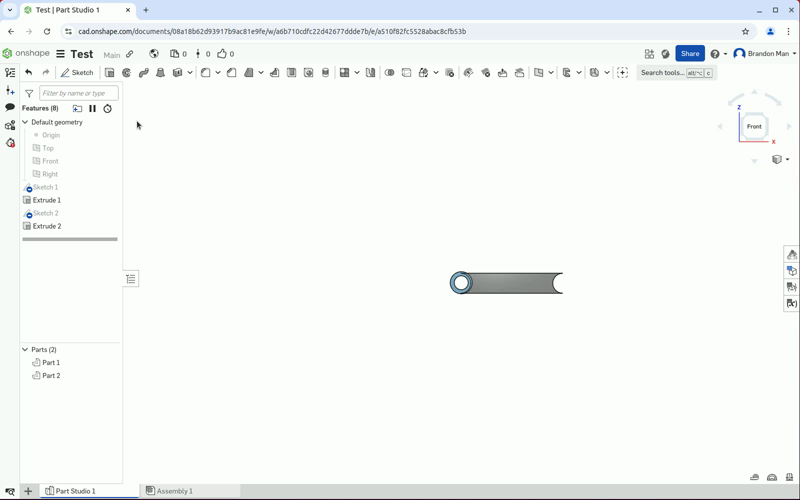
key(shift+h)
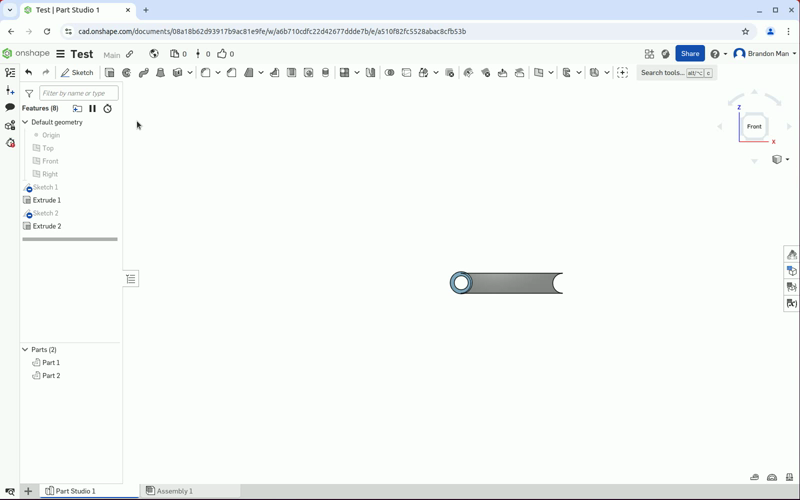
key(shift+h)
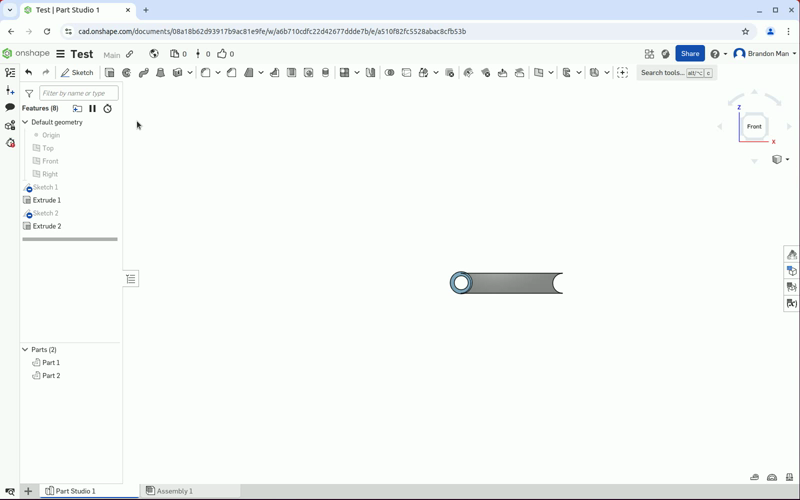
mouse_move(73, 189)
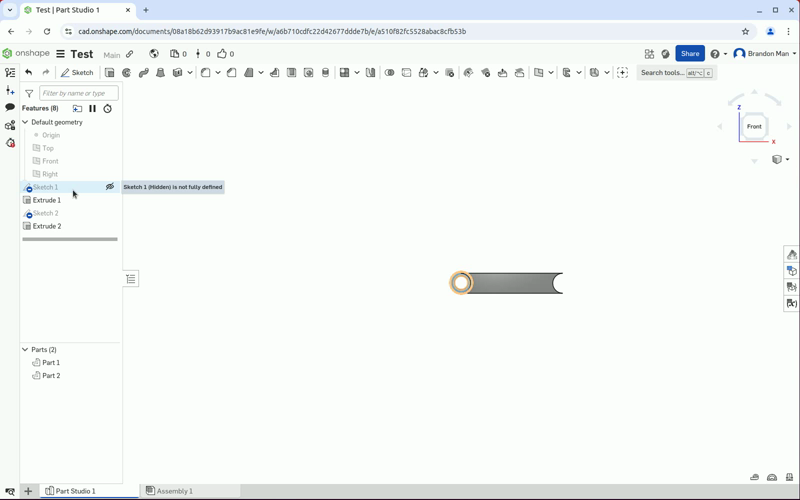
click(73, 189)
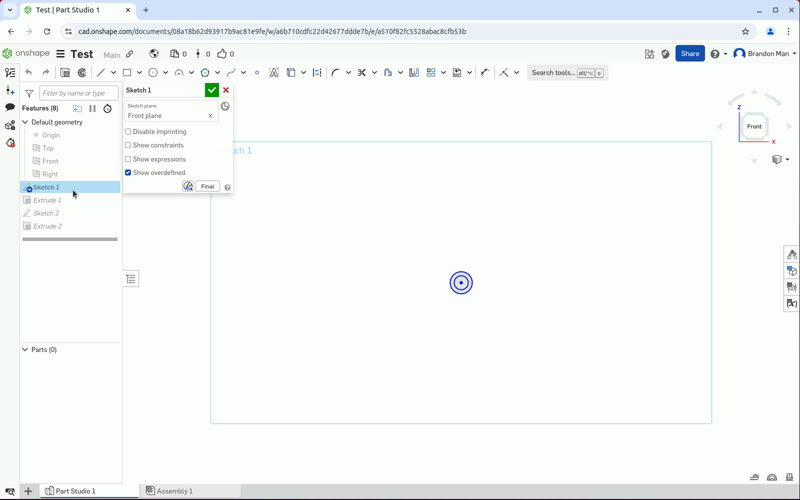
mouse_move(229, 92)
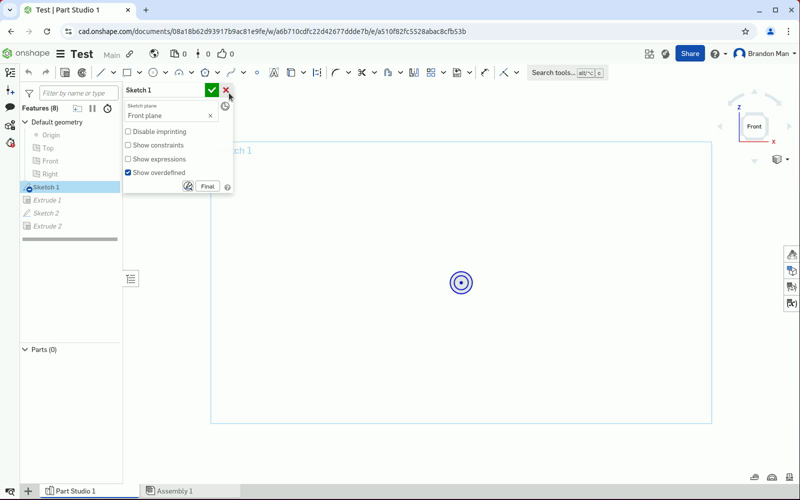
click(229, 92)
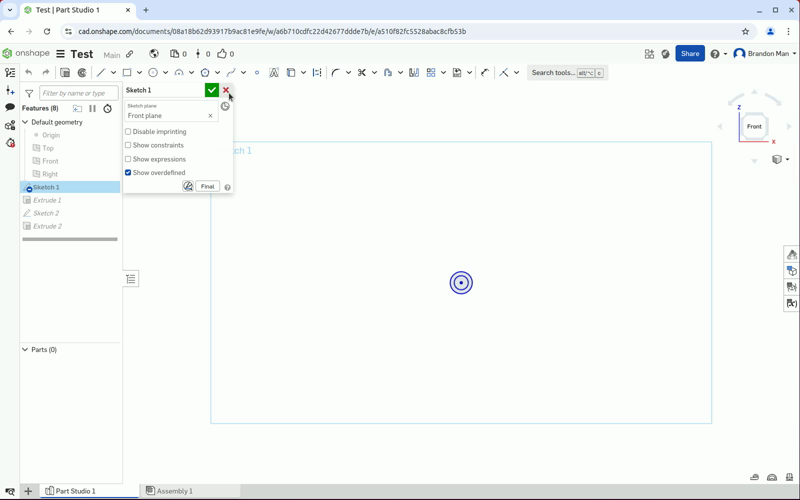
key(shift+s)
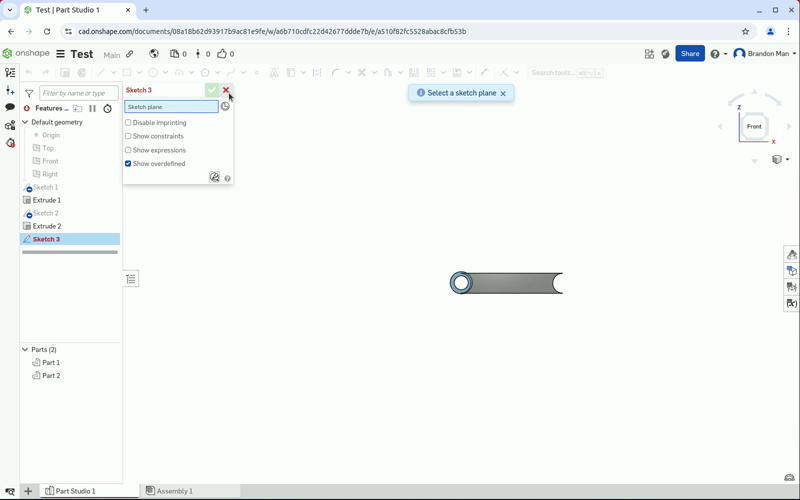
mouse_move(73, 163)
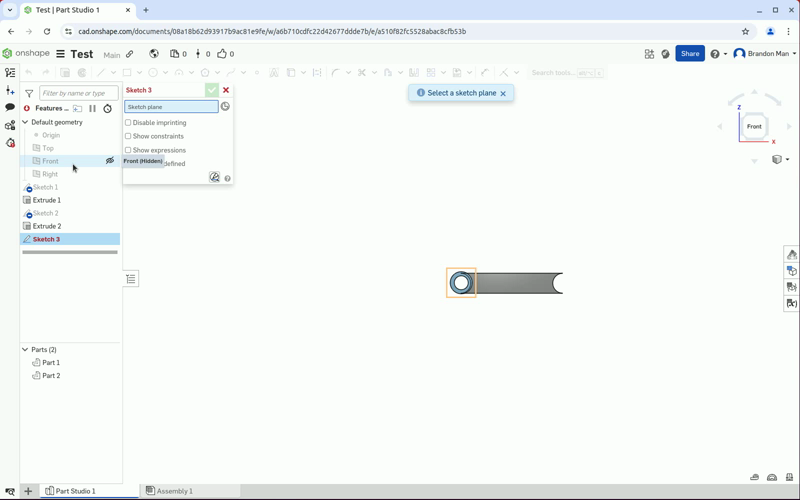
click(73, 163)
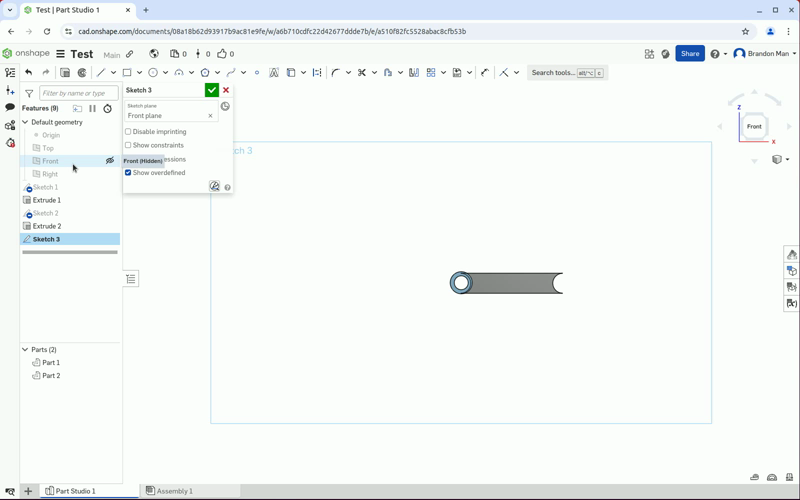
mouse_move(73, 352)
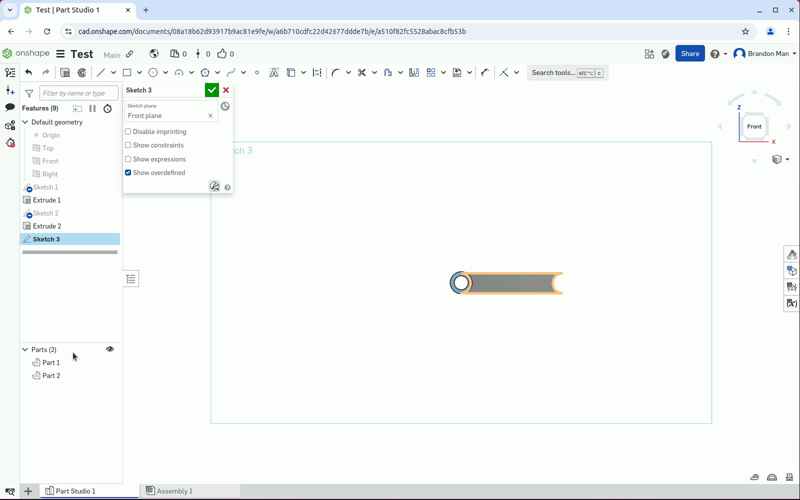
key(y)
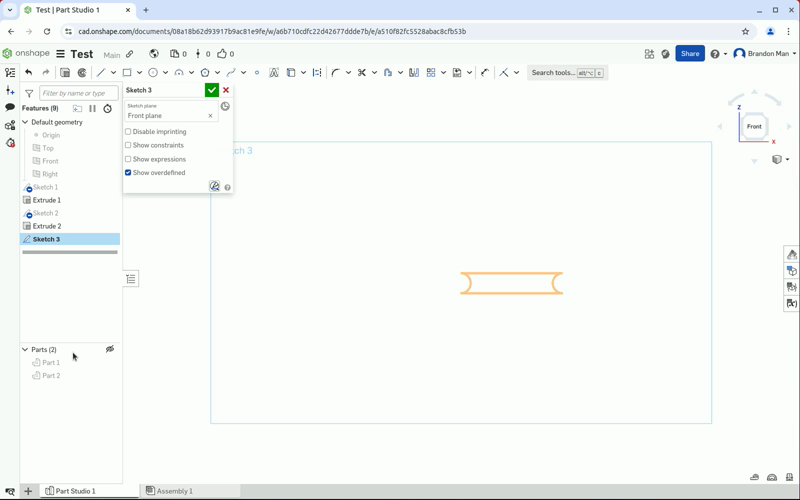
key(c)
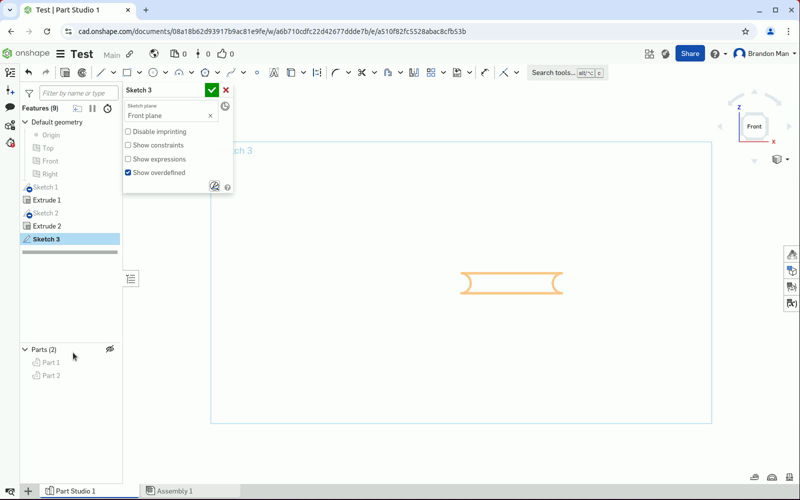
key_down(shift)
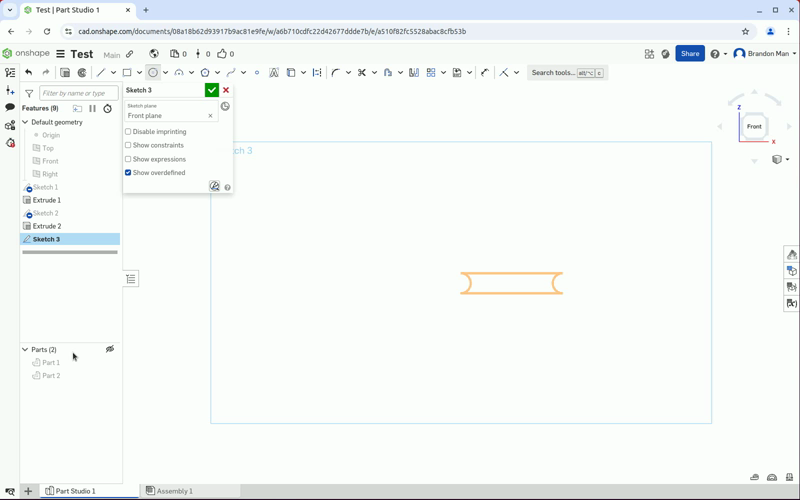
mouse_move(563, 282)
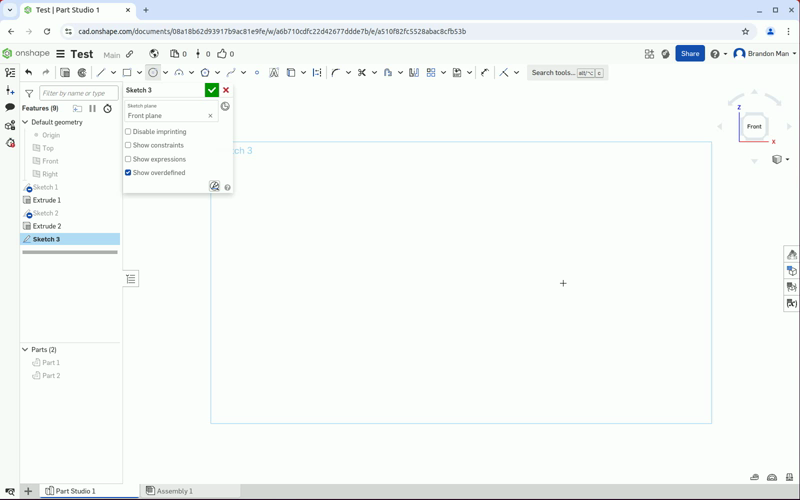
click(563, 282)
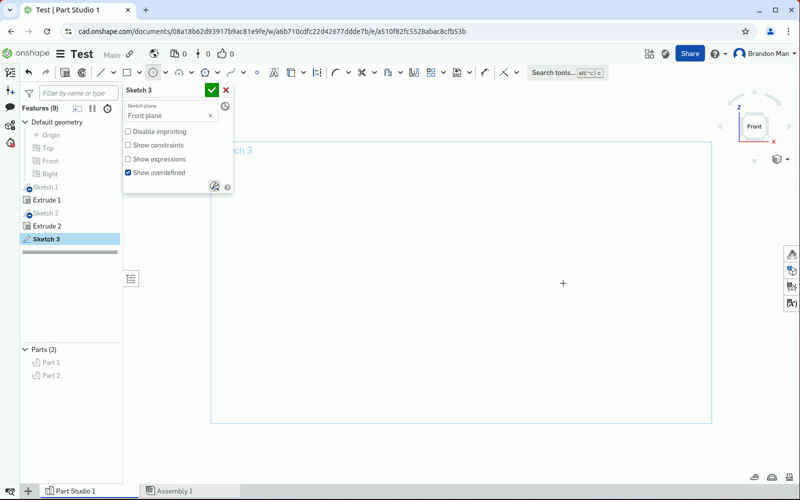
key_up(shift)
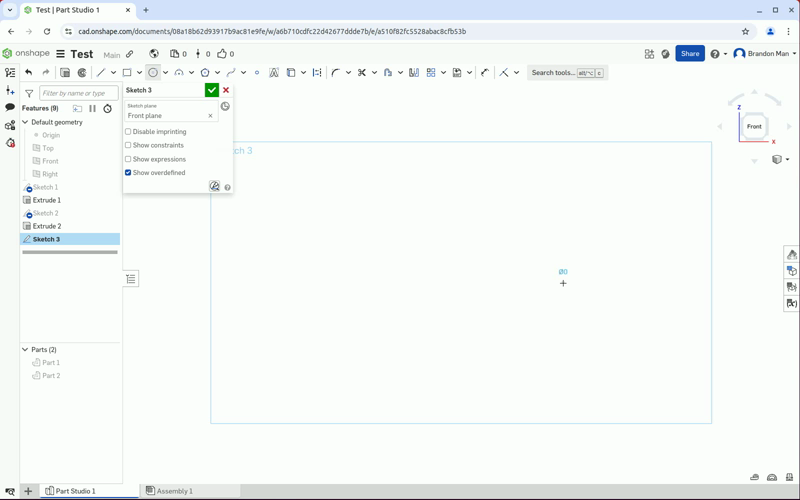
mouse_move(574, 282)
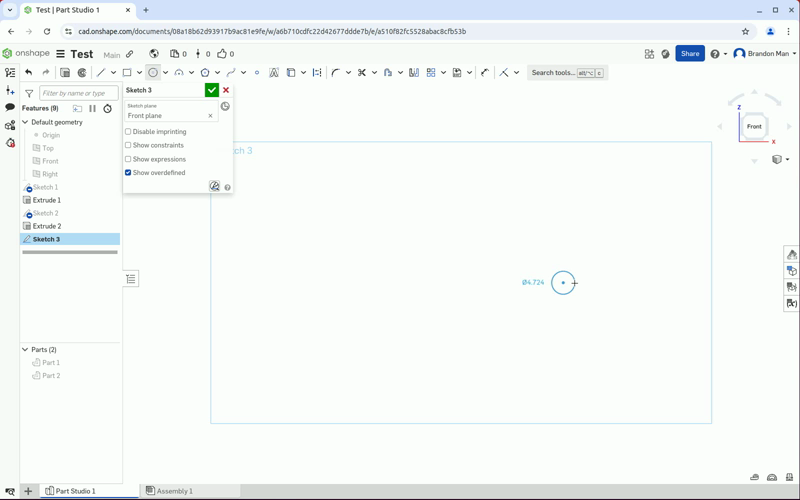
click(574, 282)
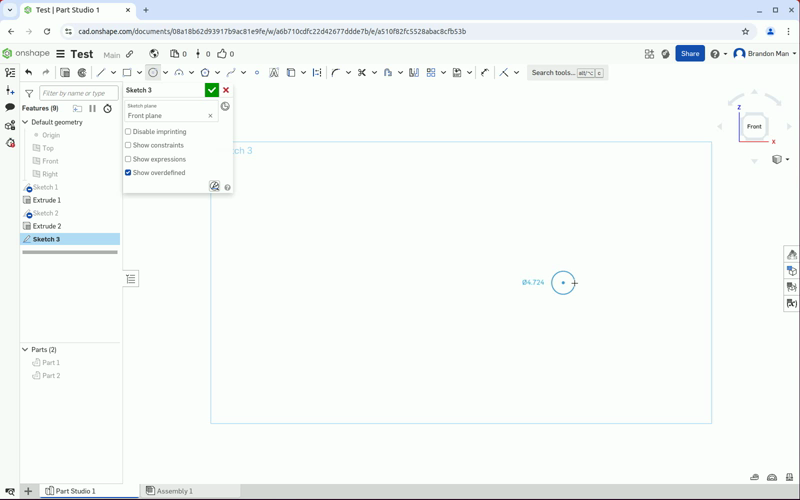
key(esc)
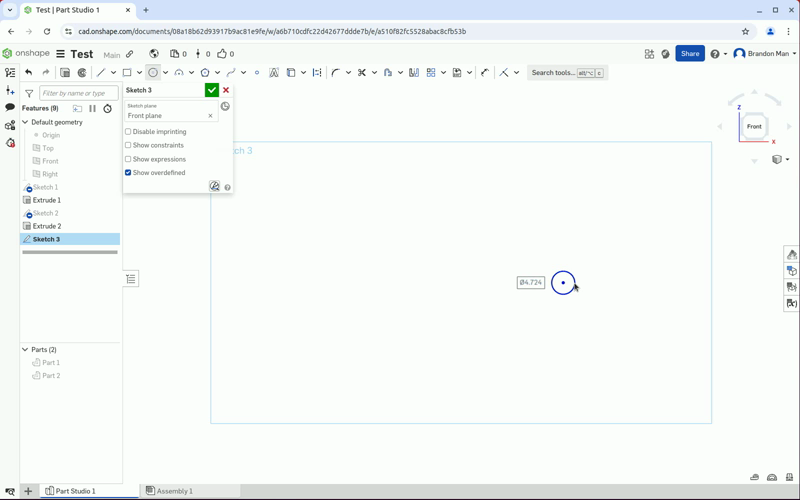
key(c)
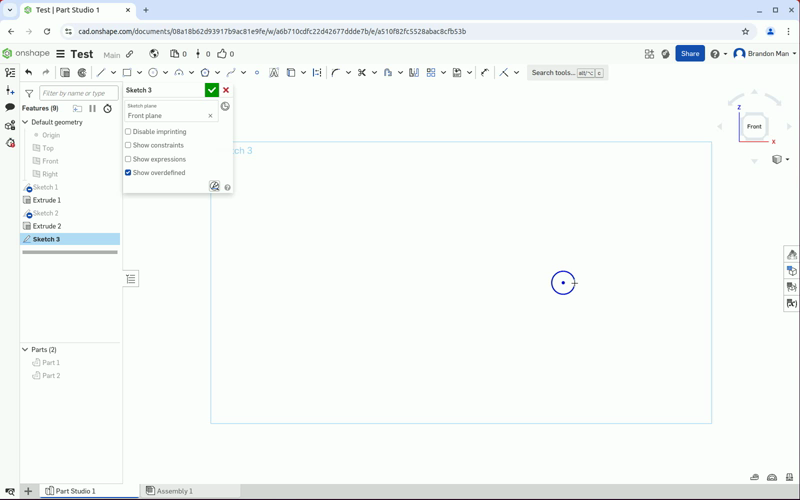
key_down(shift)
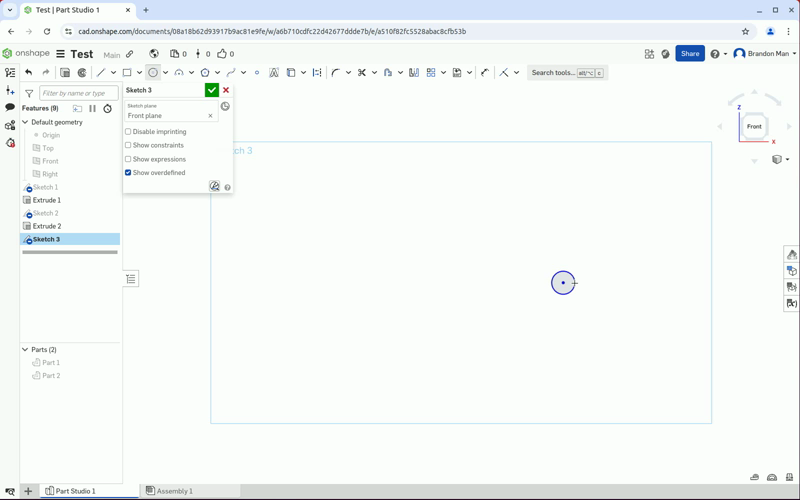
mouse_move(563, 282)
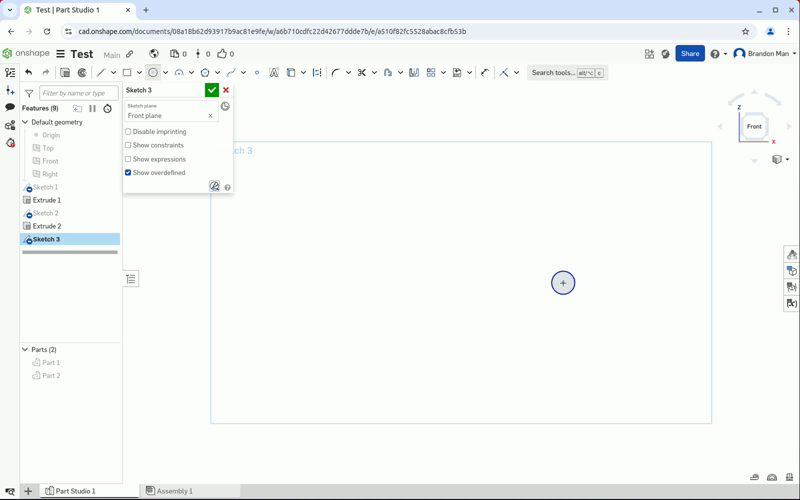
click(563, 282)
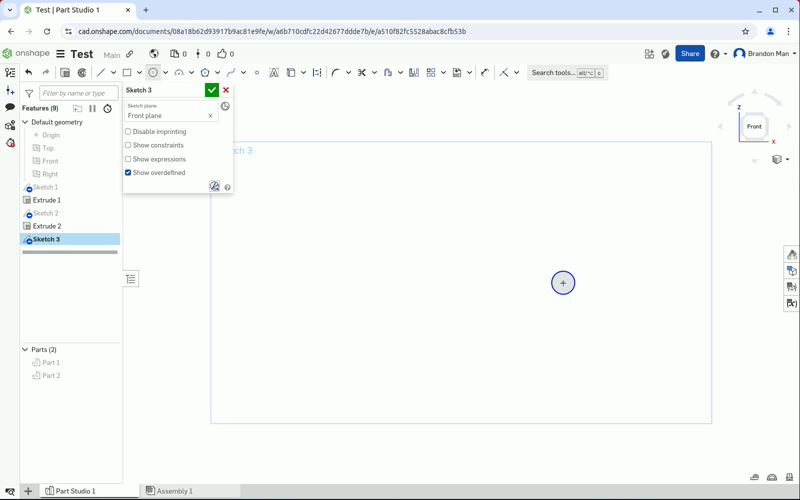
key_up(shift)
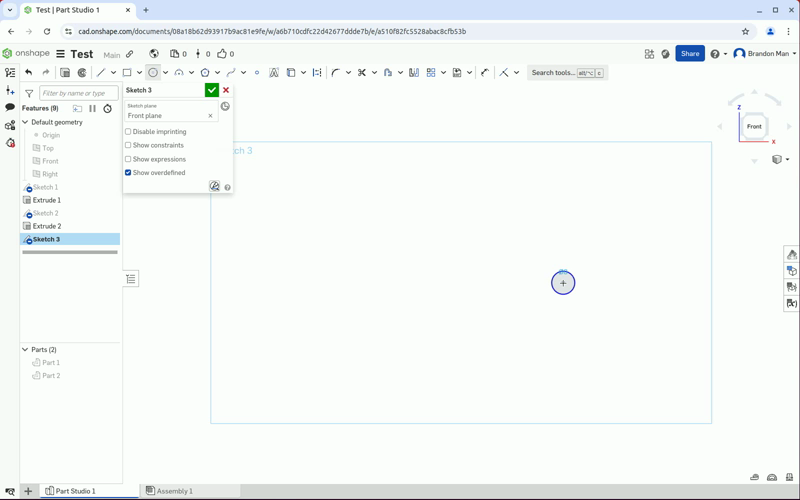
mouse_move(570, 282)
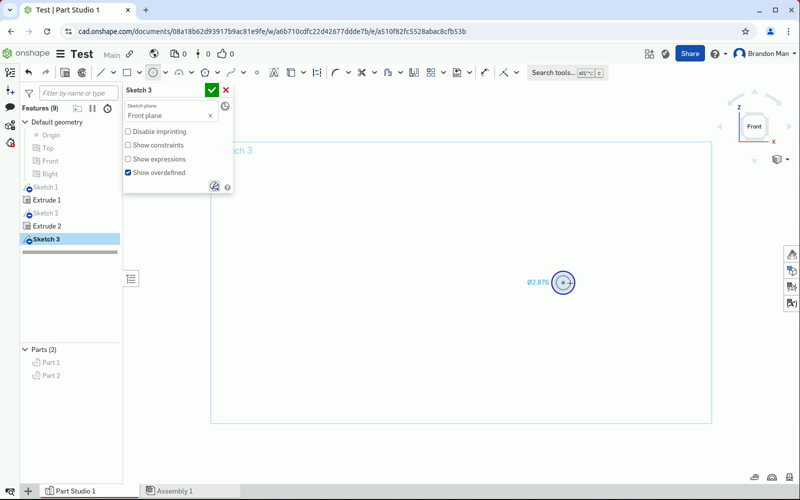
scroll(6)
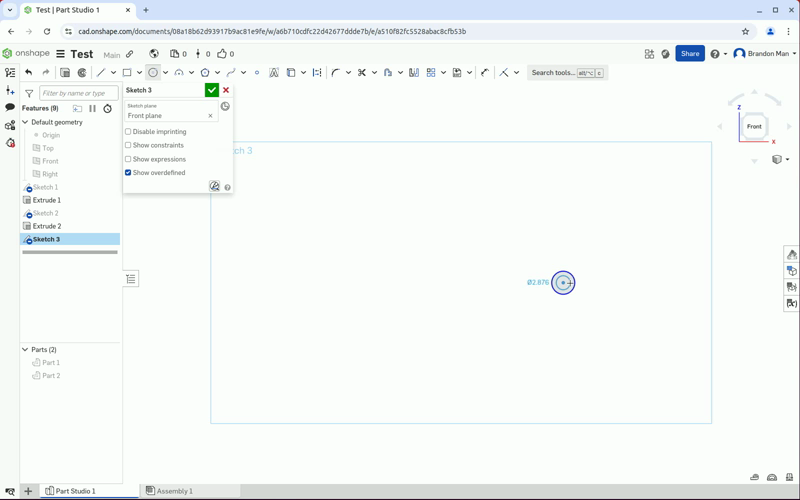
scroll(6)
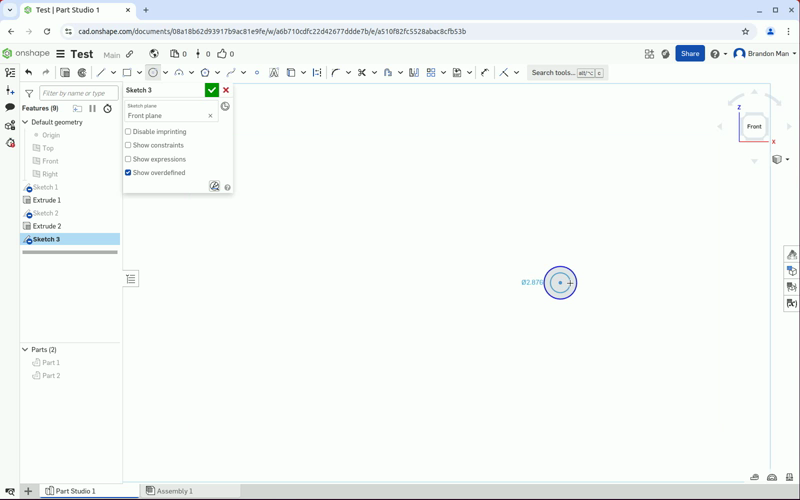
scroll(6)
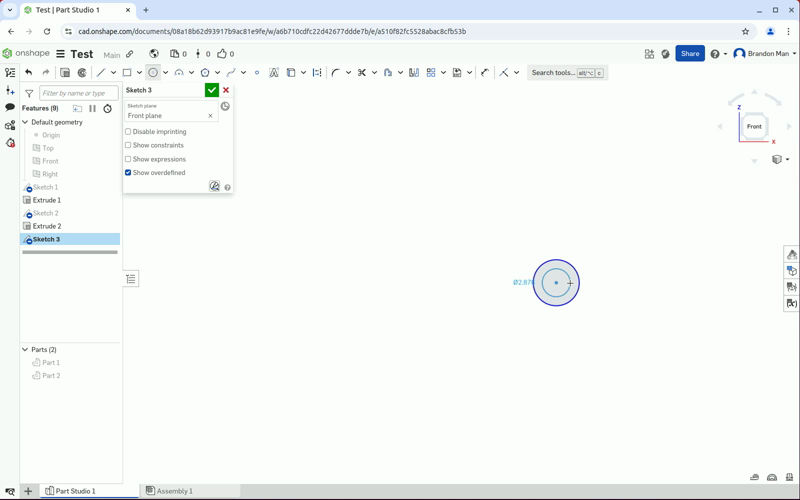
scroll(6)
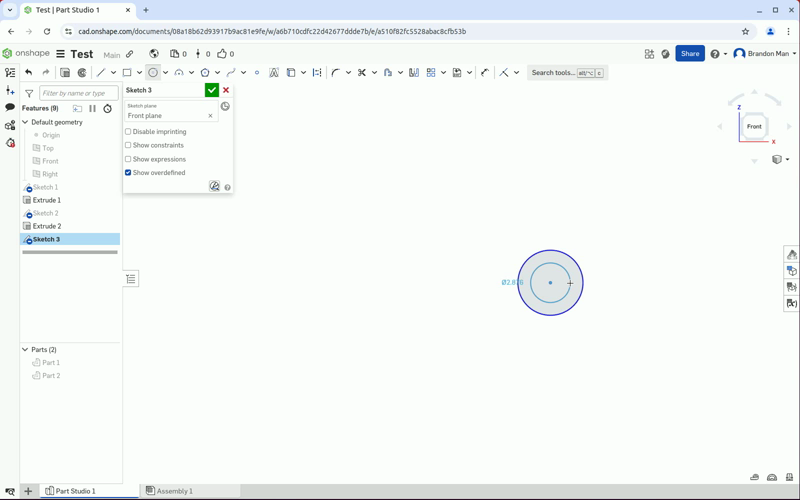
scroll(6)
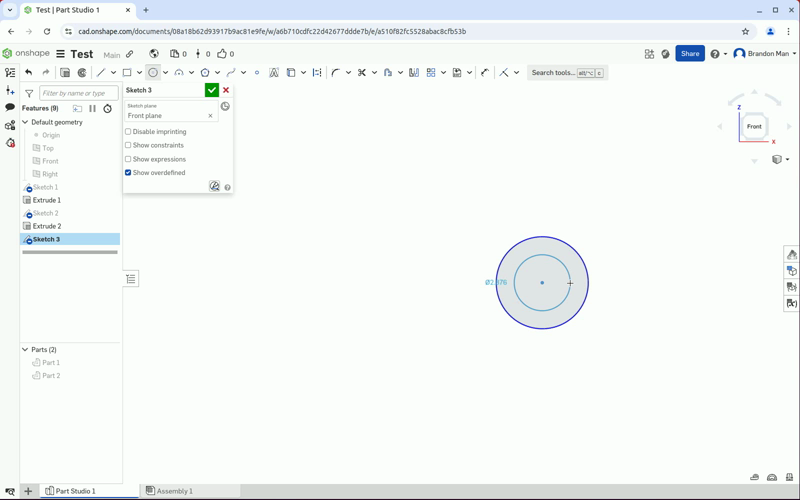
scroll(6)
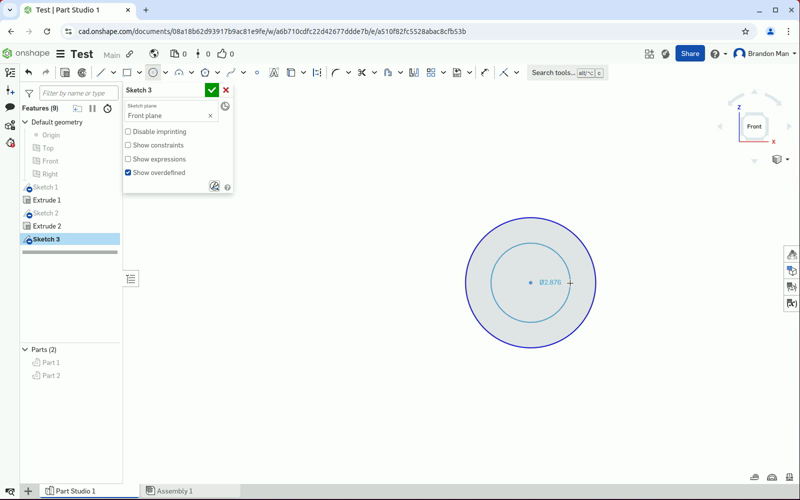
scroll(6)
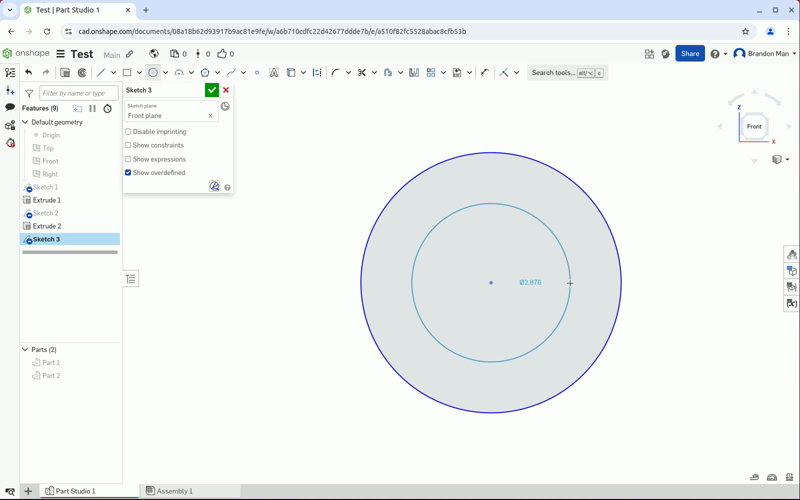
click(570, 282)
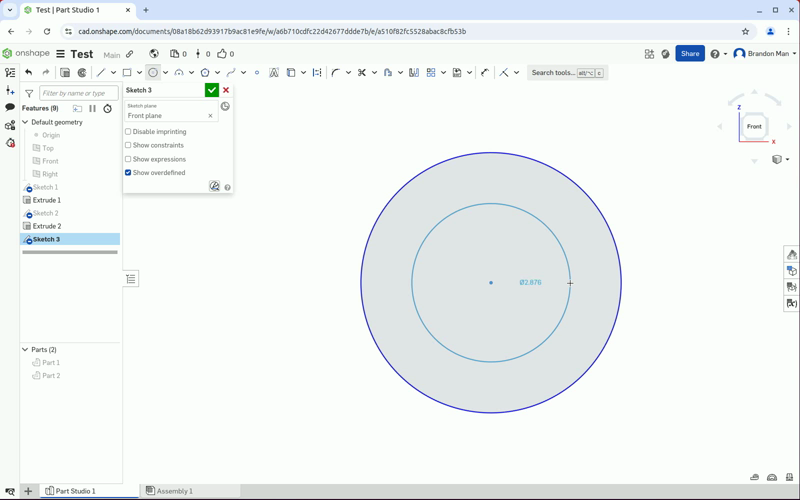
scroll(-6)
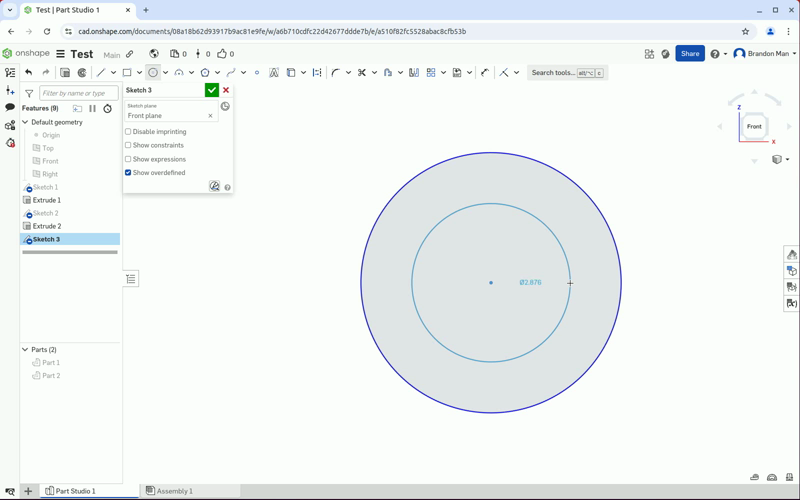
scroll(-6)
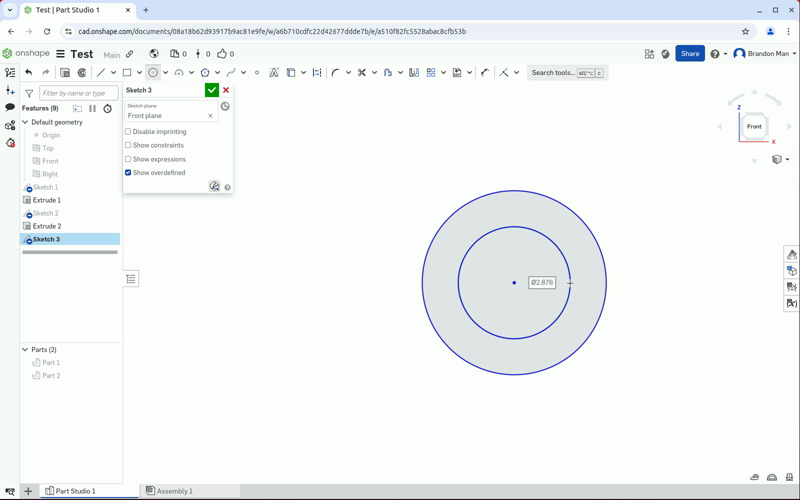
scroll(-6)
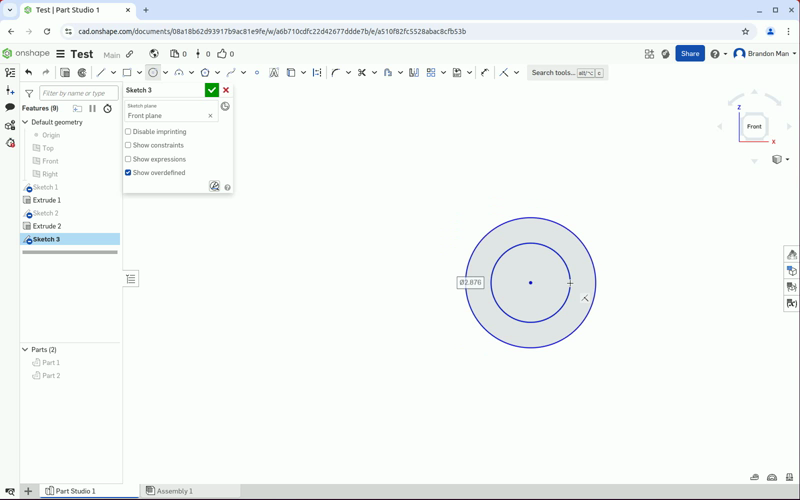
scroll(-6)
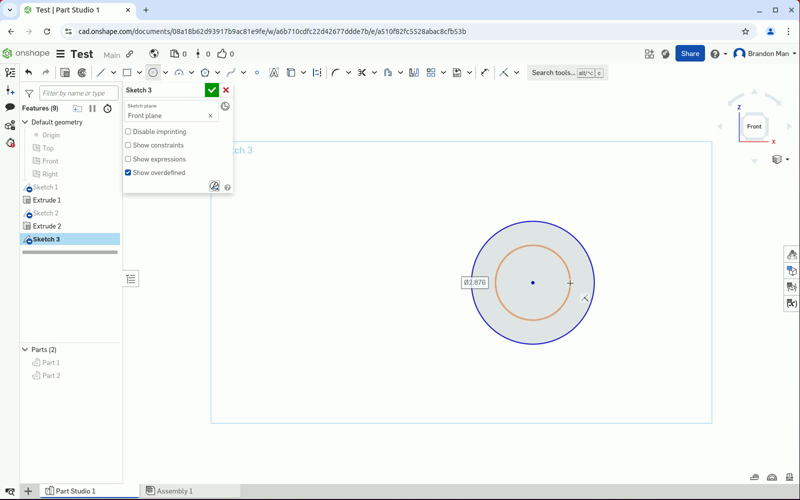
scroll(-6)
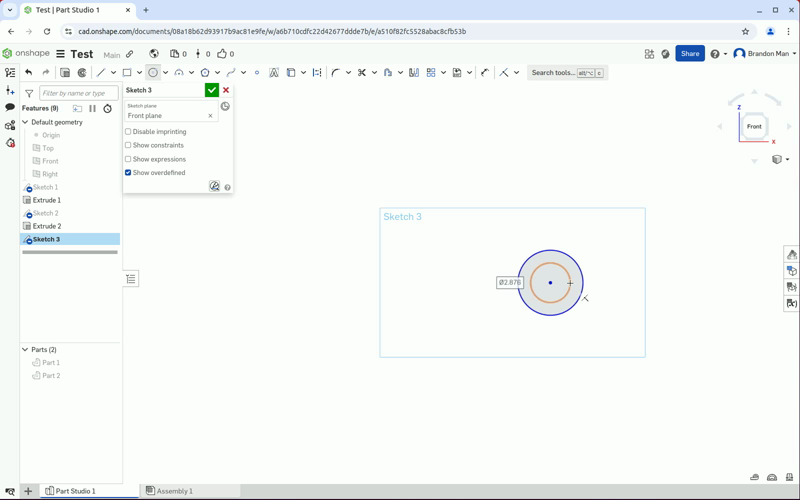
scroll(-6)
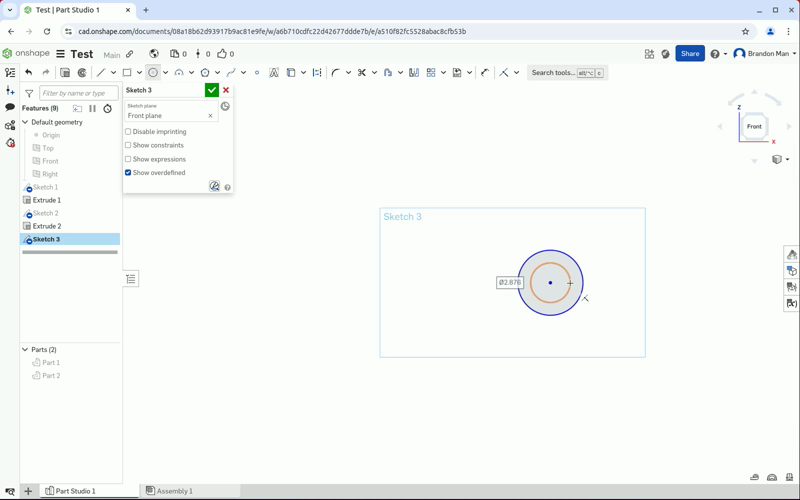
scroll(-6)
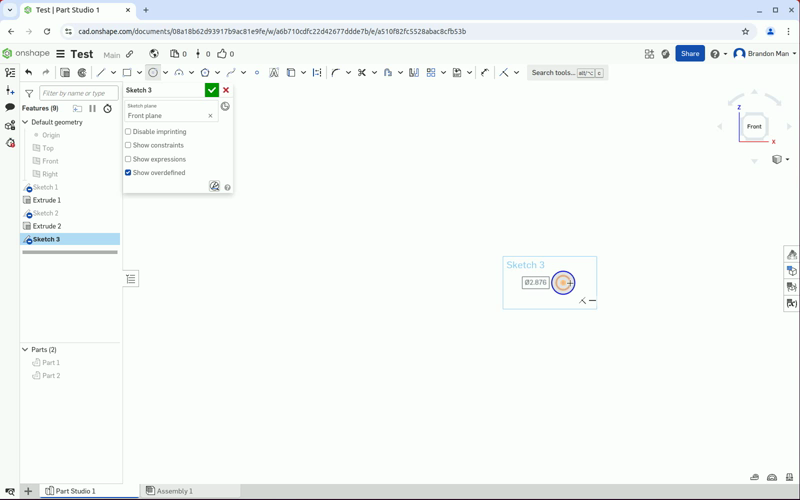
key(esc)
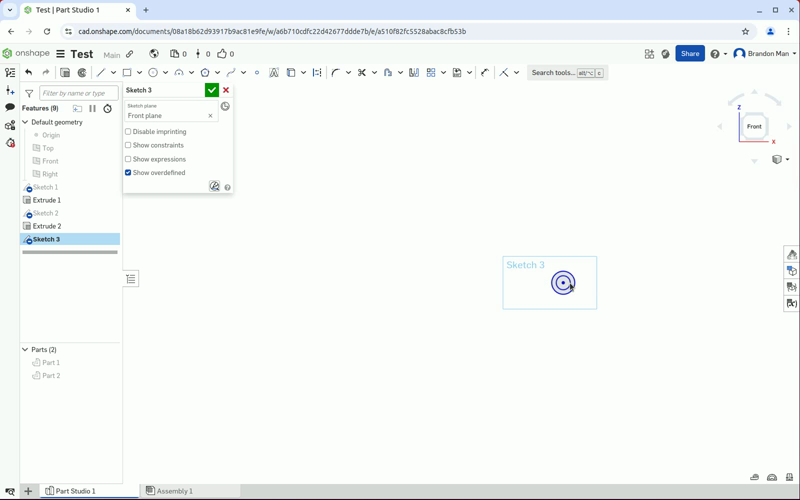
mouse_move(569, 289)
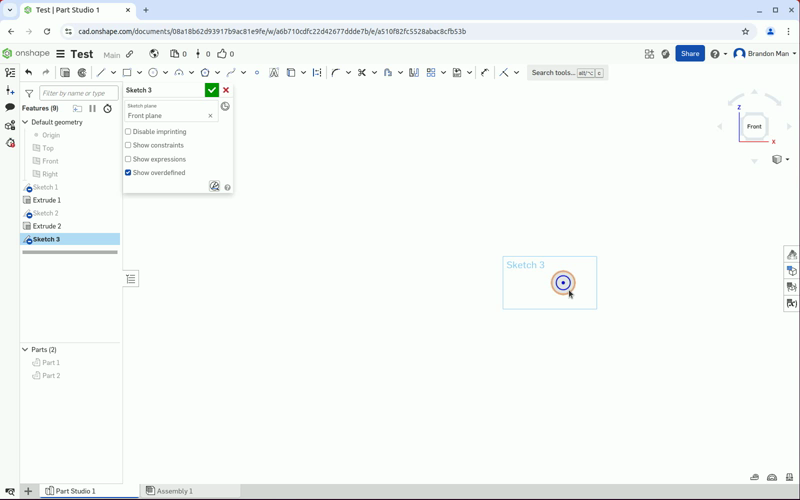
scroll(6)
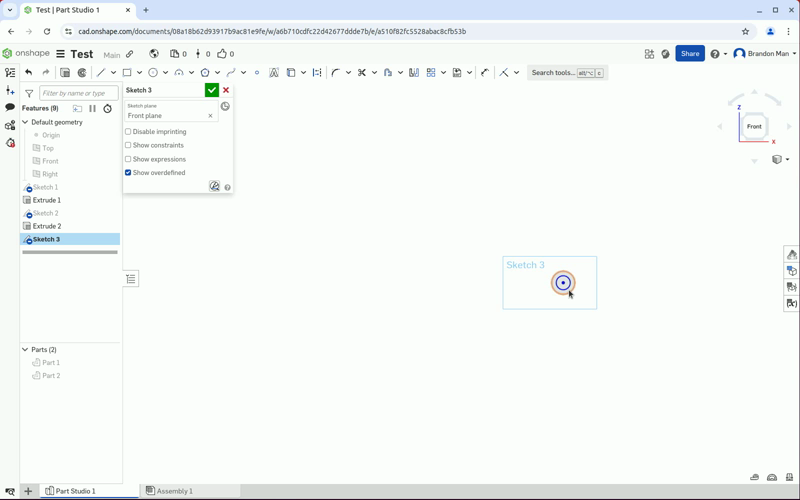
scroll(6)
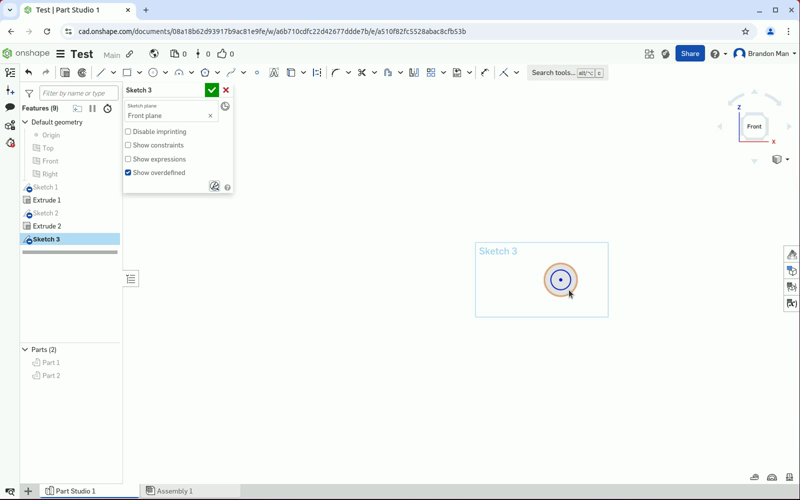
scroll(6)
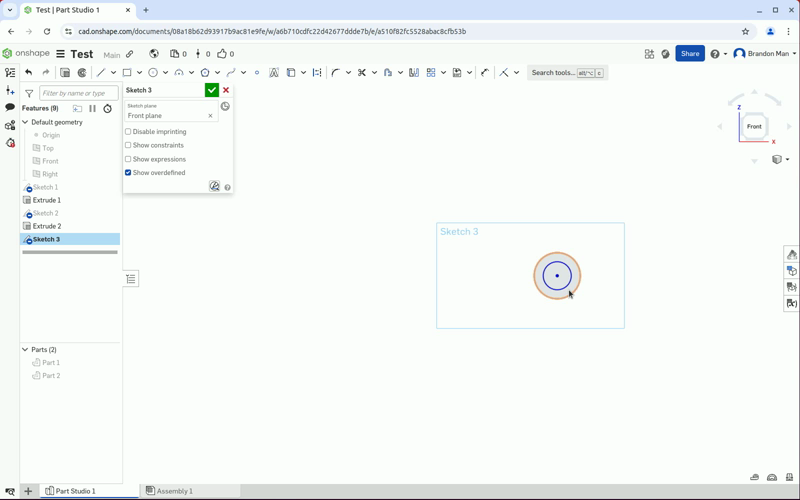
scroll(6)
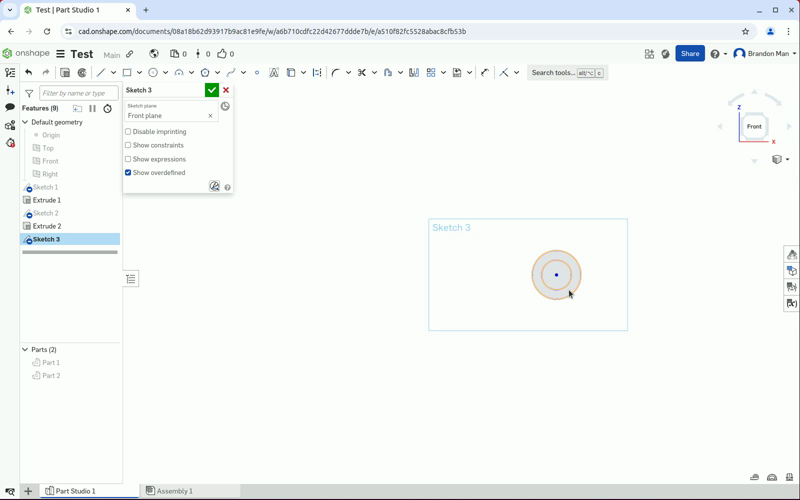
scroll(6)
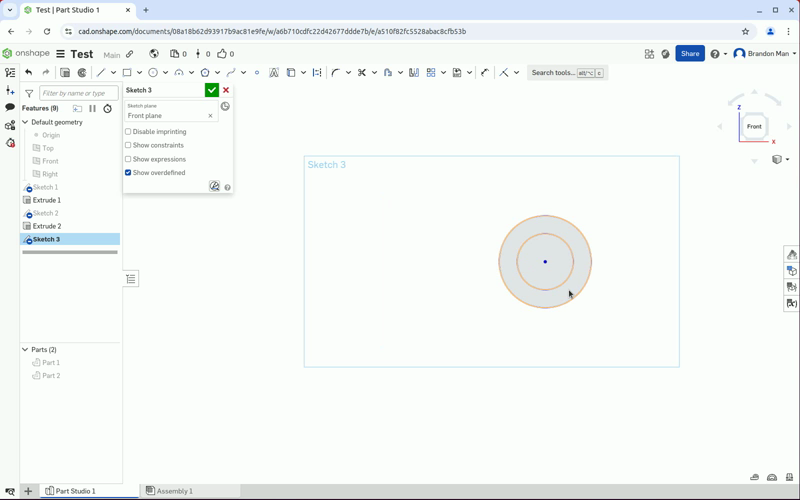
scroll(6)
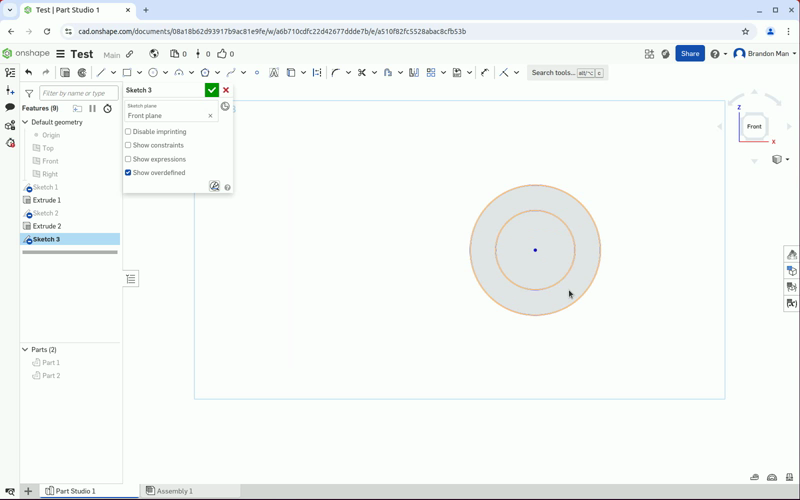
scroll(6)
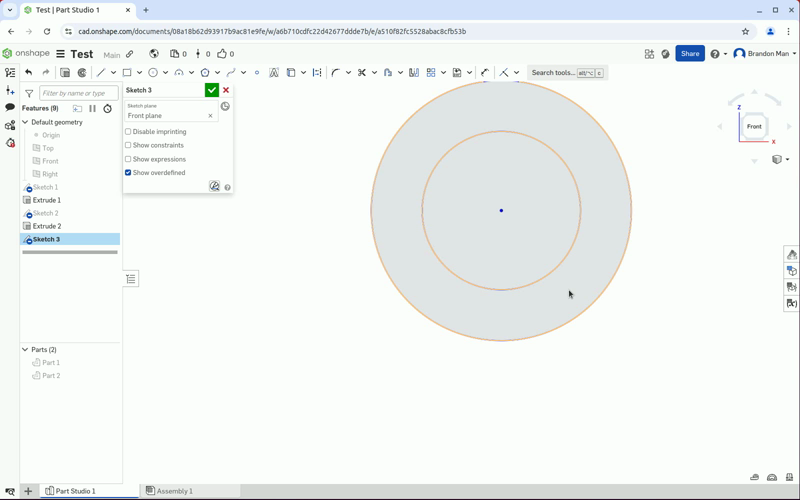
click(569, 289)
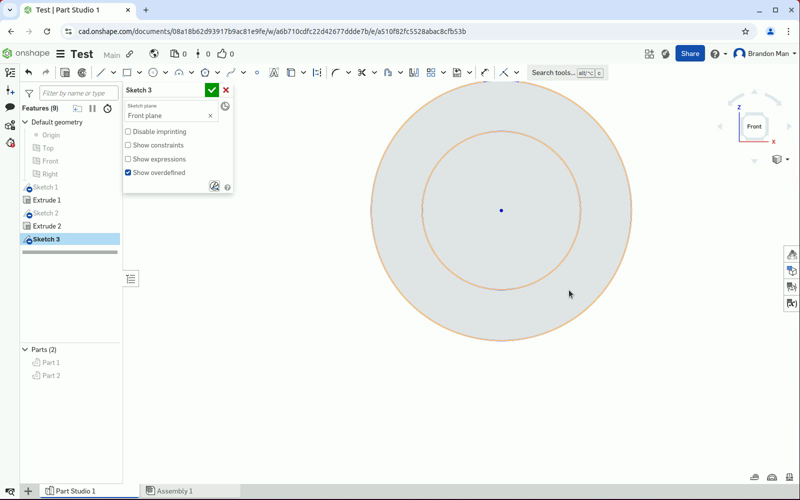
scroll(-6)
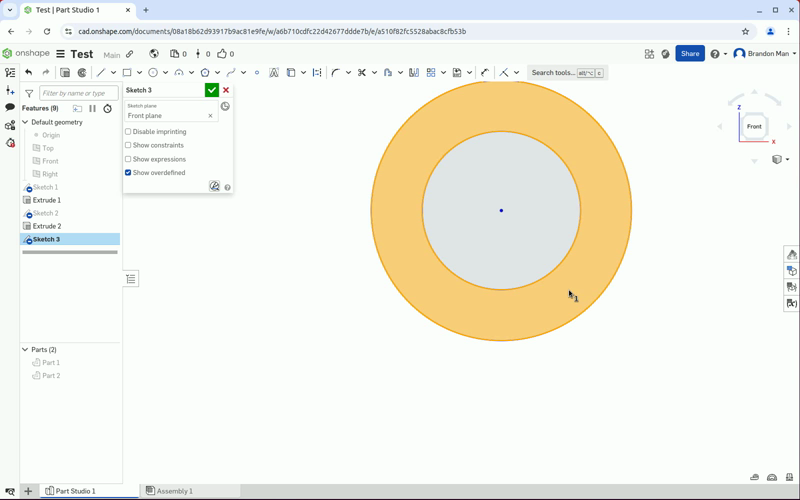
scroll(-6)
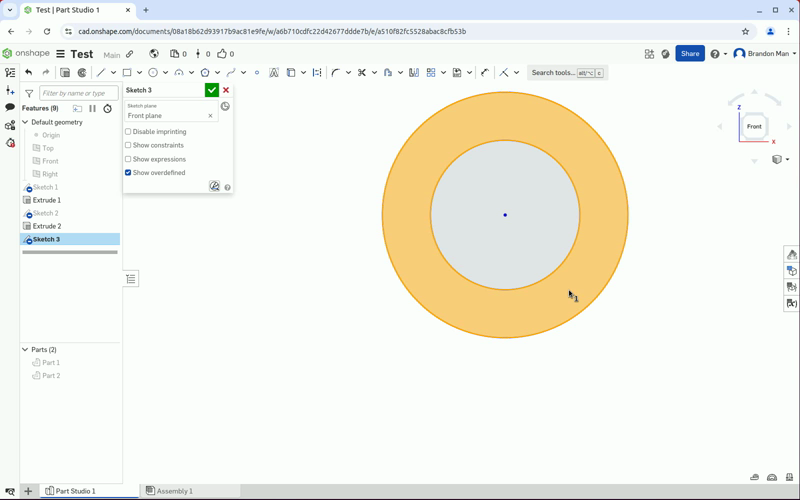
scroll(-6)
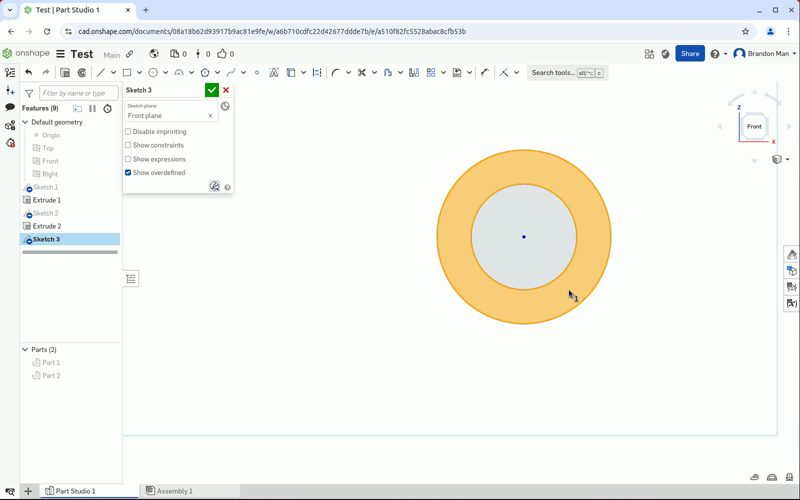
scroll(-6)
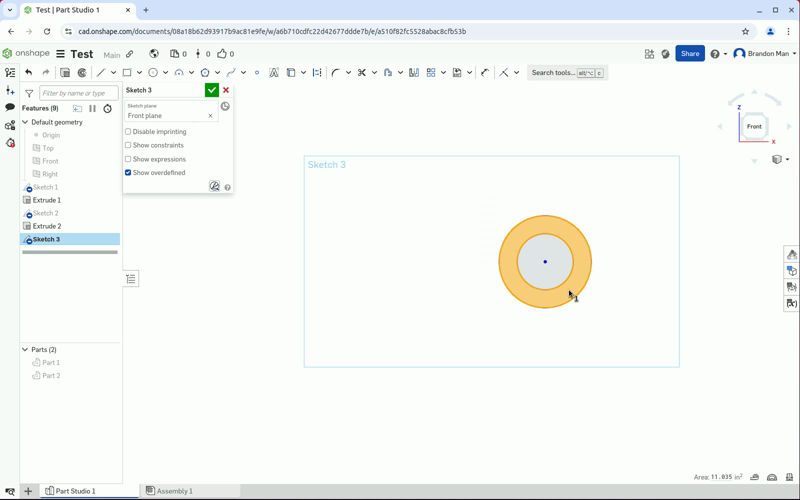
scroll(-6)
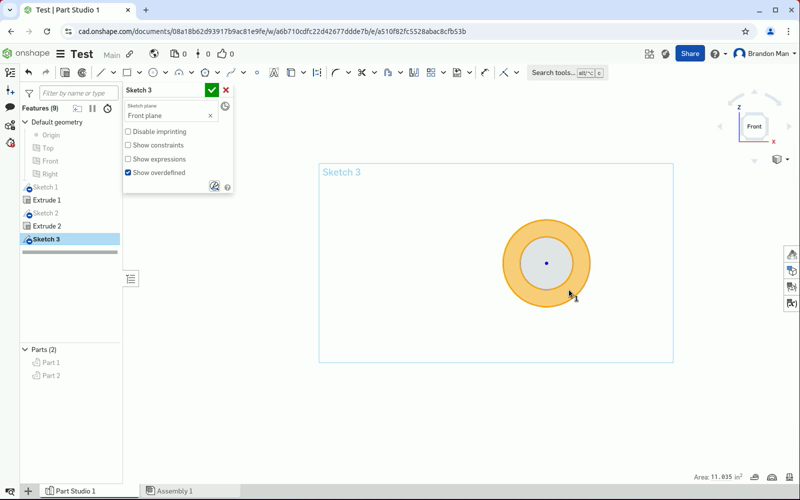
scroll(-6)
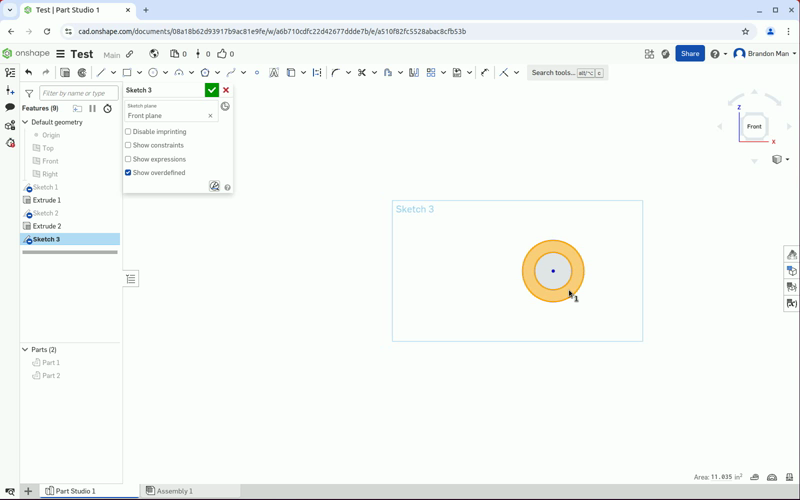
scroll(-6)
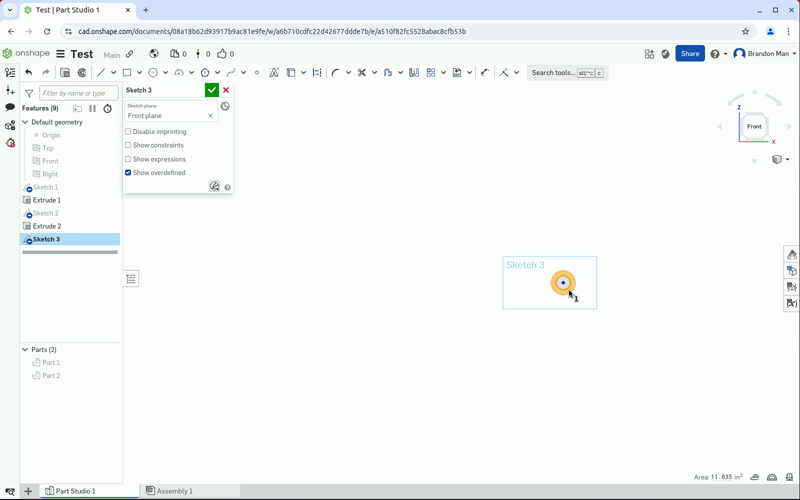
mouse_move(73, 352)
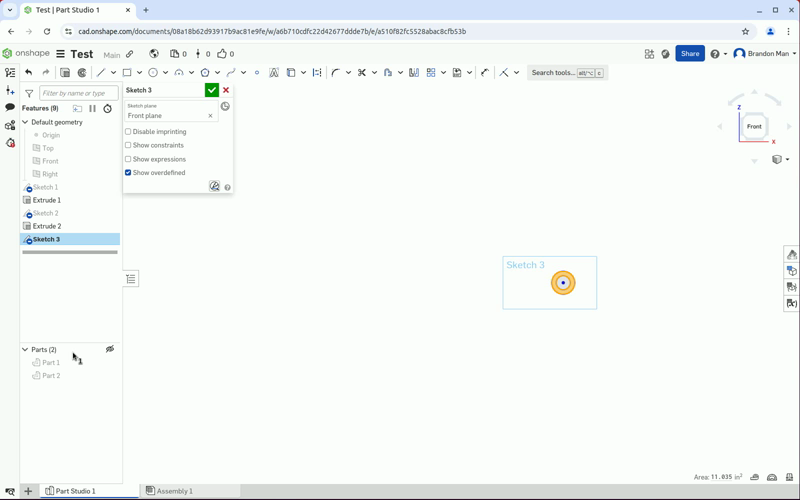
key(shift+y)
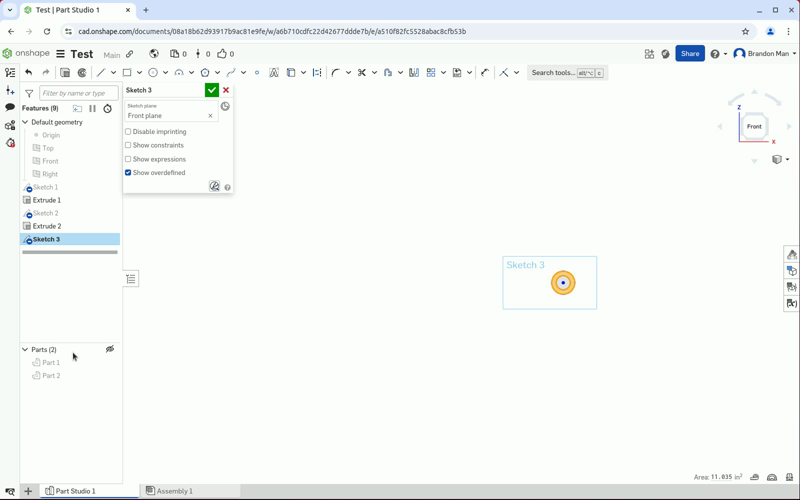
key(shift+e)
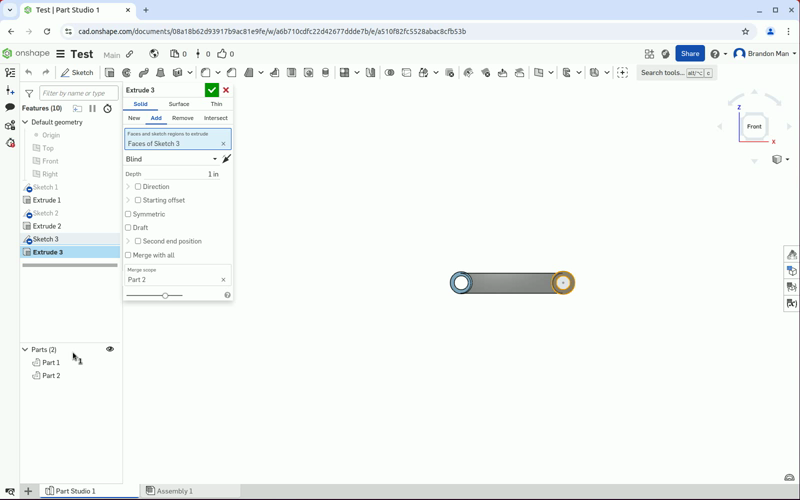
mouse_move(143, 106)
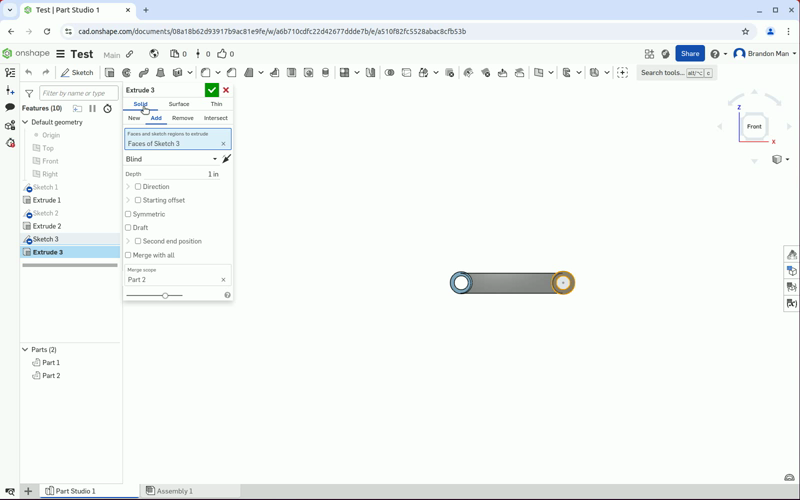
click(143, 106)
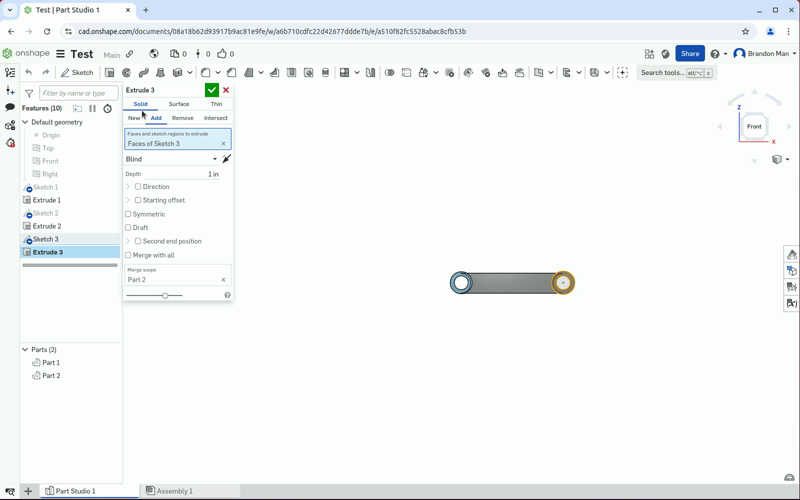
mouse_move(137, 120)
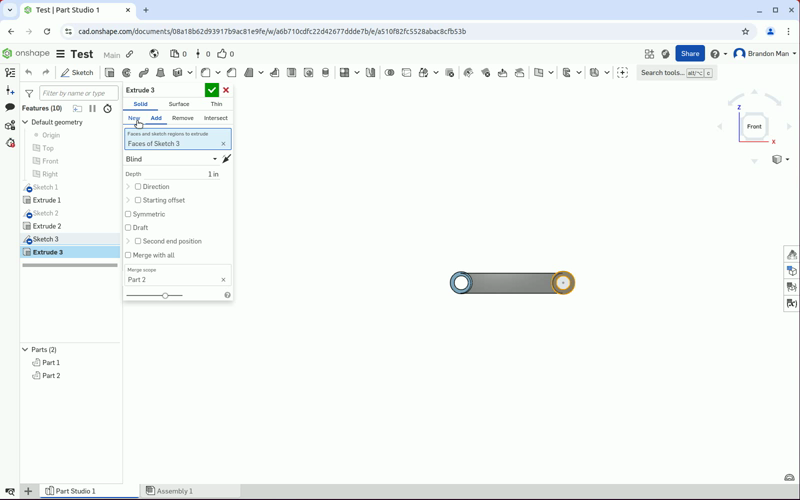
click(137, 120)
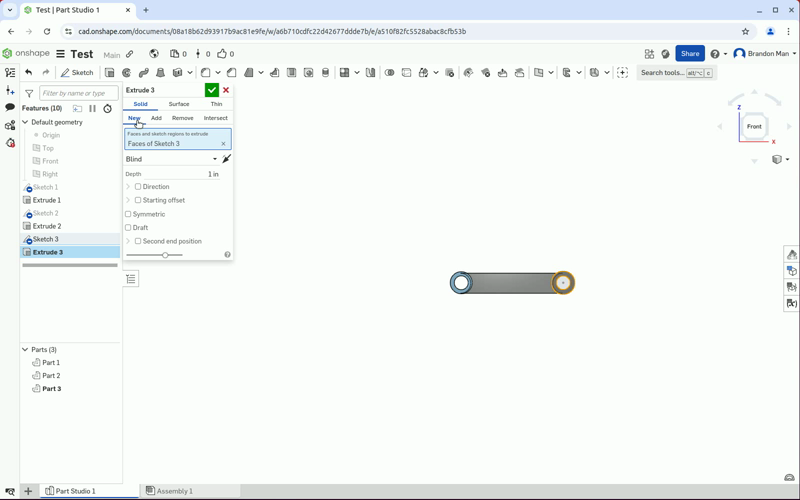
key(tab, 4)
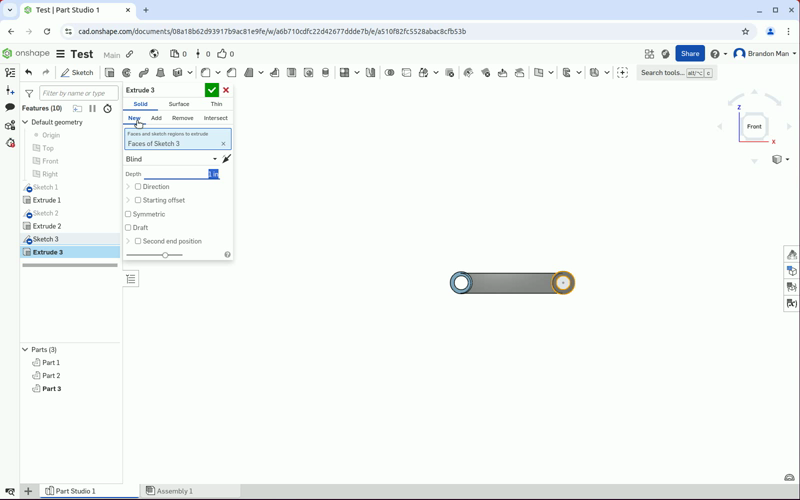
text(2.648)
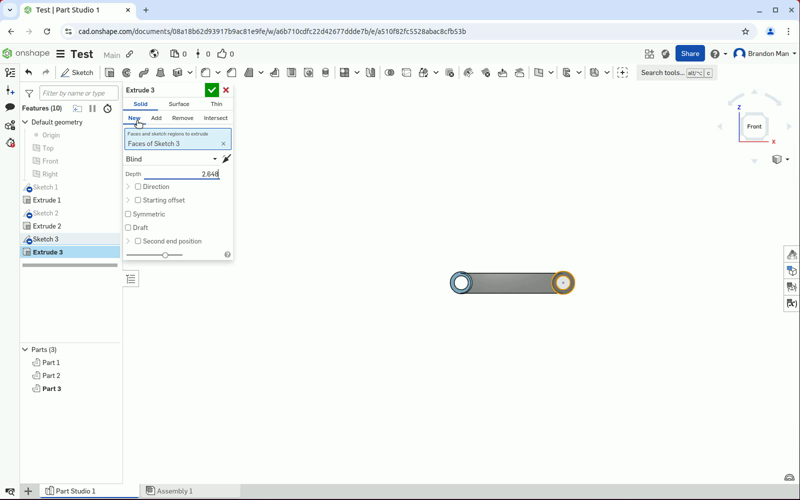
key(enter)
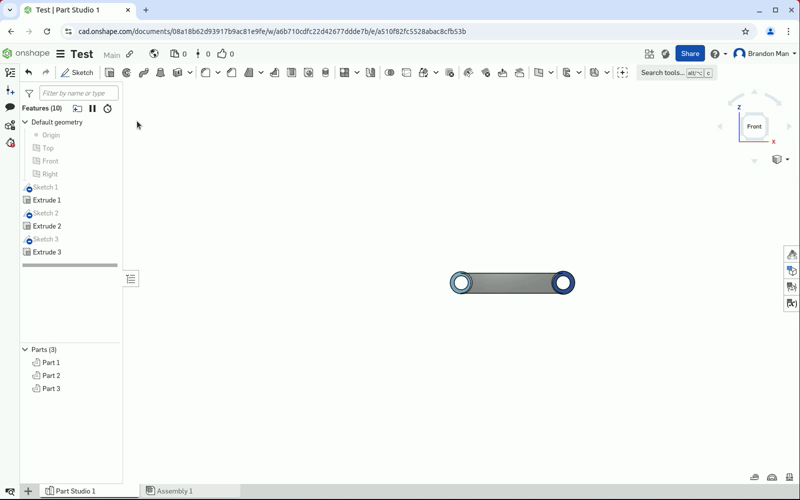
key(shift+h)
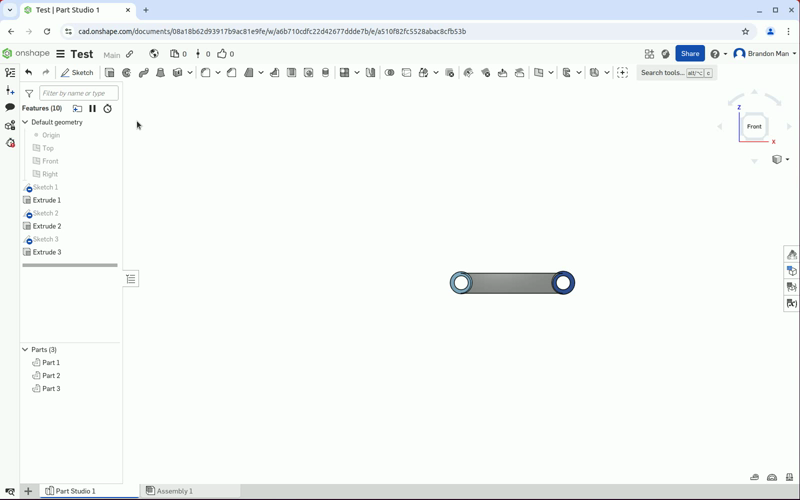
key(shift+h)
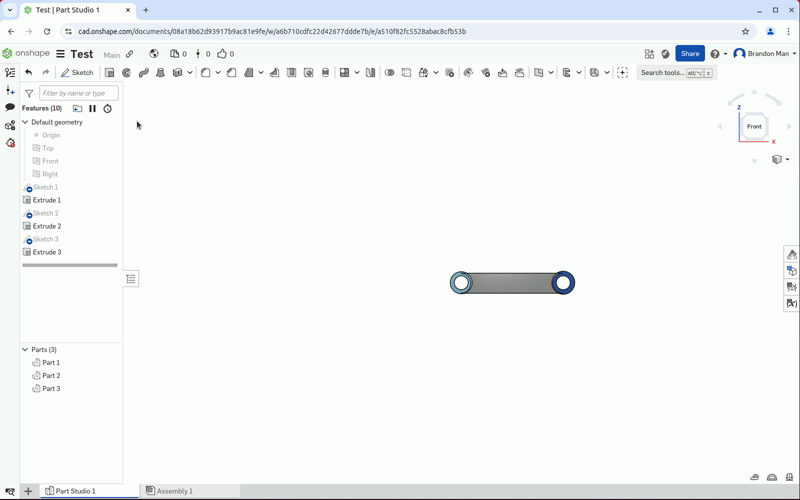
mouse_move(73, 189)
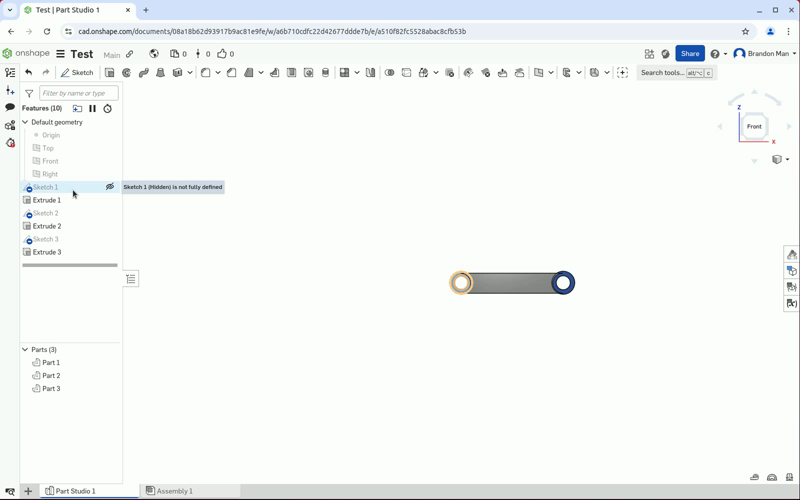
click(73, 189)
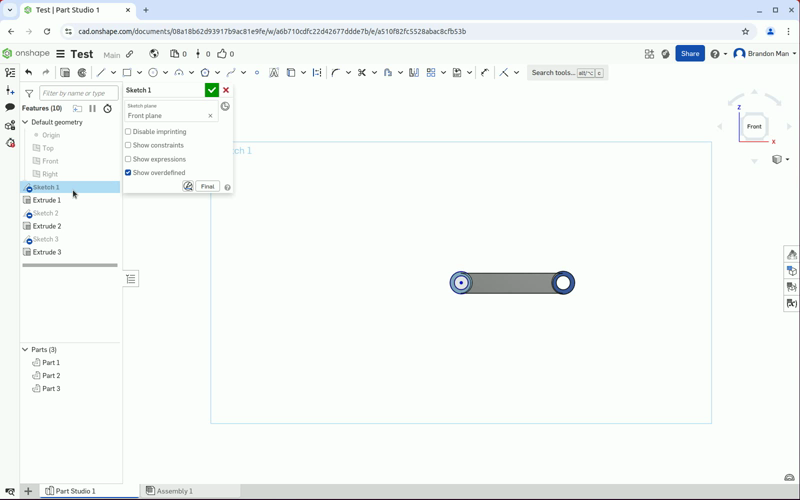
mouse_move(229, 92)
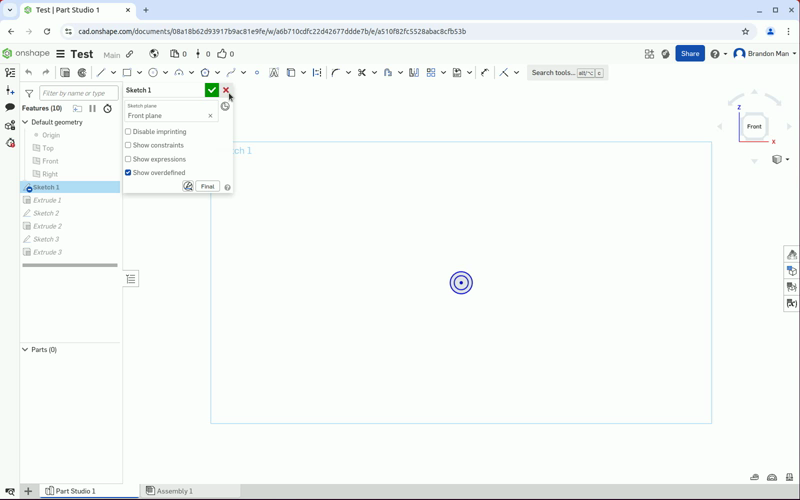
click(229, 92)
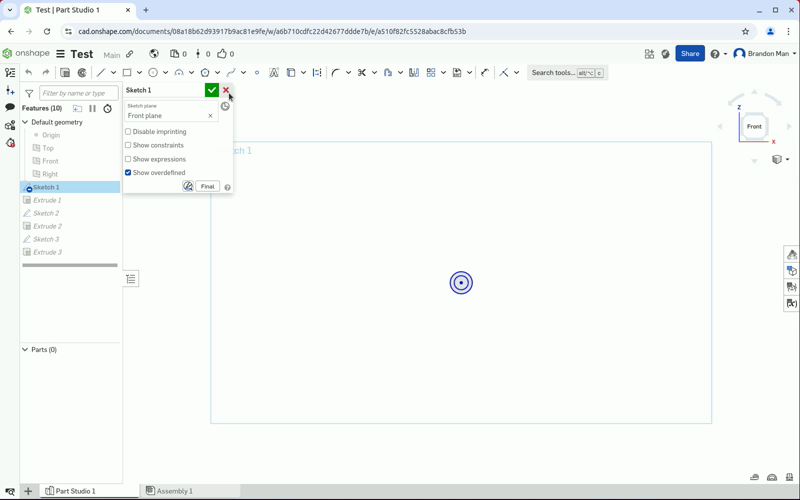
key(shift+s)
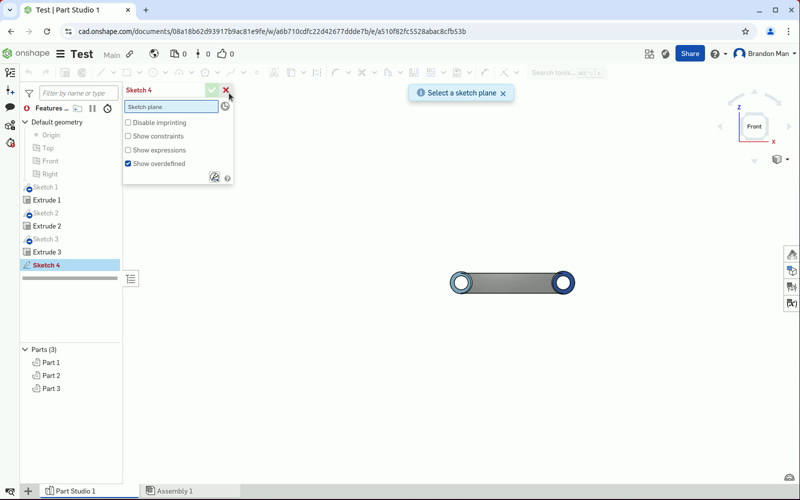
mouse_move(73, 163)
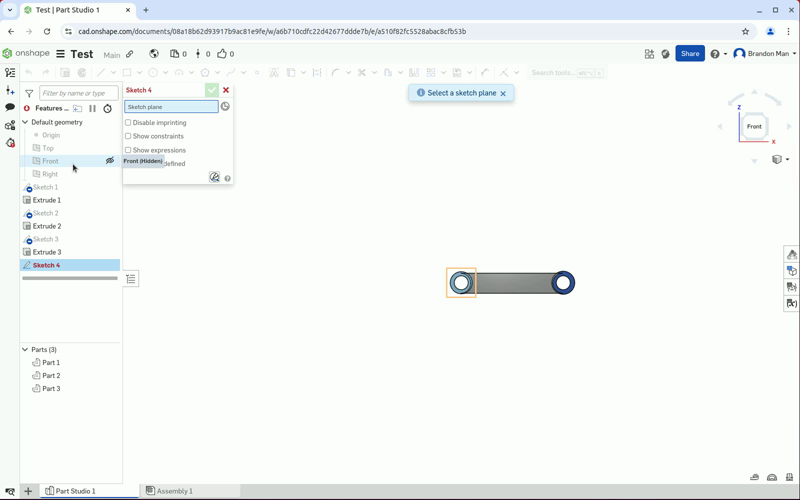
click(73, 163)
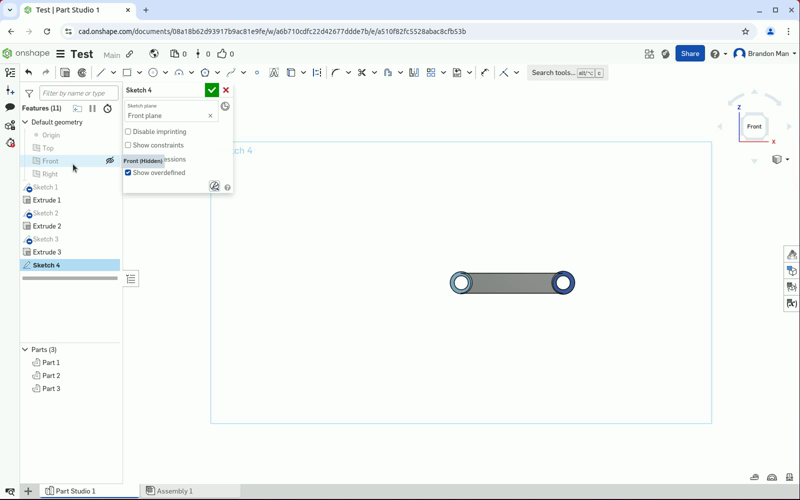
mouse_move(73, 352)
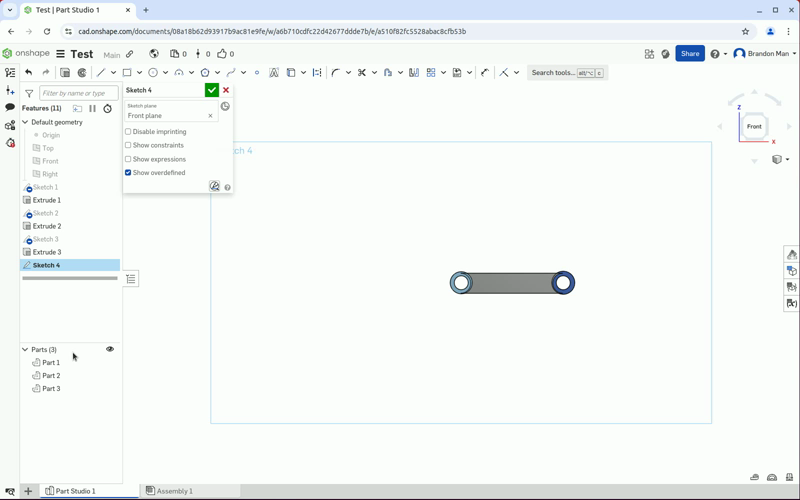
key(y)
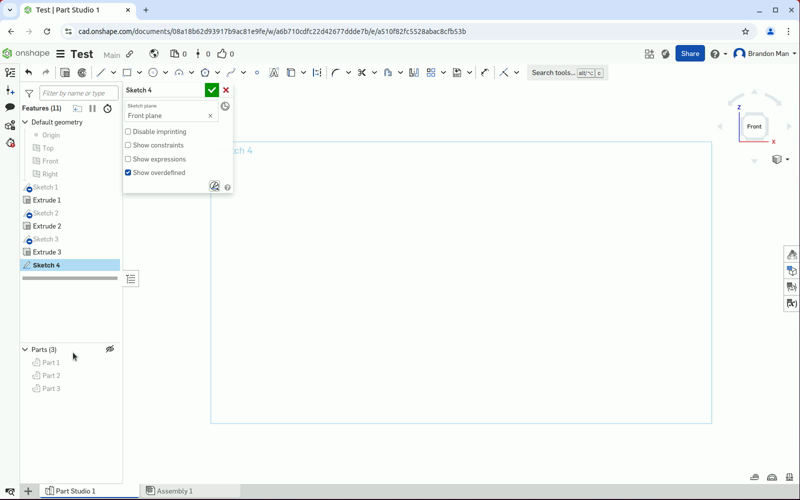
key(c)
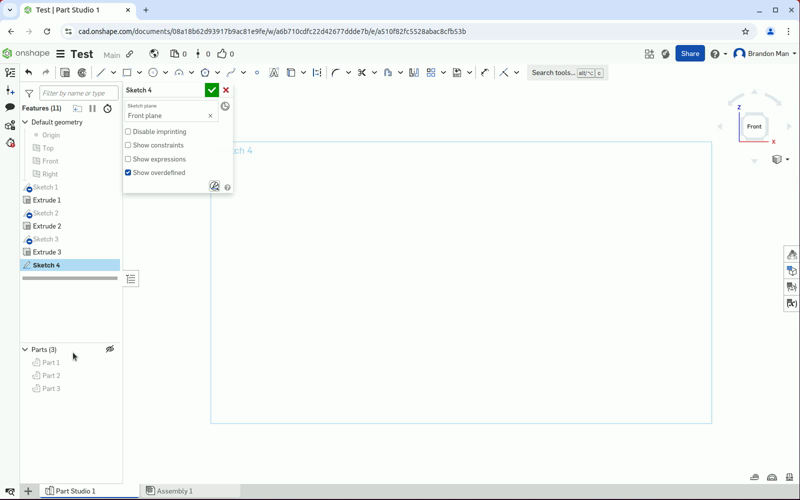
key_down(shift)
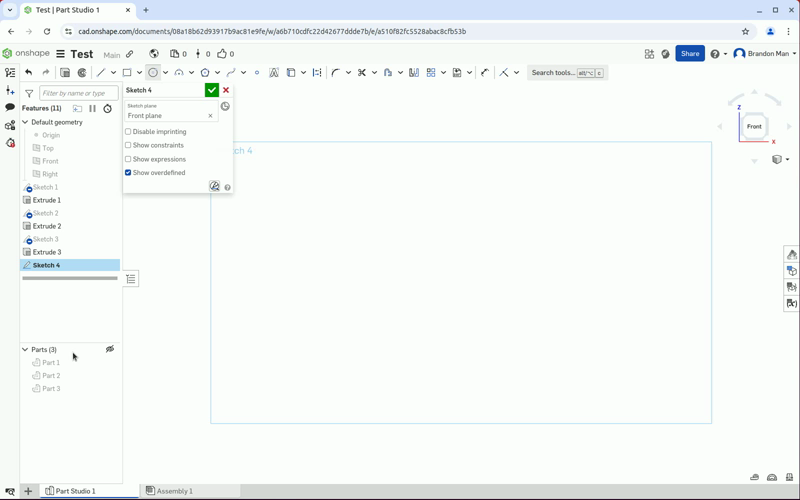
mouse_move(461, 282)
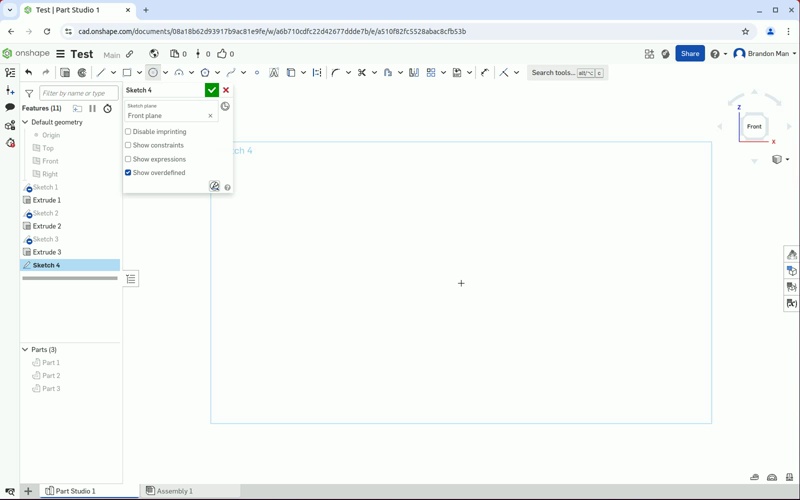
click(461, 282)
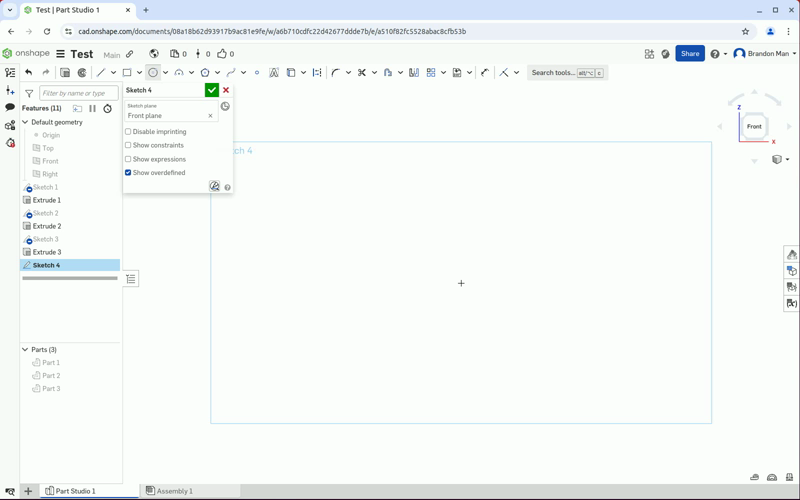
key_up(shift)
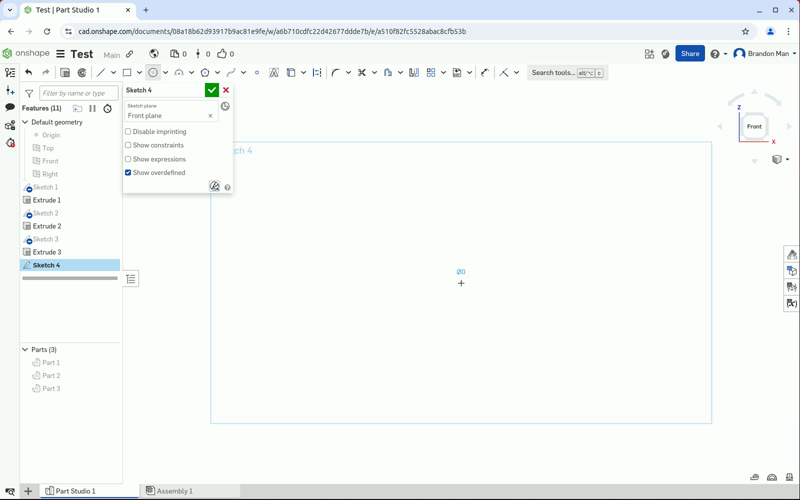
mouse_move(464, 282)
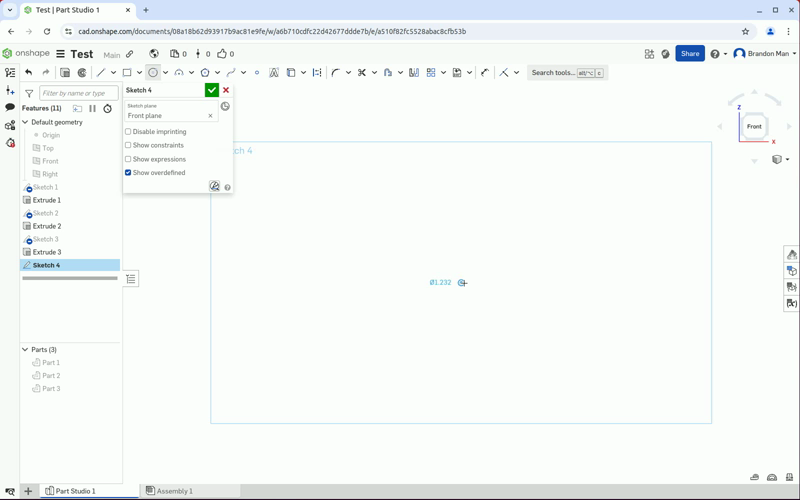
click(464, 282)
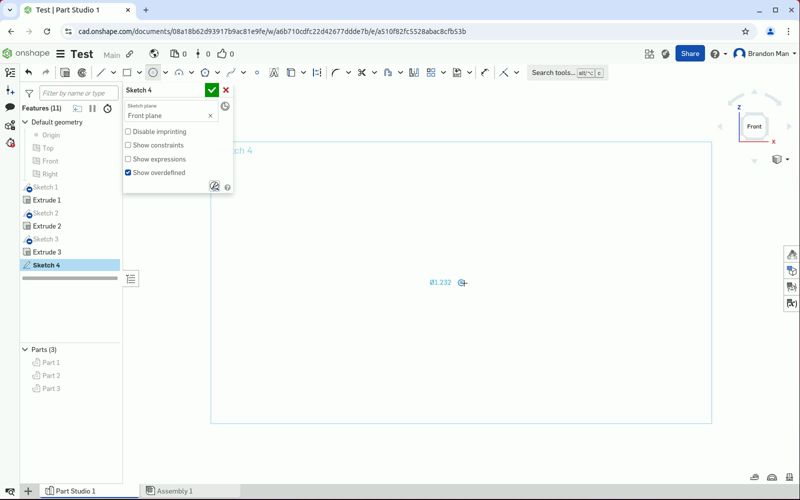
key(esc)
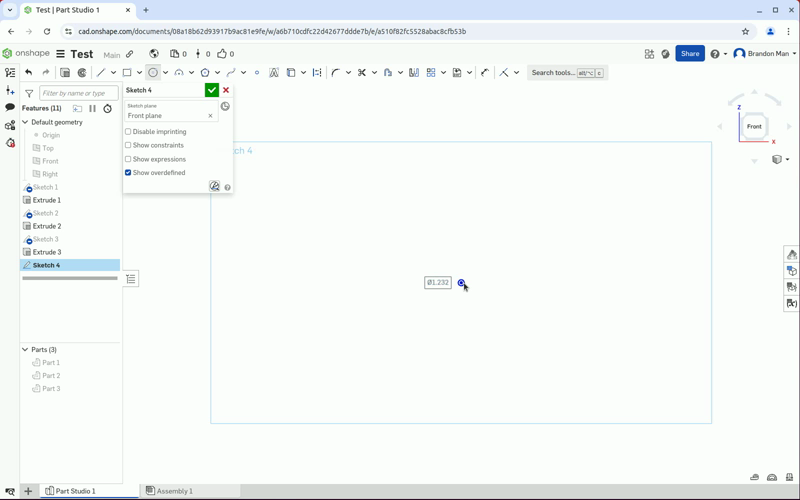
mouse_move(463, 284)
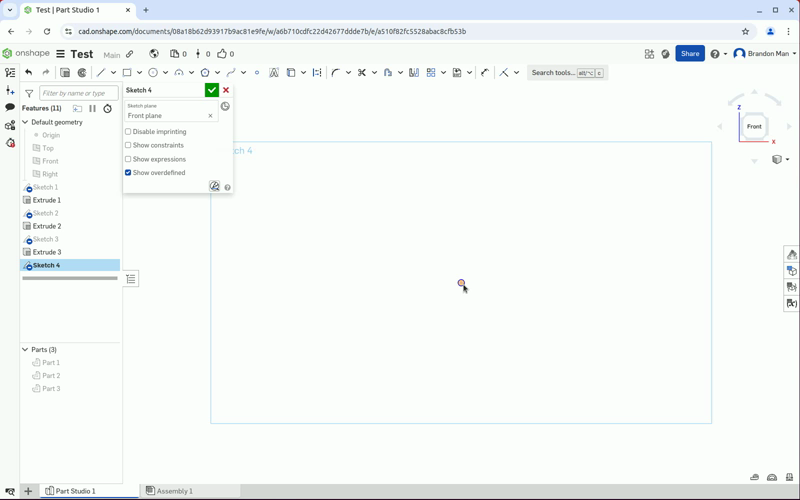
scroll(6)
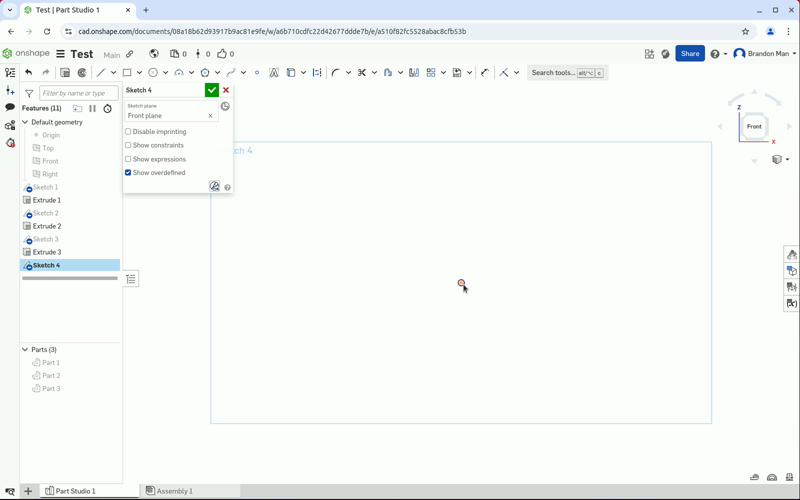
scroll(6)
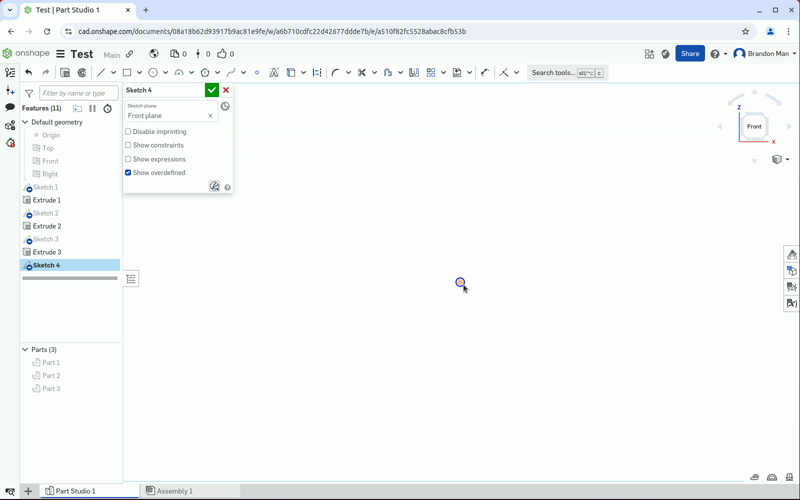
scroll(6)
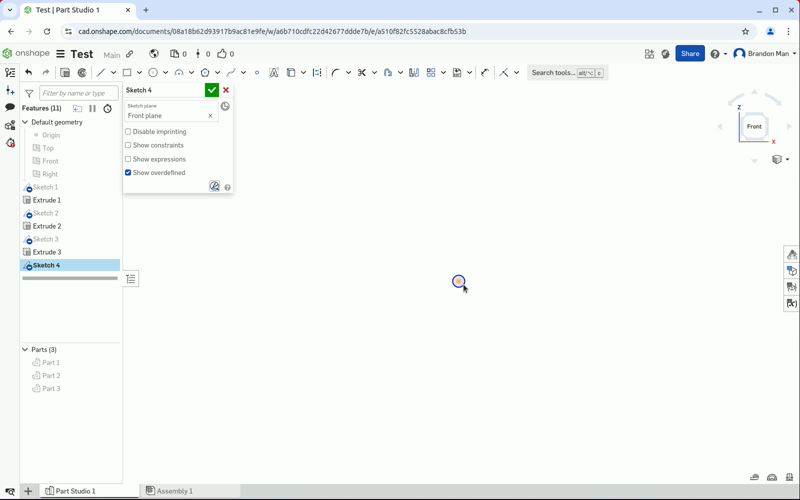
scroll(6)
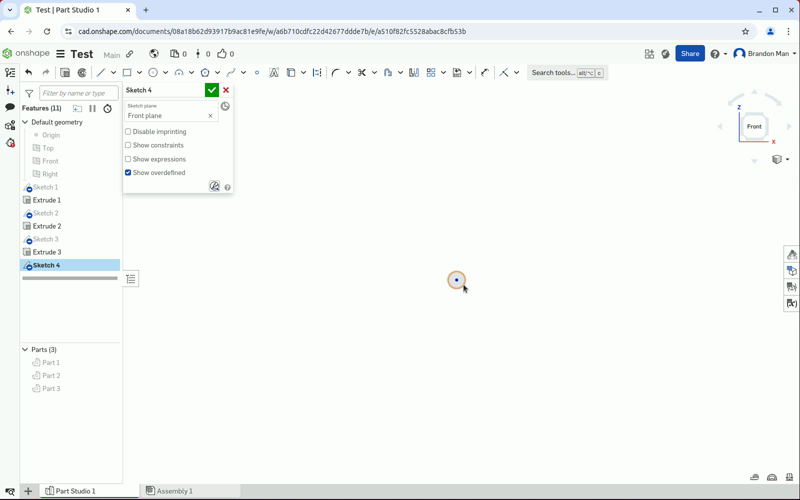
scroll(6)
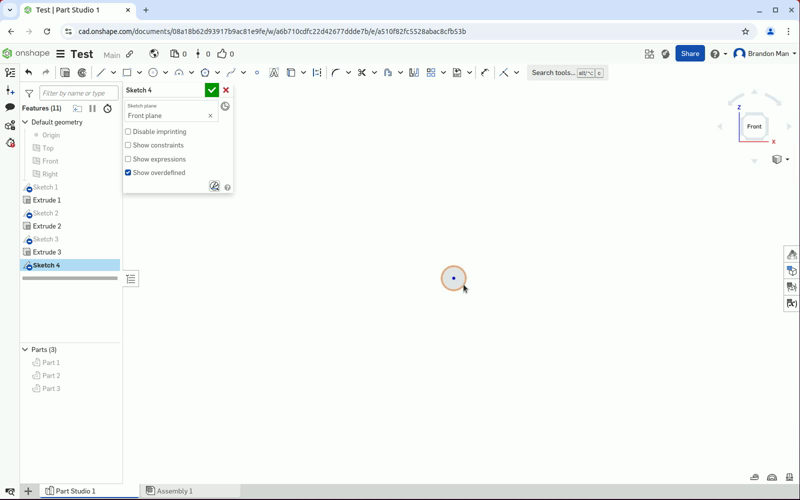
scroll(6)
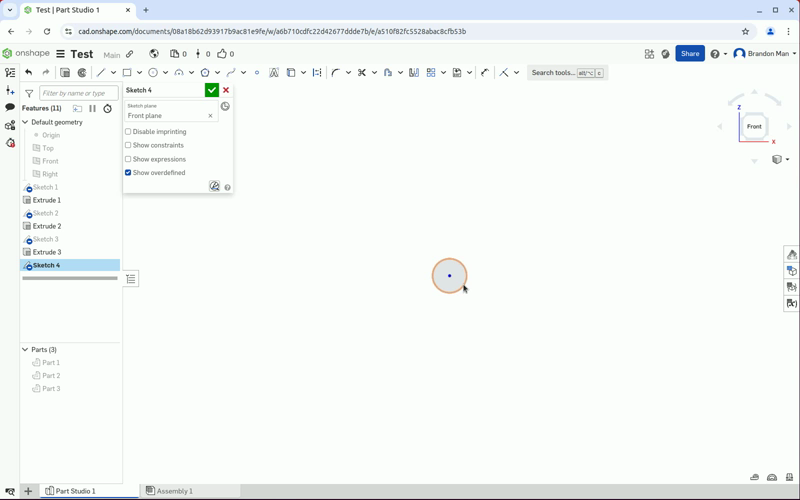
scroll(6)
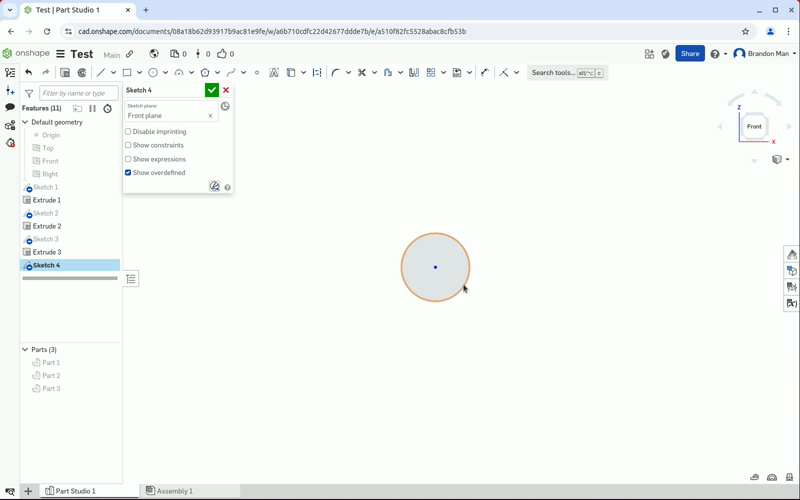
click(463, 284)
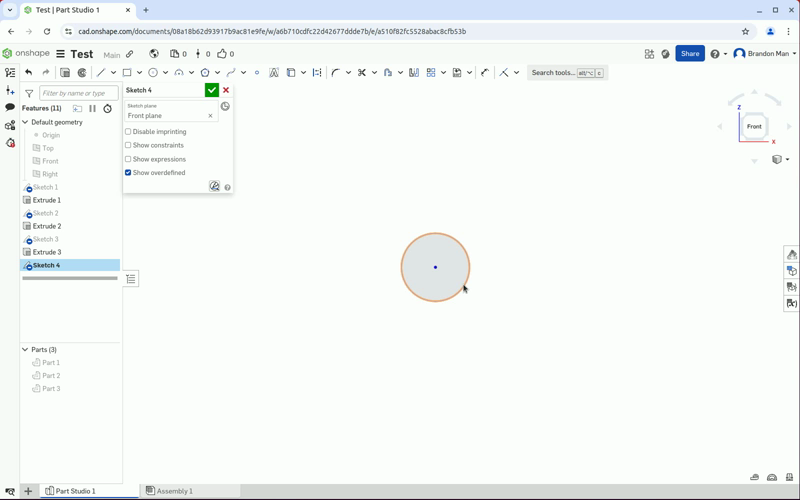
scroll(-6)
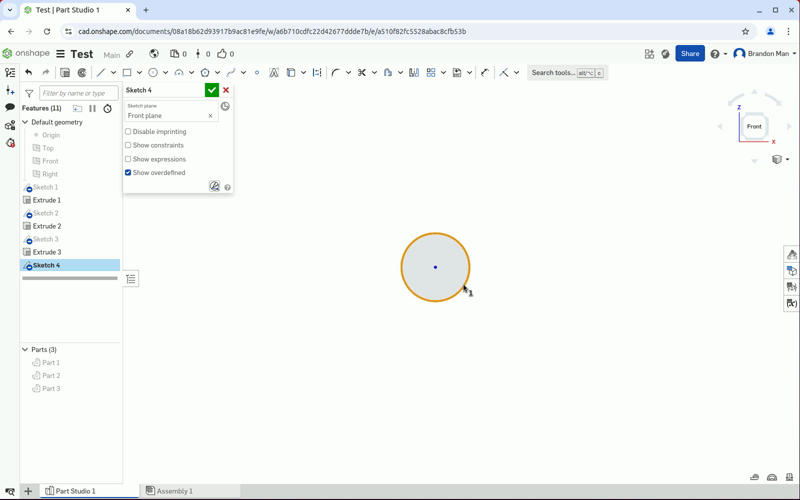
scroll(-6)
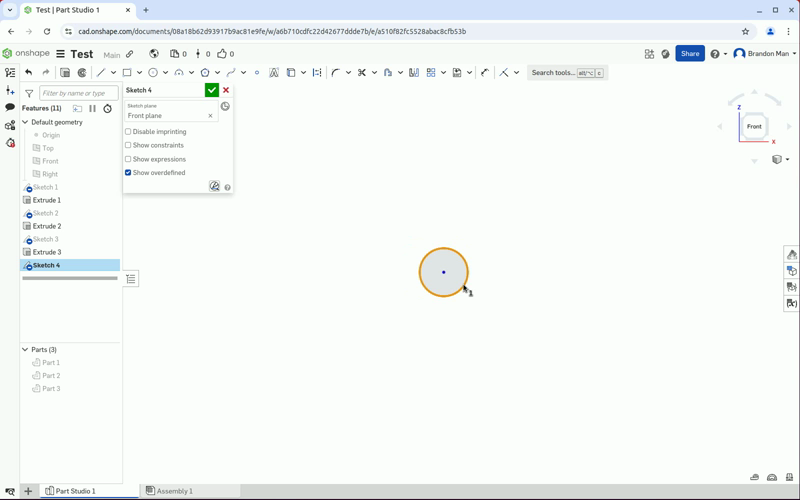
scroll(-6)
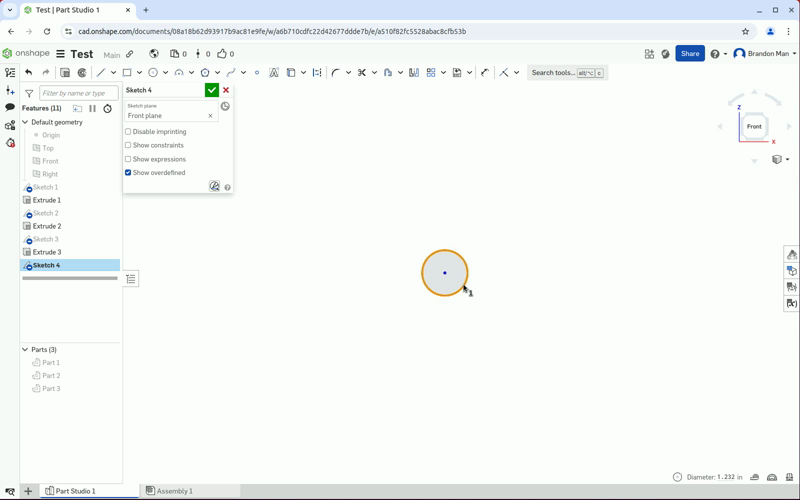
scroll(-6)
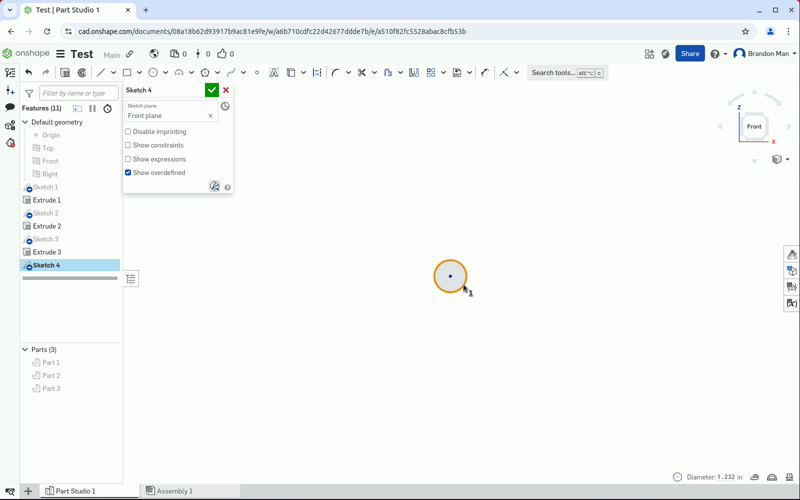
scroll(-6)
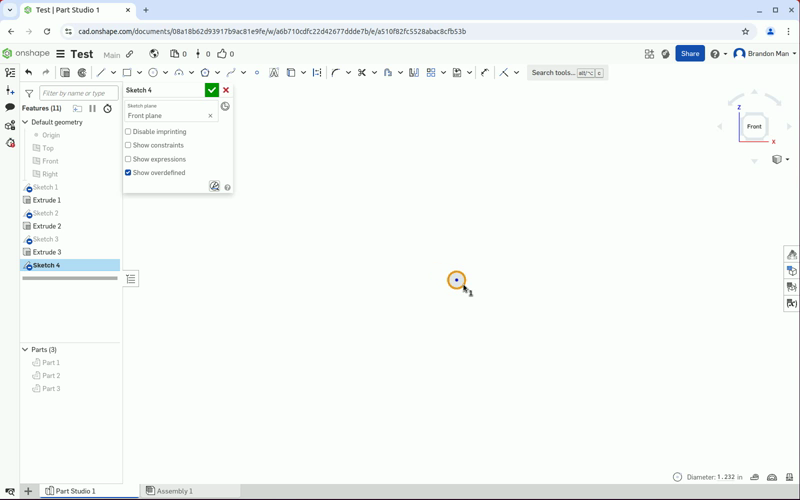
scroll(-6)
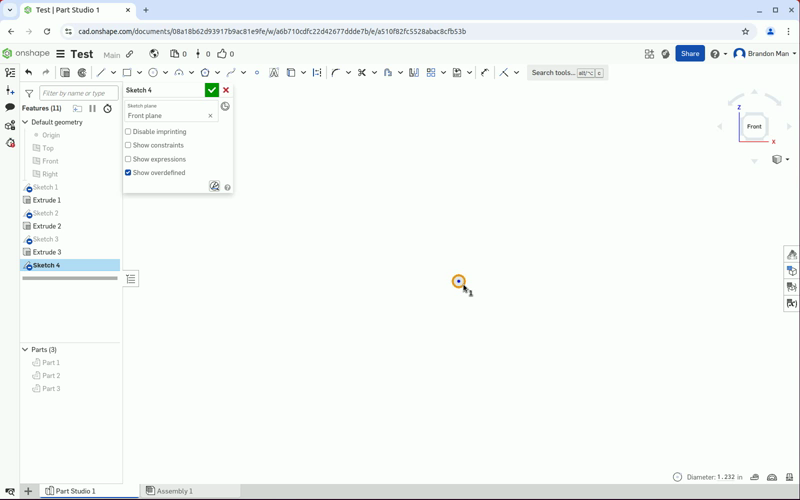
scroll(-6)
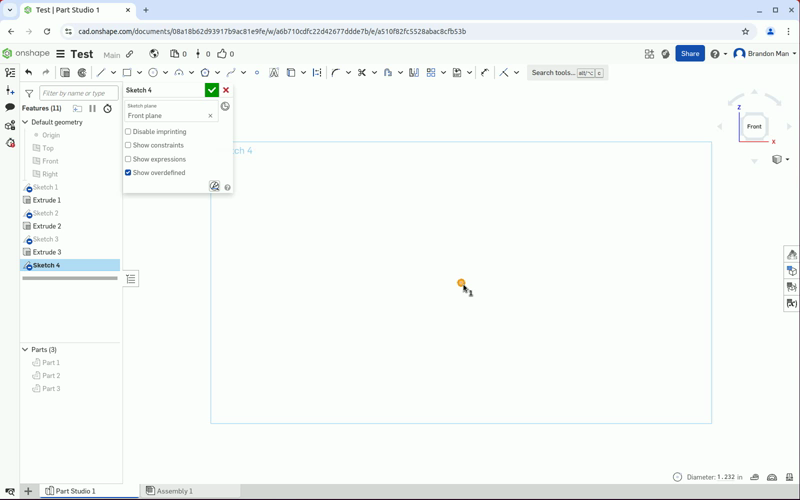
mouse_move(73, 352)
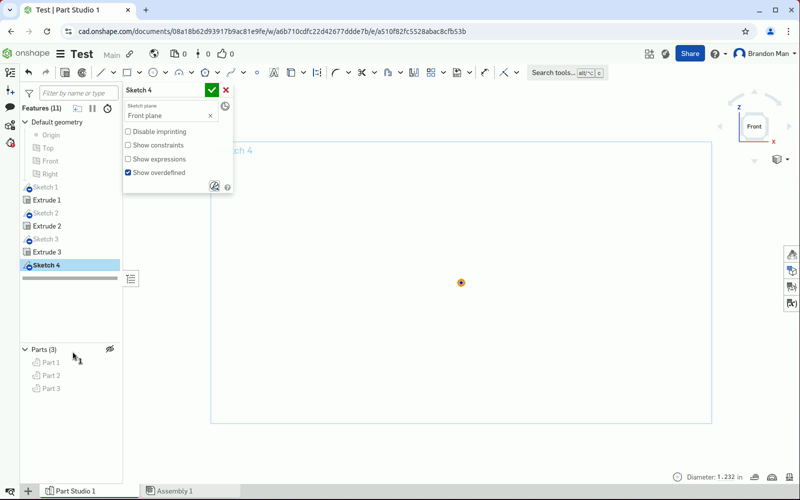
key(shift+y)
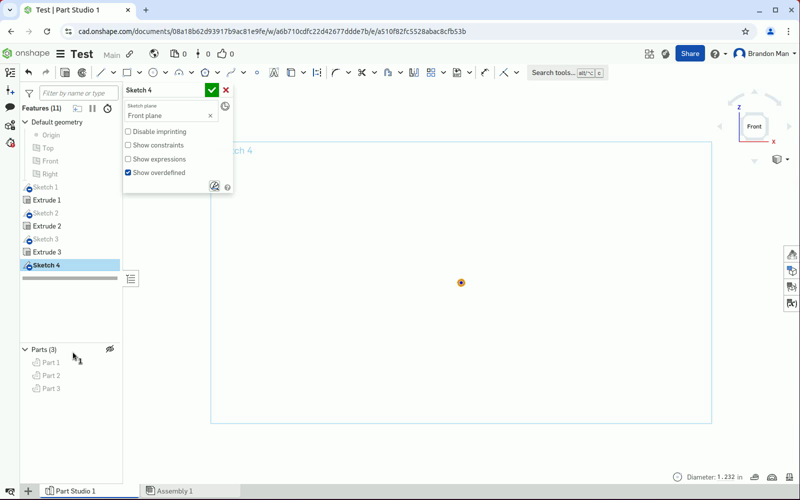
key(shift+e)
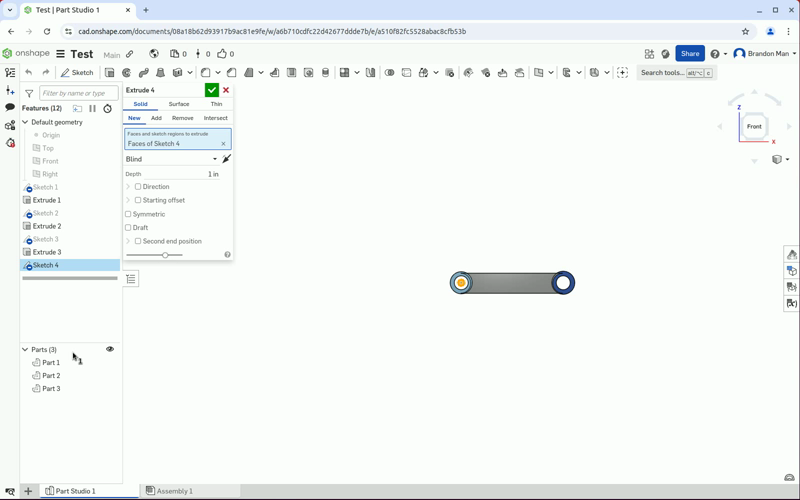
mouse_move(143, 106)
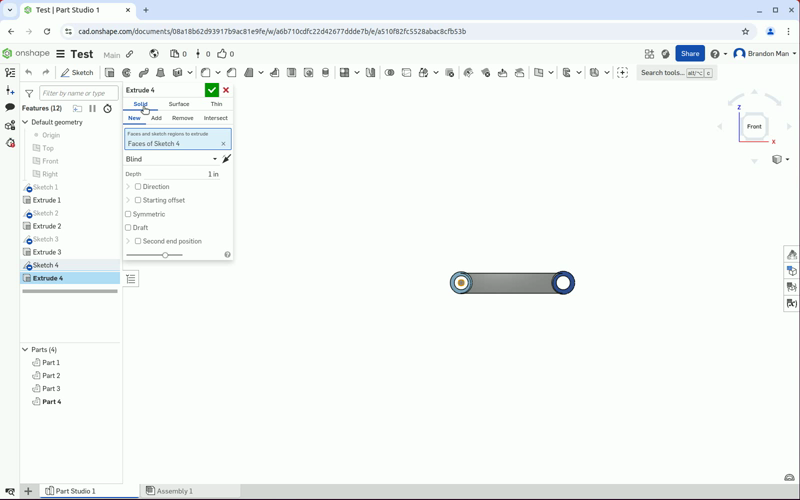
click(143, 106)
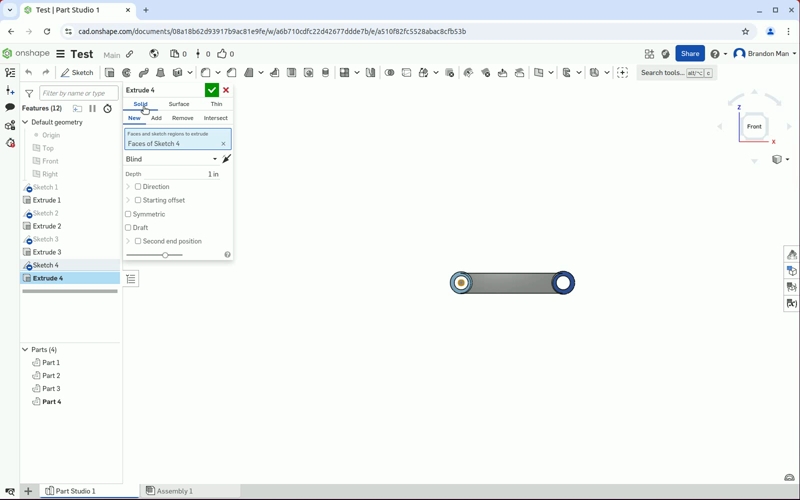
mouse_move(137, 120)
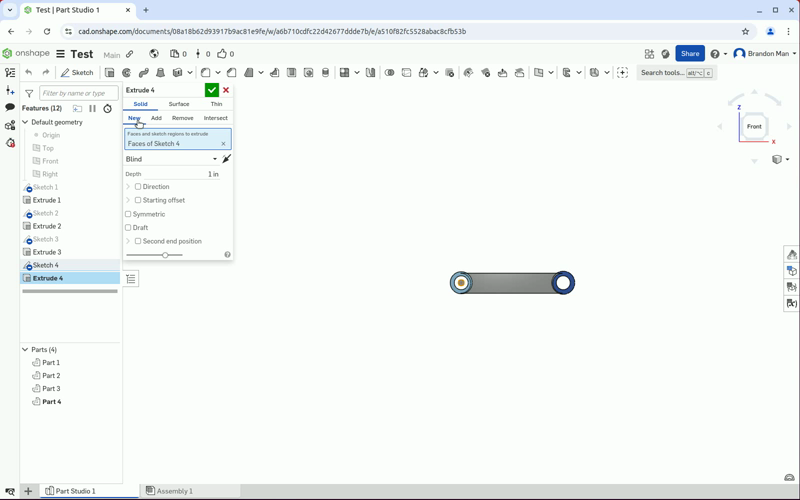
click(137, 120)
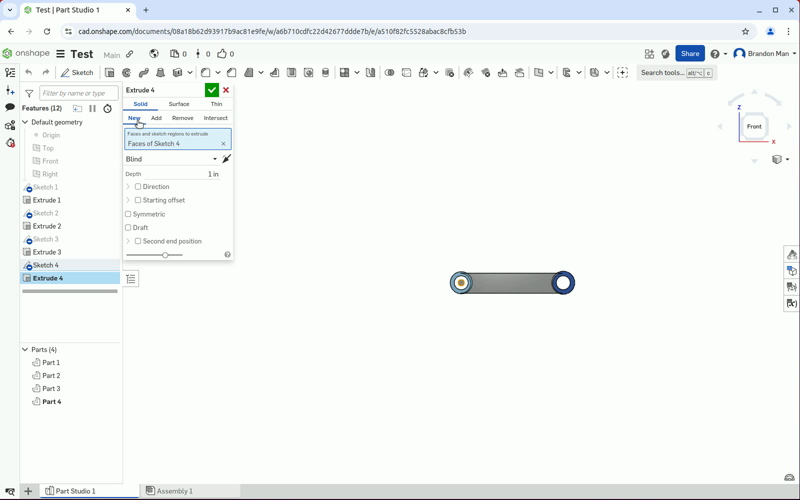
key(tab, 4)
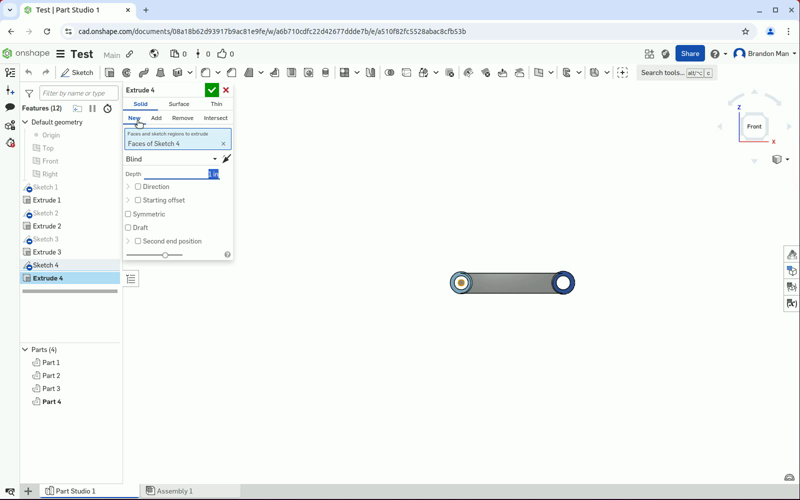
text(2.648)
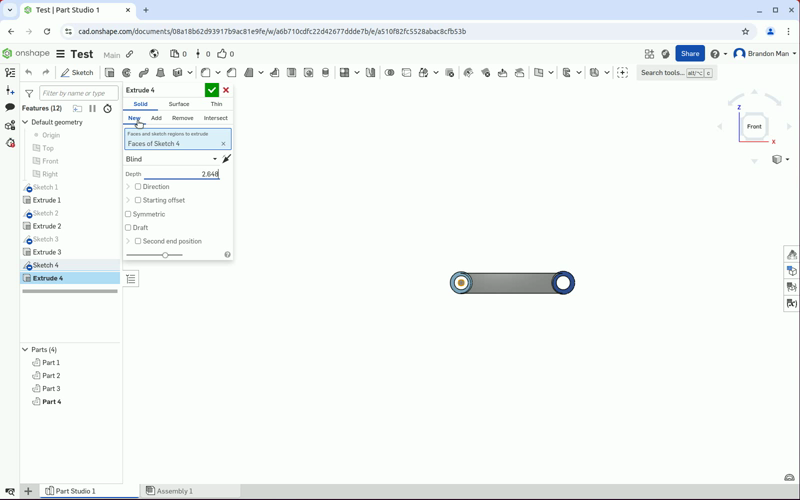
key(enter)
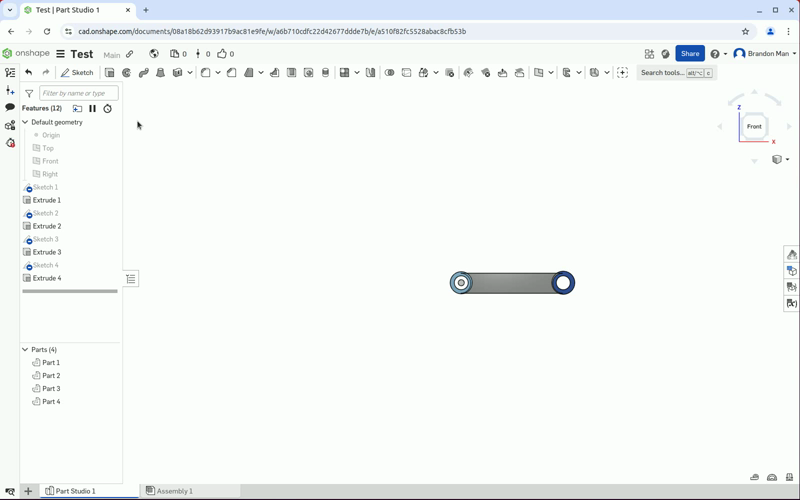
key(shift+h)
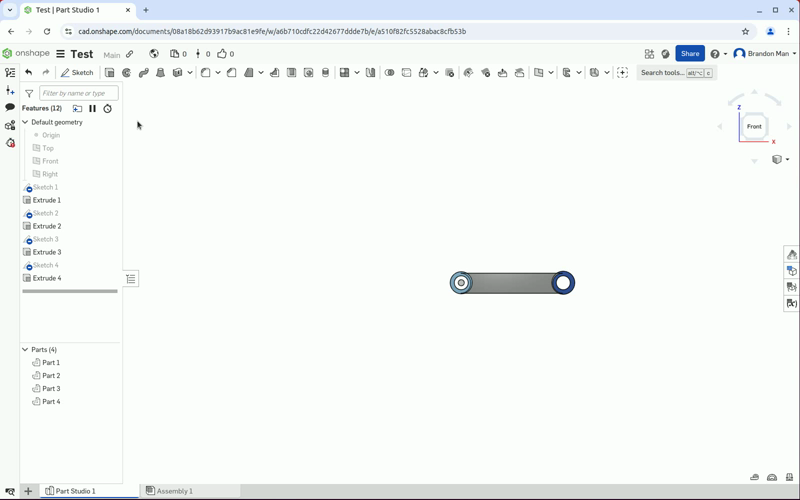
key(shift+h)
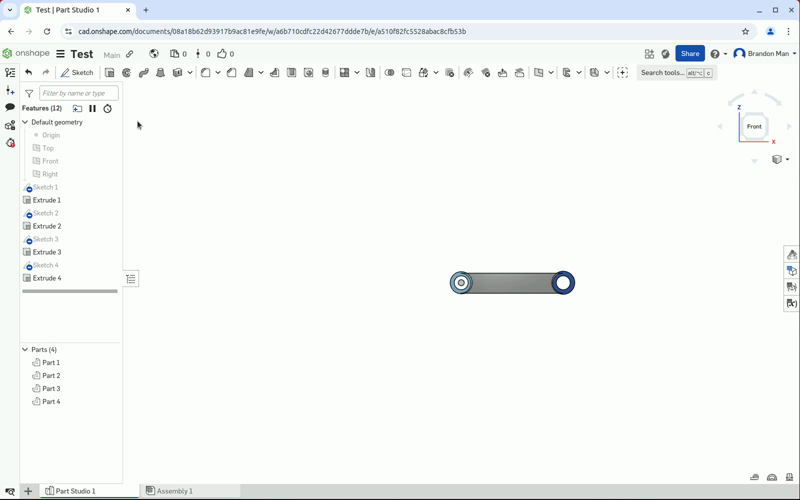
mouse_move(73, 189)
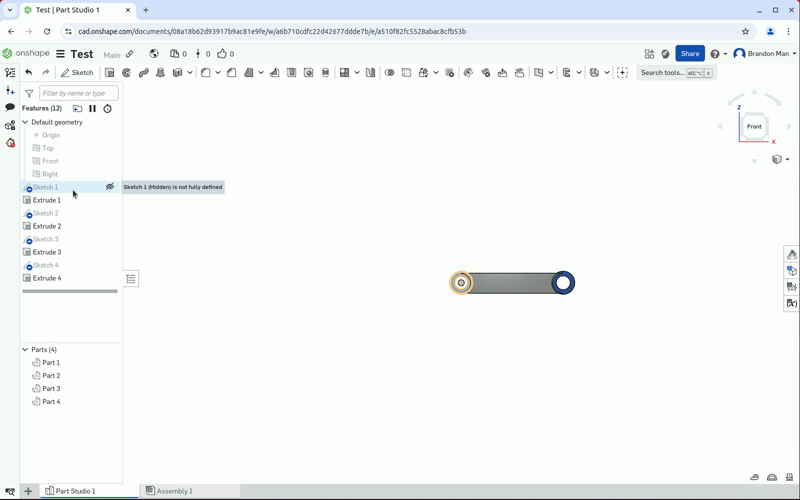
click(73, 189)
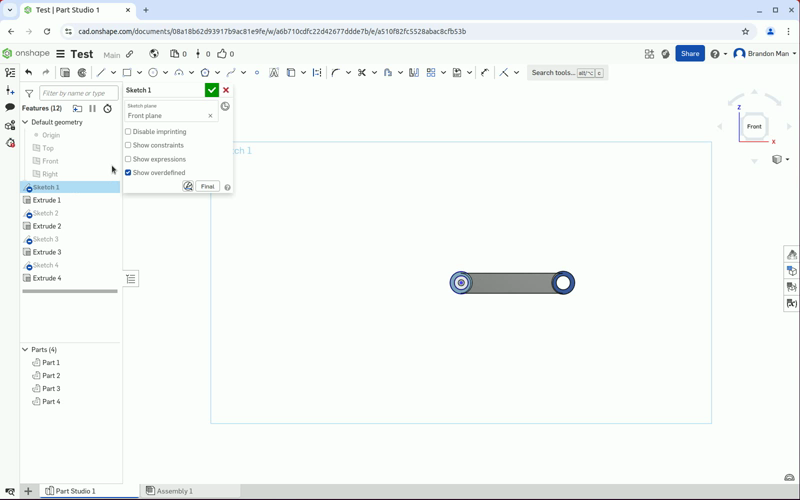
mouse_move(229, 92)
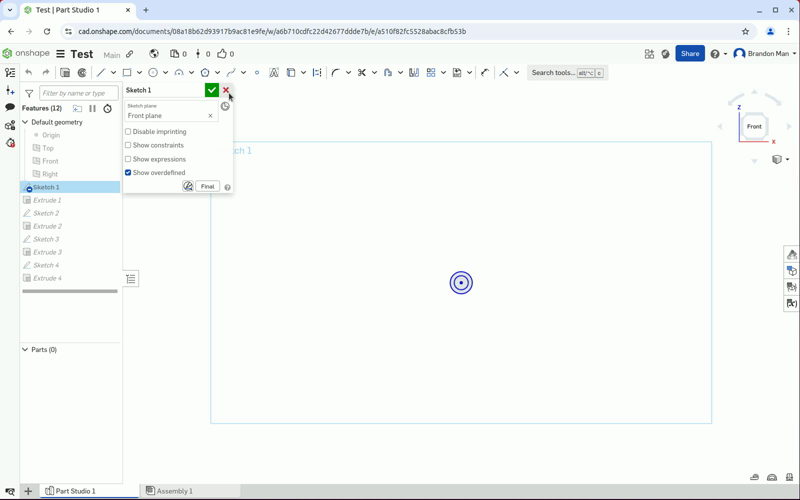
click(229, 92)
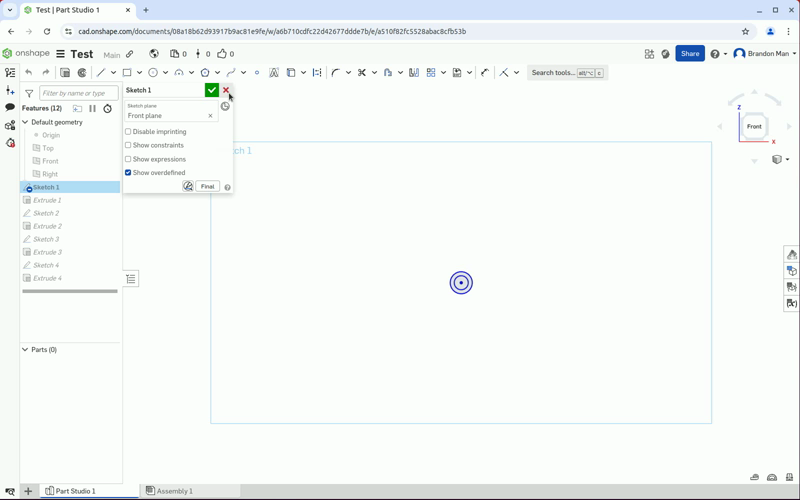
key(shift+s)
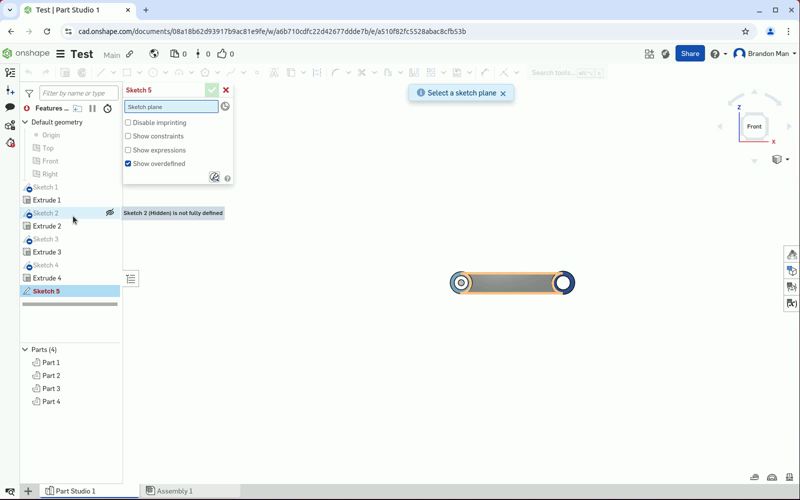
scroll(3)
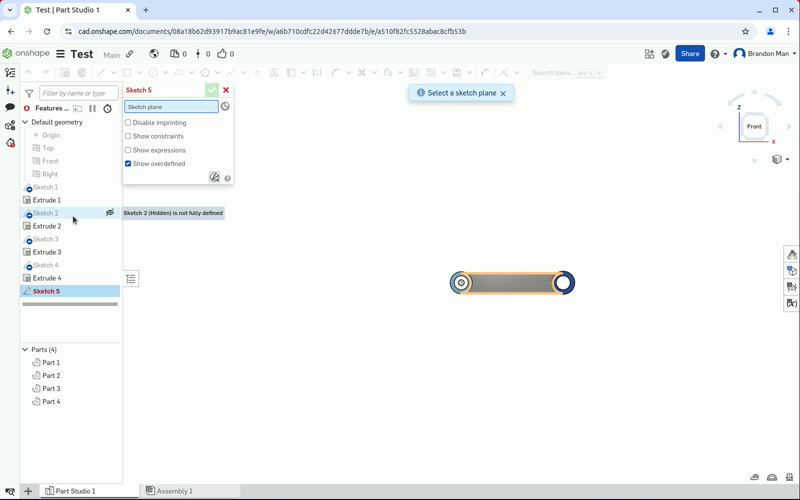
mouse_move(73, 163)
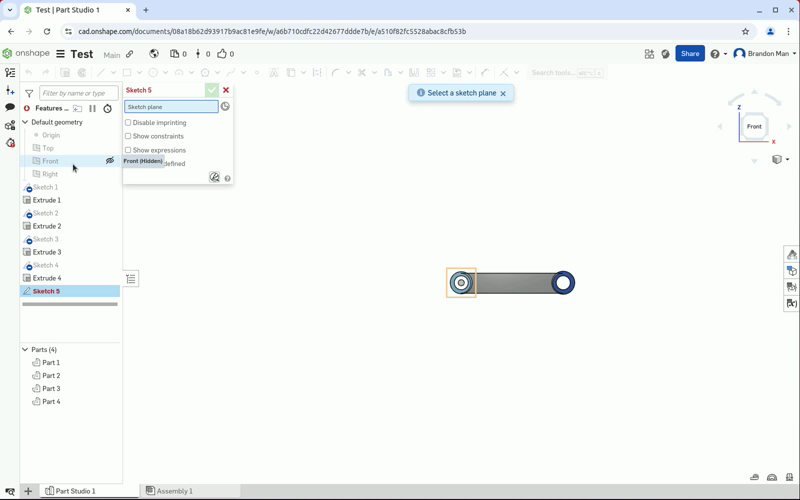
click(73, 163)
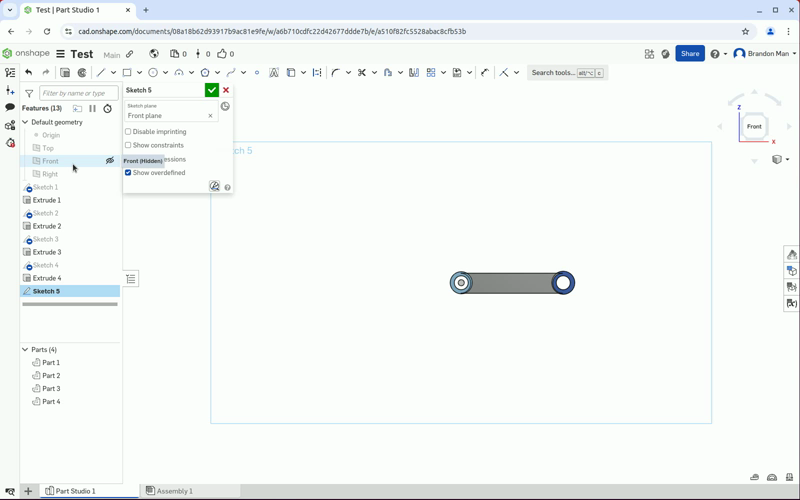
mouse_move(73, 352)
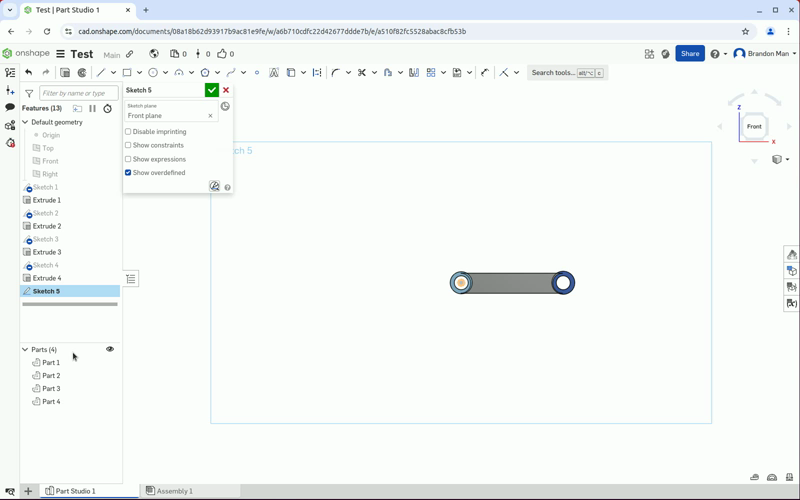
key(y)
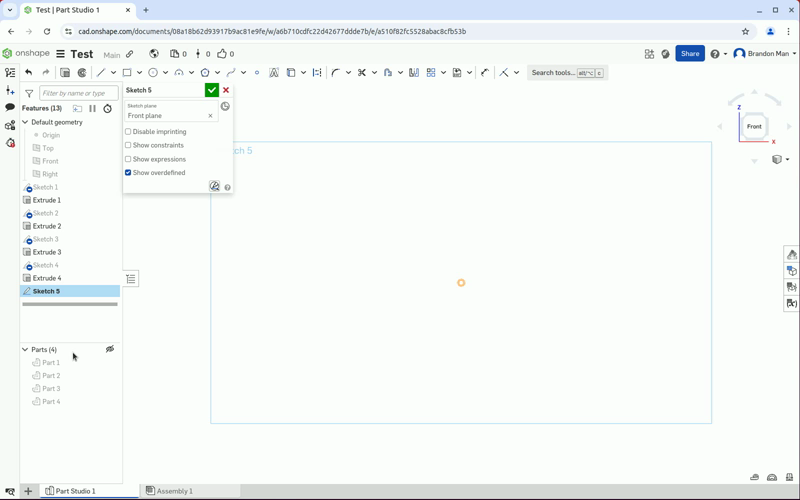
key(c)
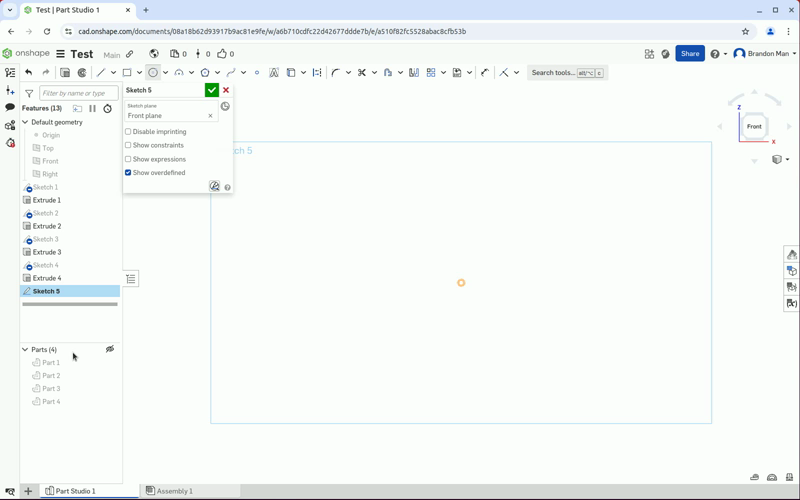
key_down(shift)
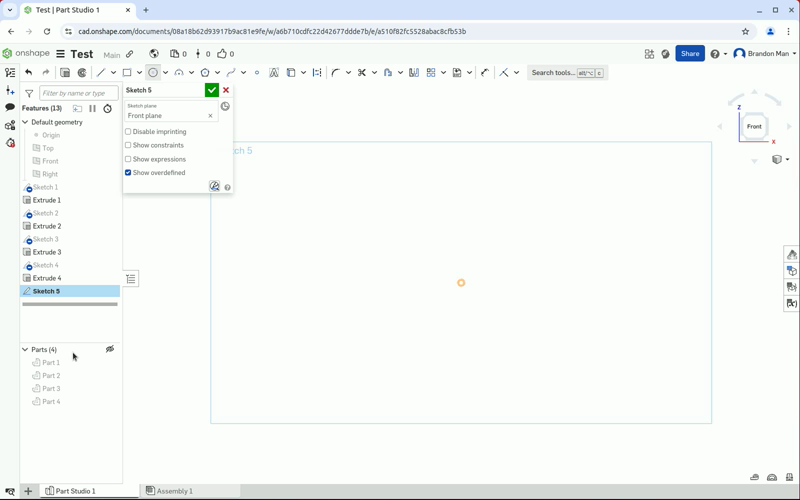
mouse_move(563, 282)
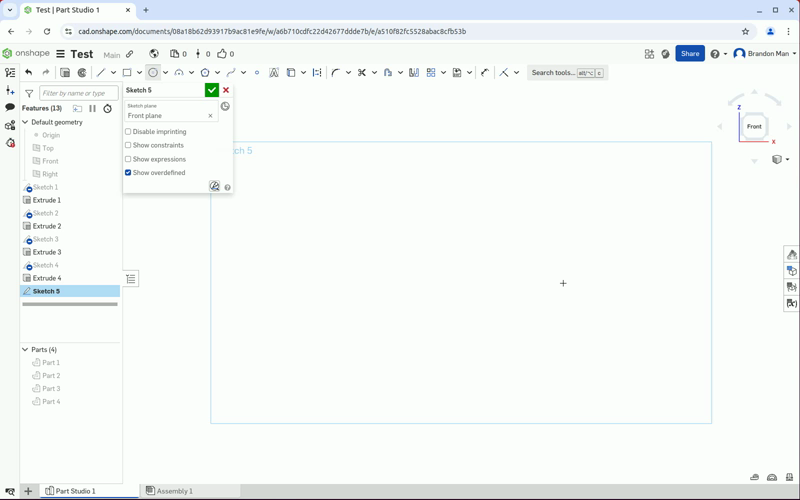
click(563, 282)
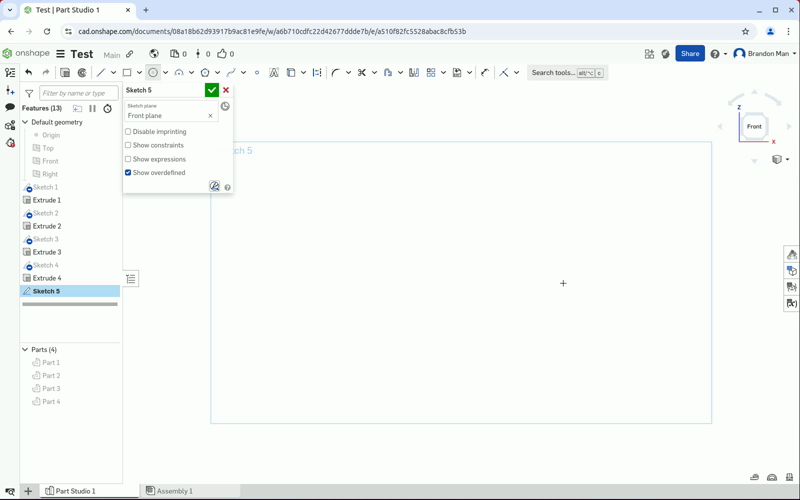
key_up(shift)
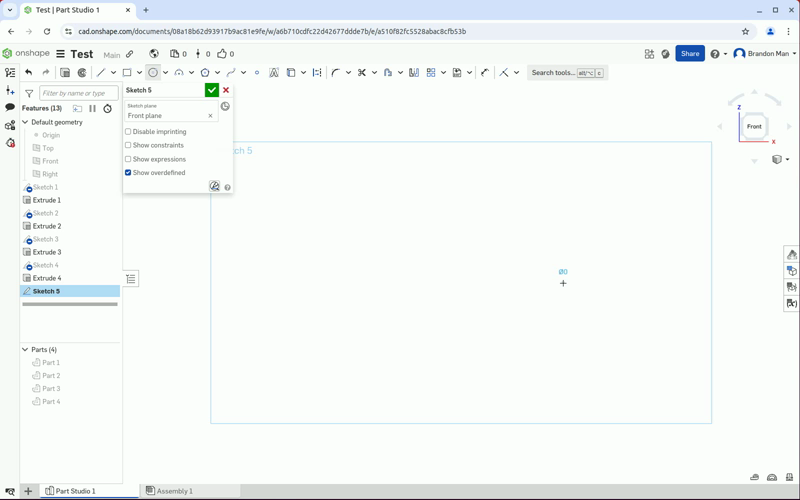
mouse_move(566, 282)
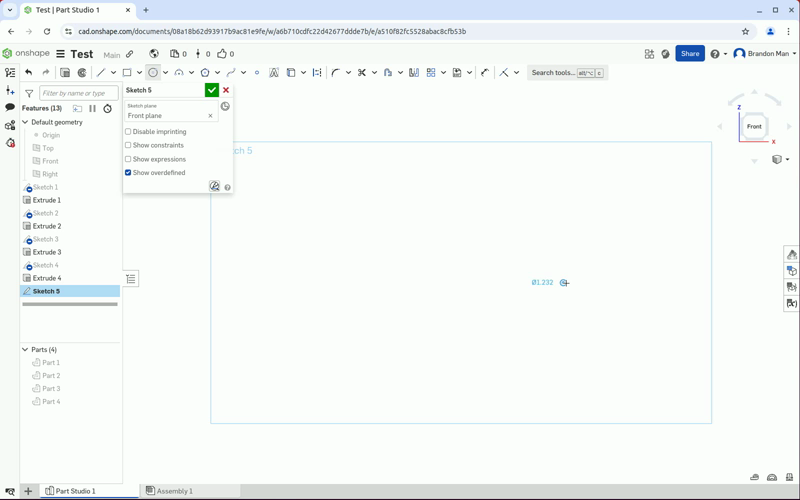
click(566, 282)
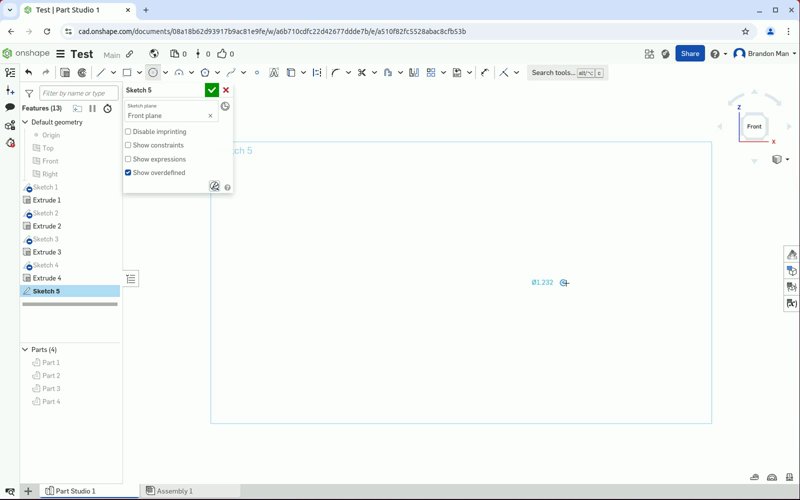
key(esc)
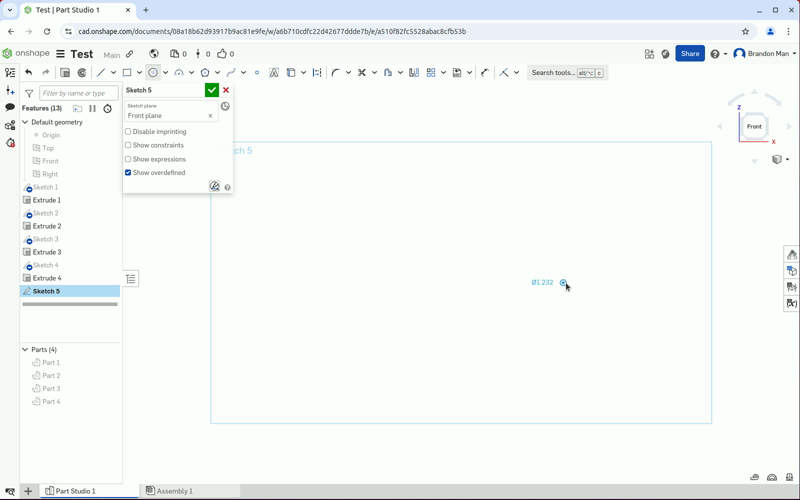
mouse_move(562, 283)
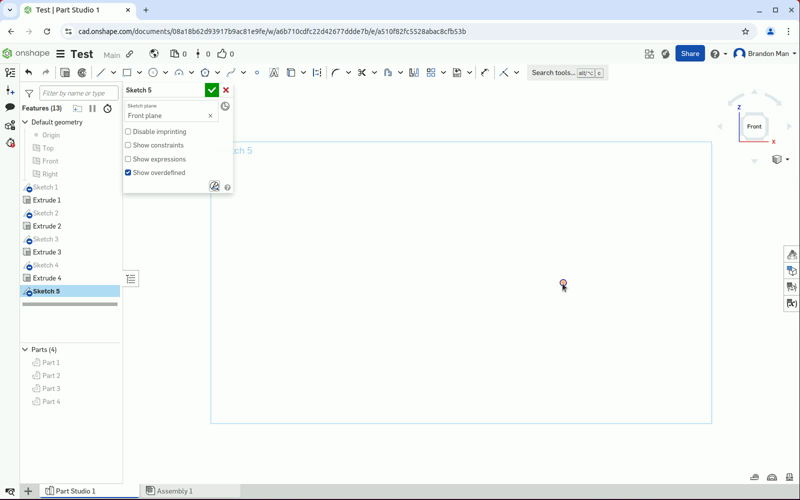
scroll(6)
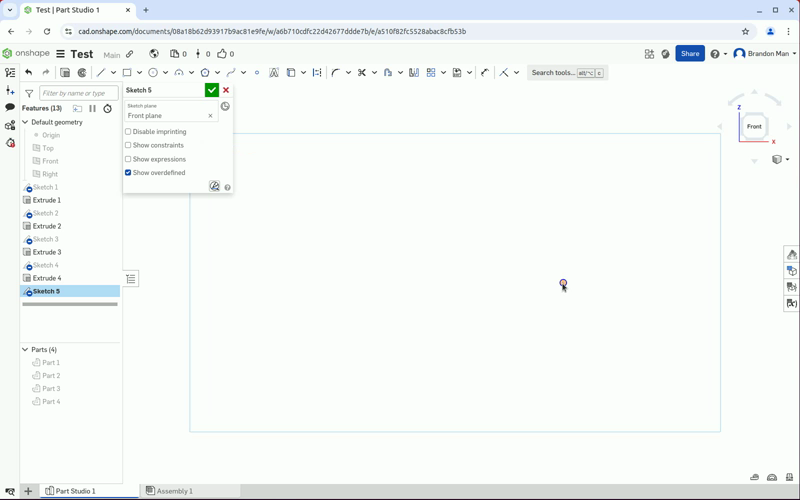
scroll(6)
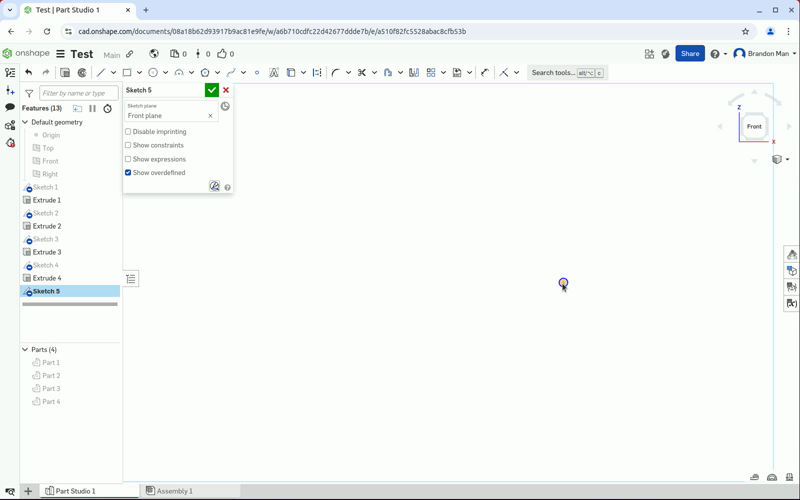
scroll(6)
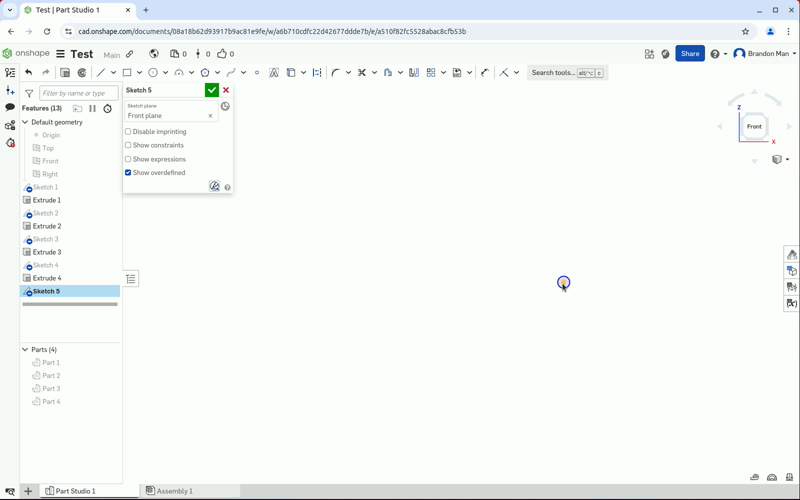
scroll(6)
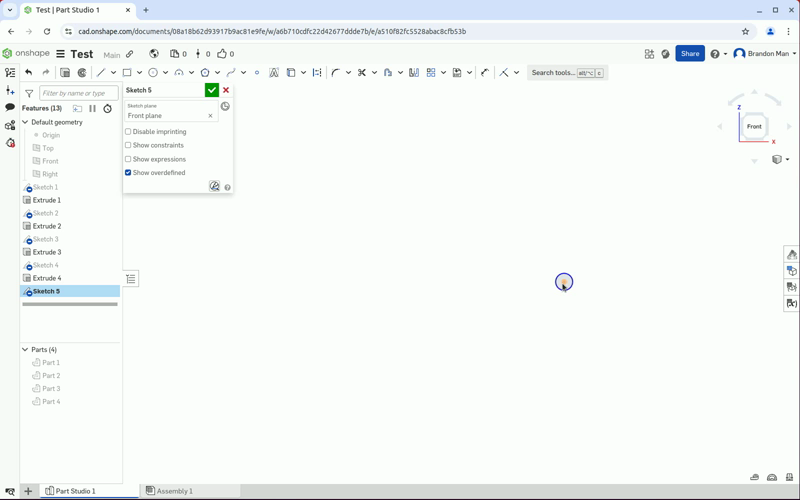
scroll(6)
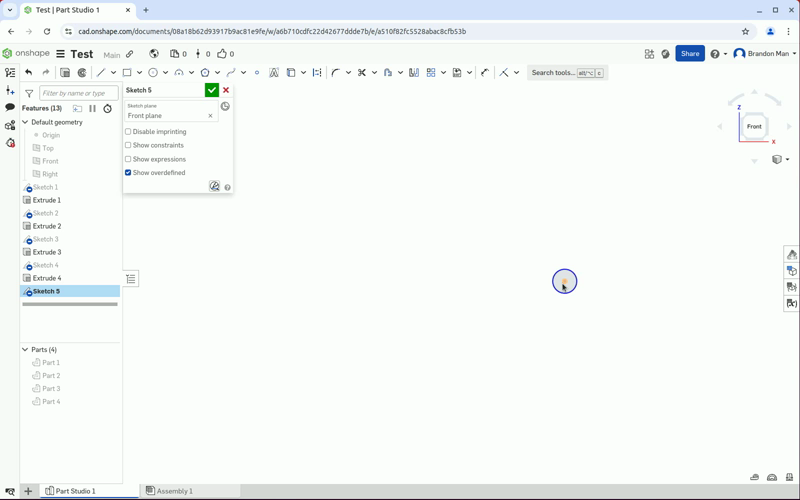
scroll(6)
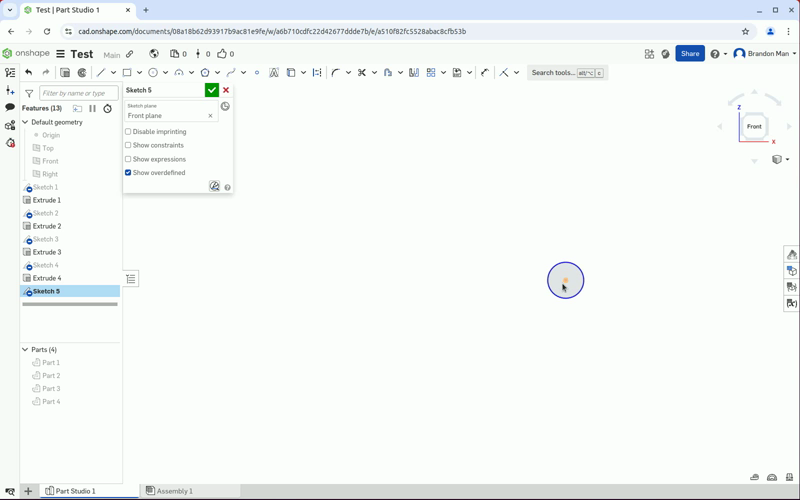
scroll(6)
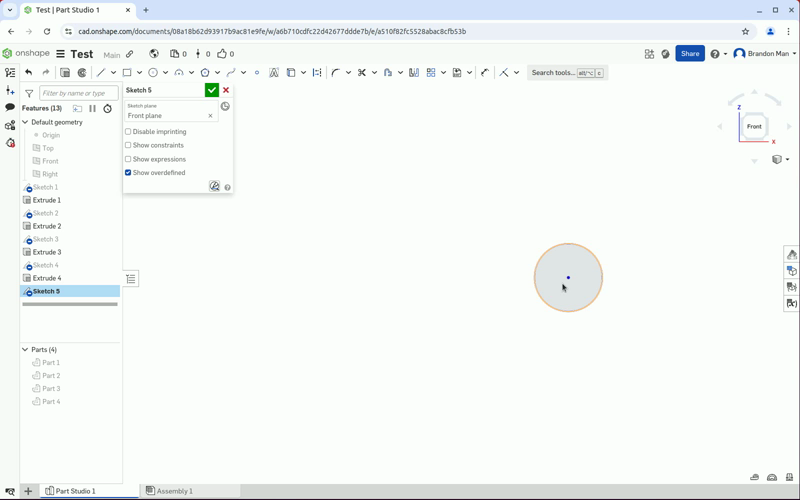
click(562, 283)
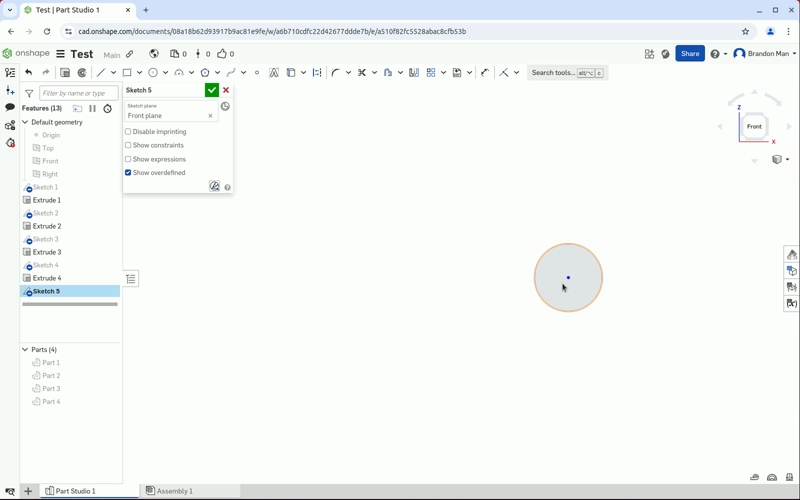
scroll(-6)
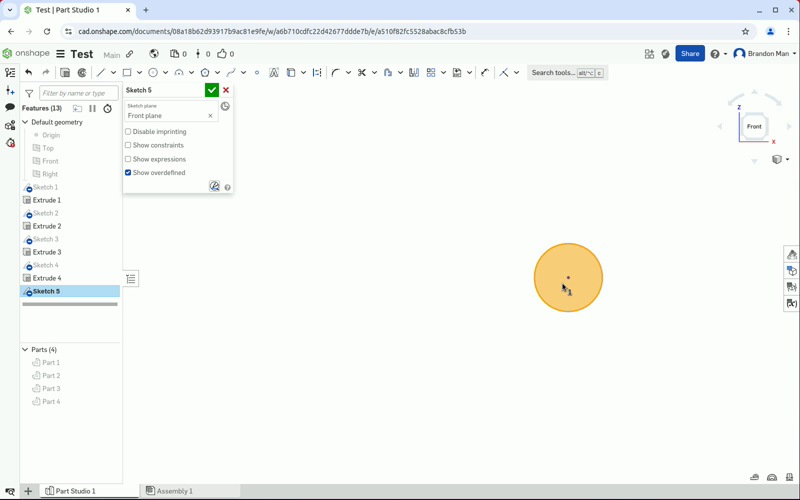
scroll(-6)
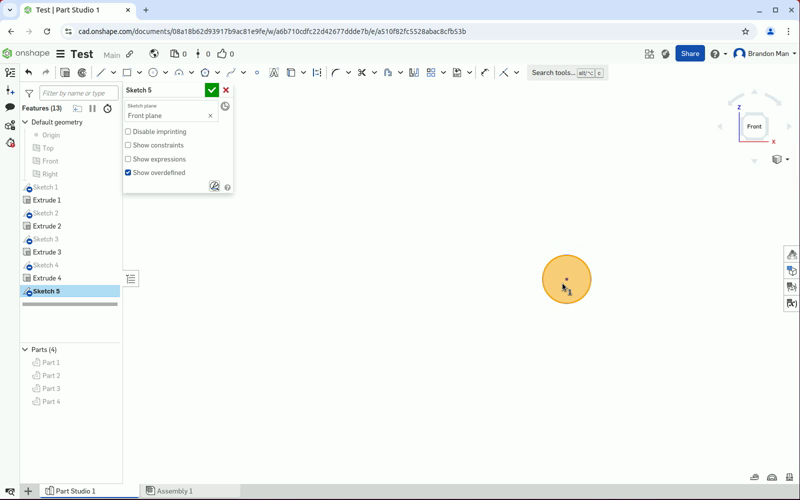
scroll(-6)
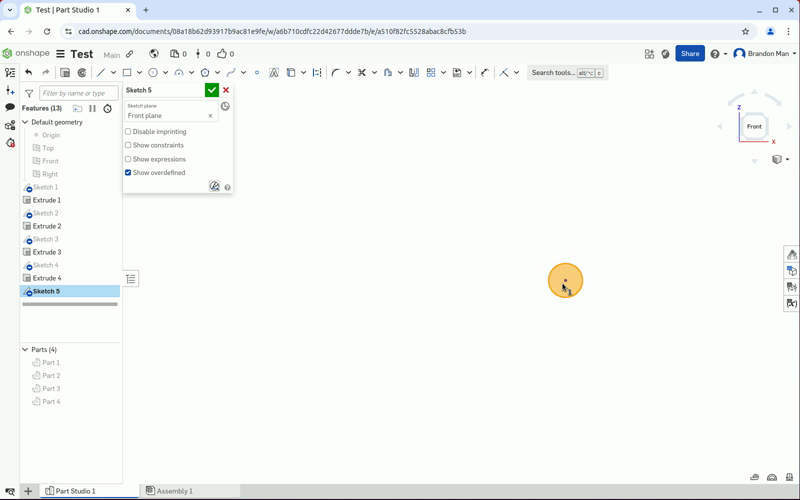
scroll(-6)
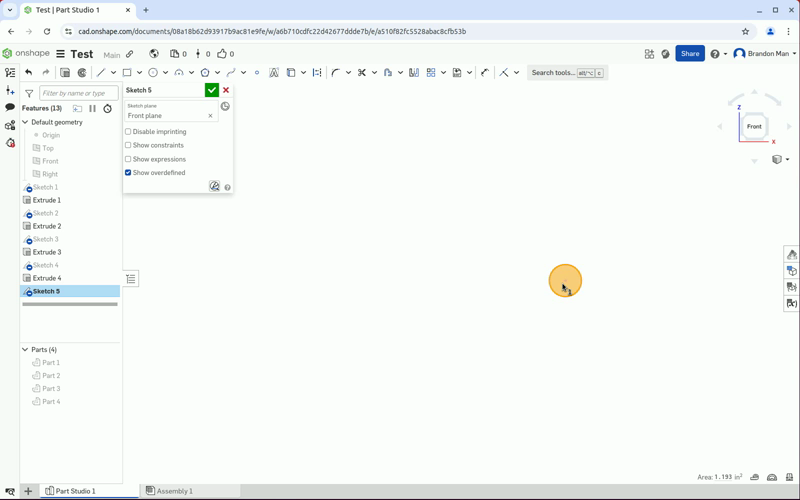
scroll(-6)
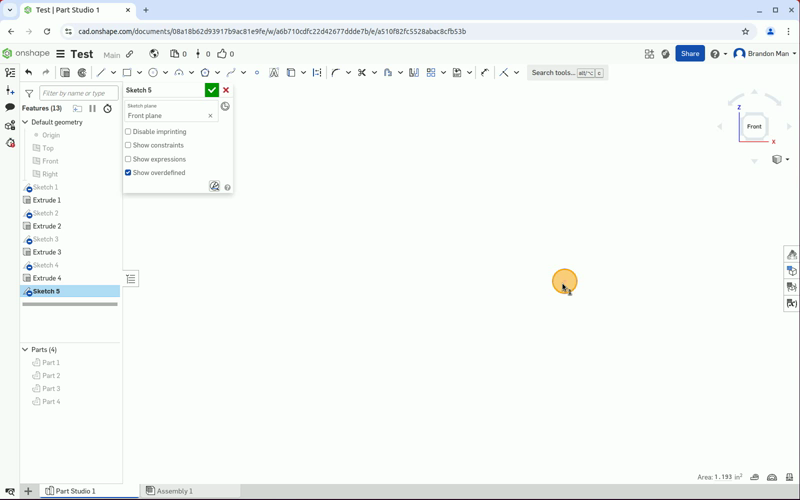
scroll(-6)
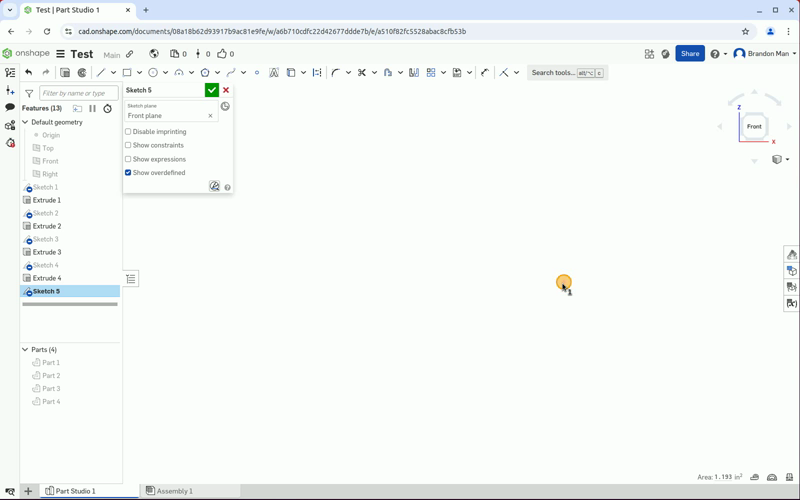
scroll(-6)
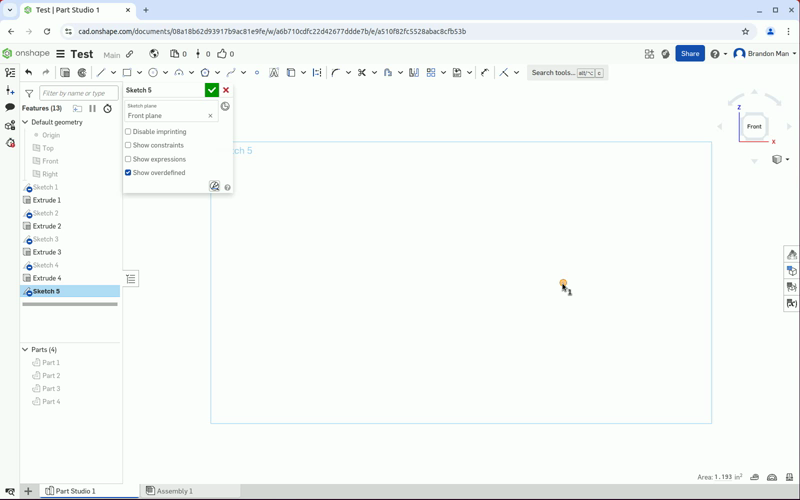
mouse_move(73, 352)
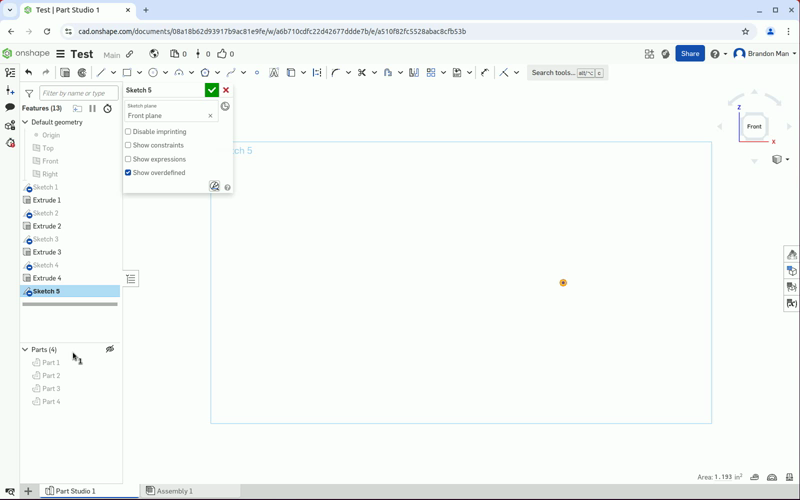
key(shift+y)
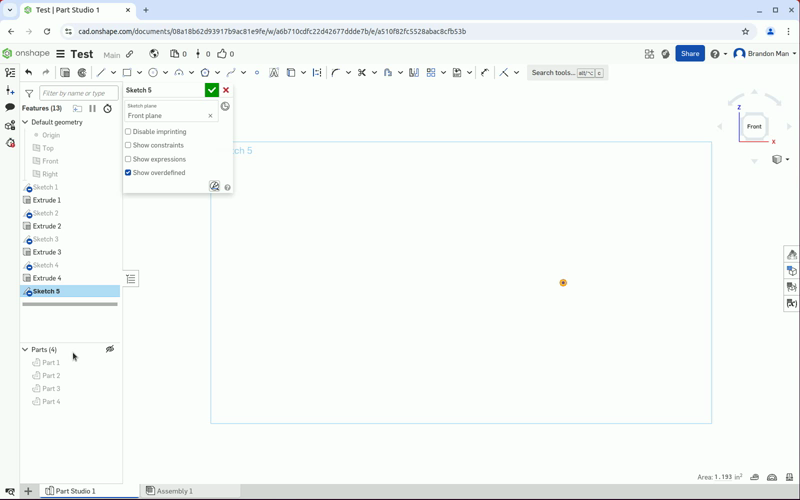
key(shift+e)
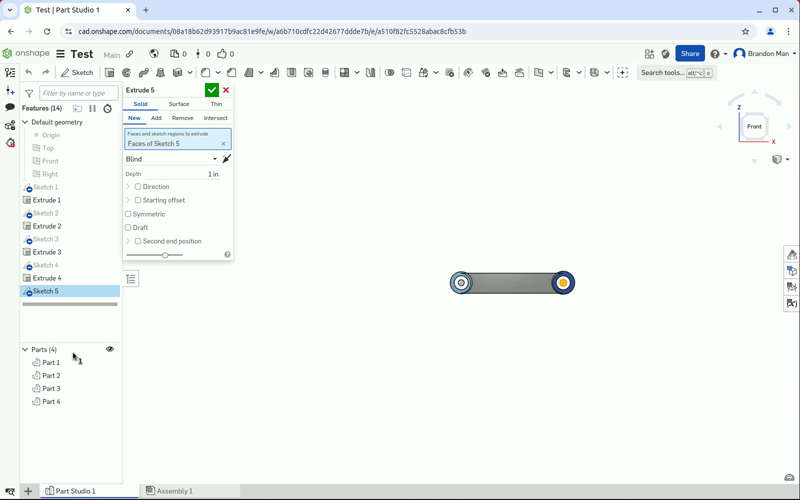
mouse_move(143, 106)
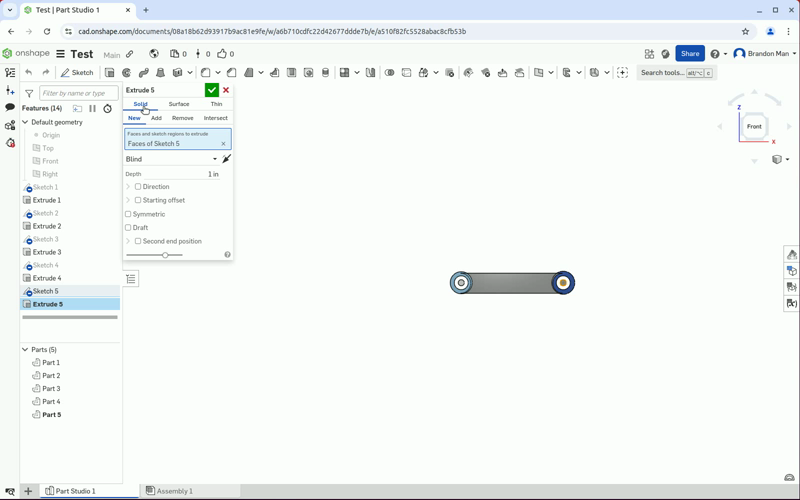
click(143, 106)
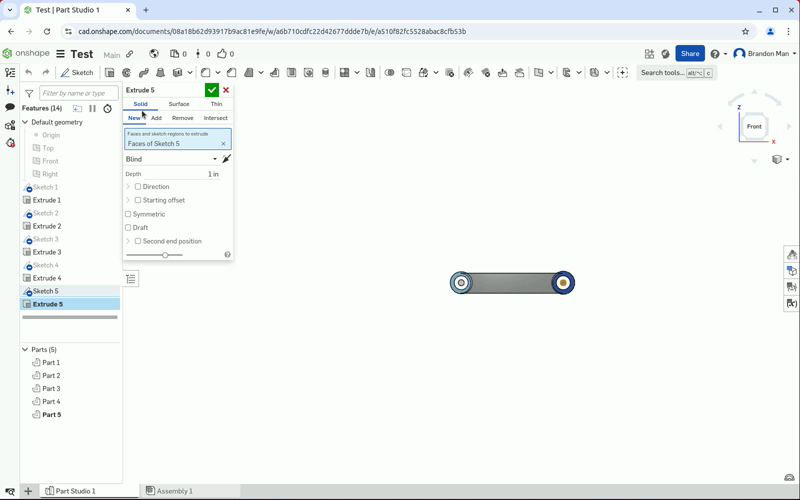
mouse_move(137, 120)
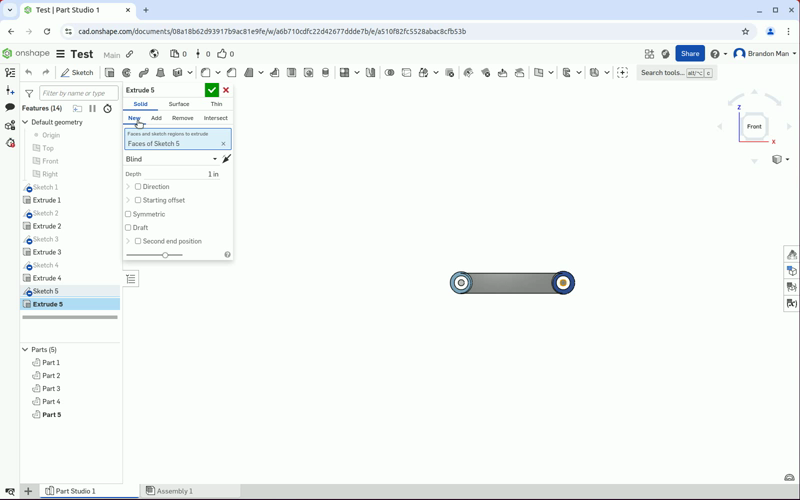
click(137, 120)
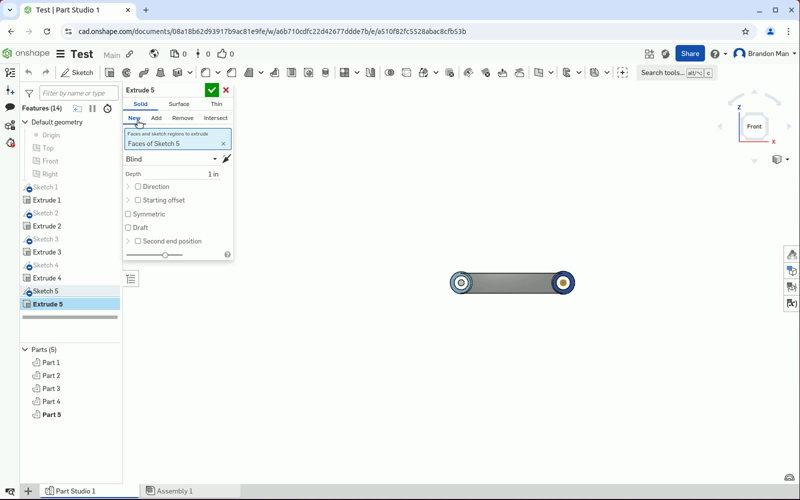
key(tab, 4)
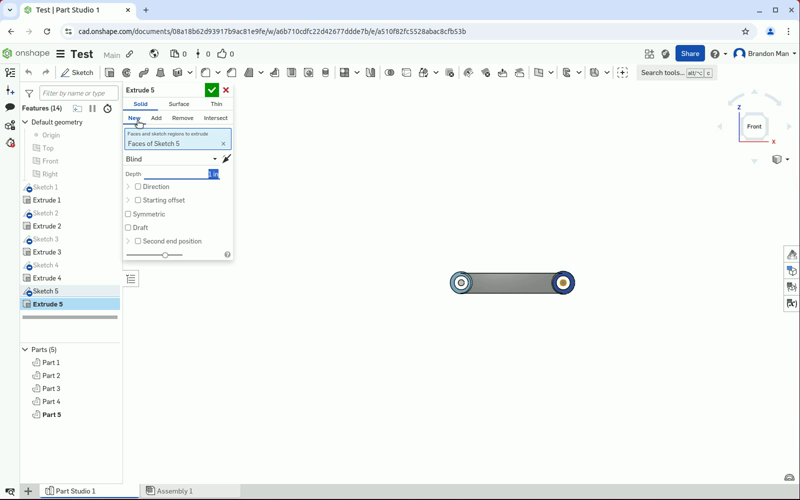
text(2.648)
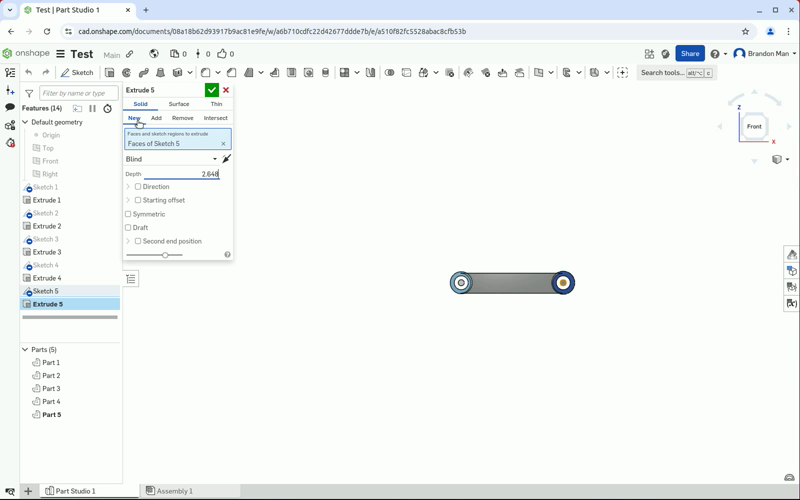
key(enter)
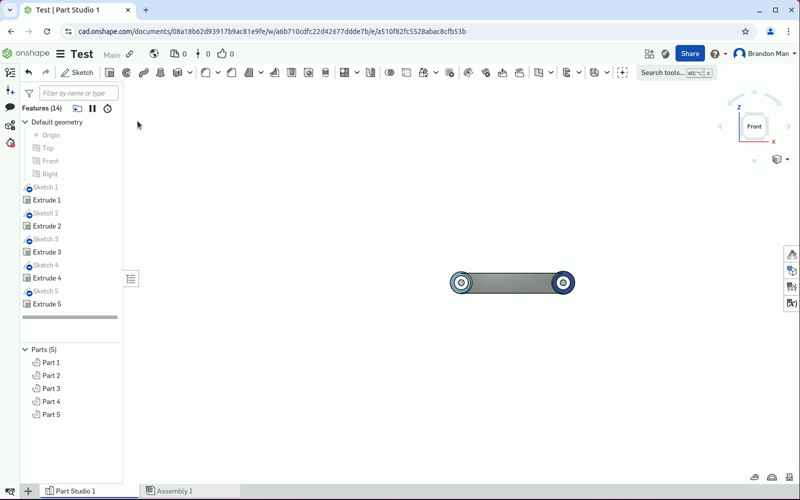
key(shift+h)
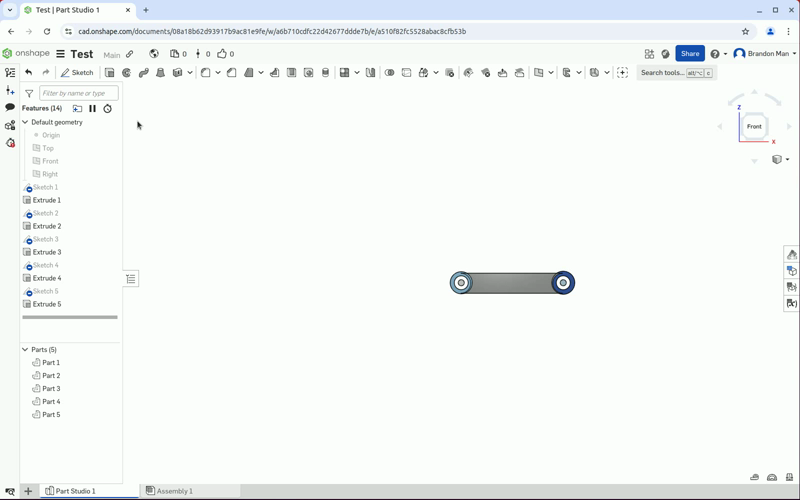
key(shift+h)
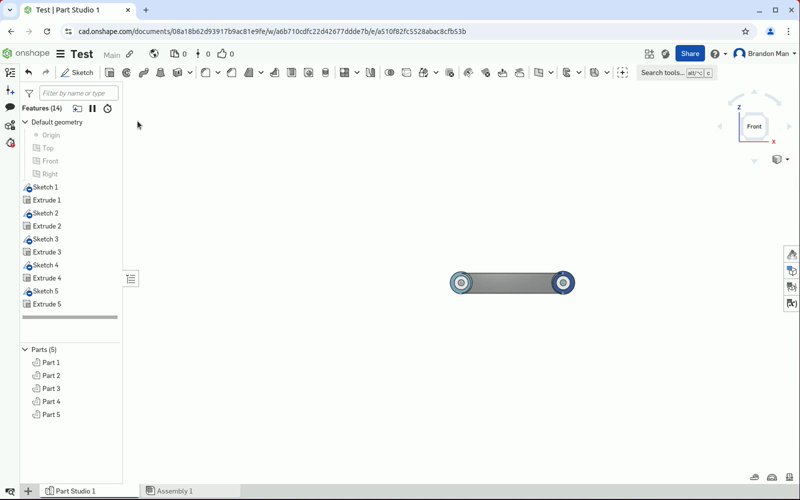
key(shift+7)
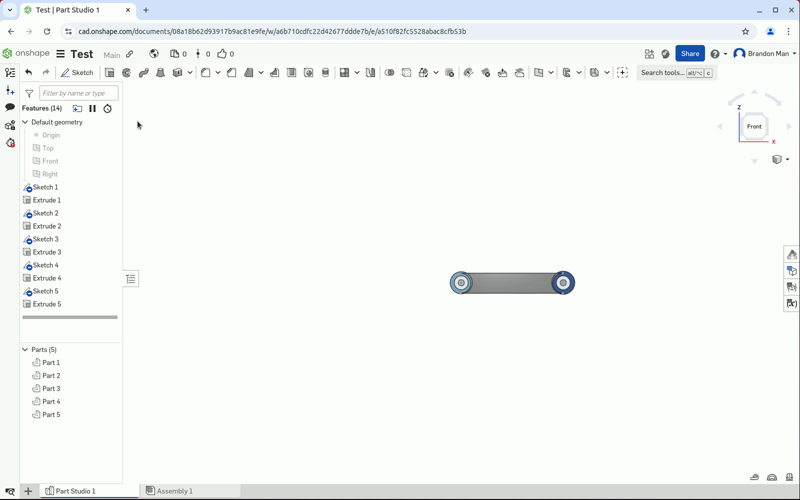
key(left, 2)
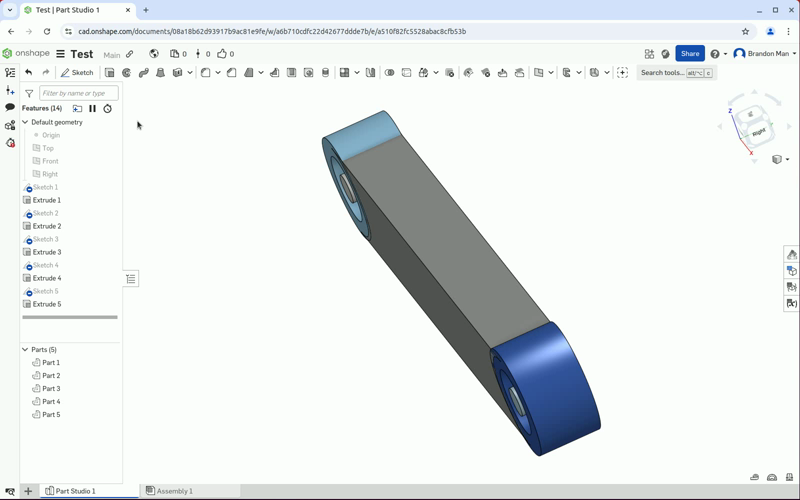
key(down, 2)
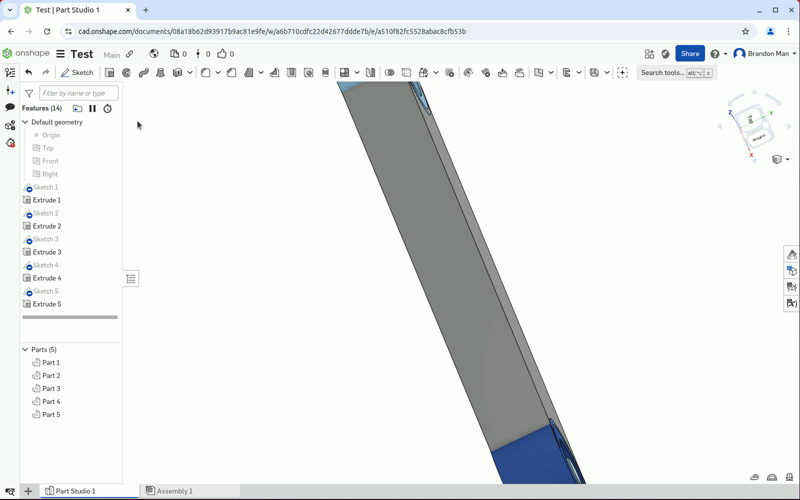
key(up, 2)
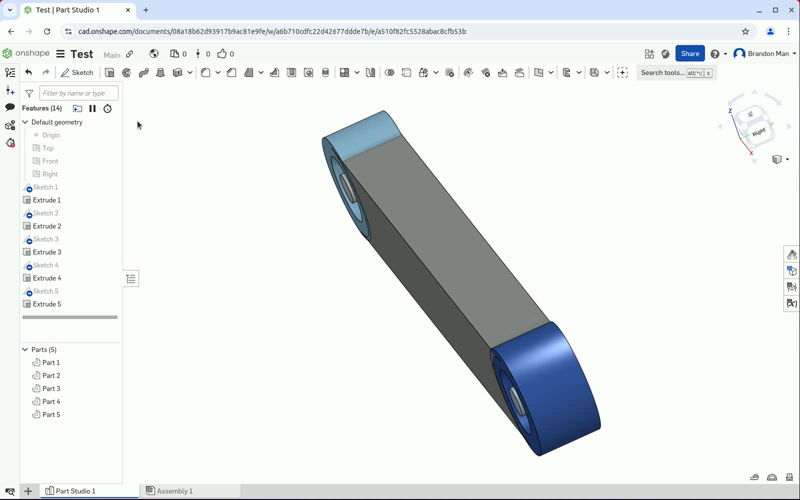
key(right, 2)
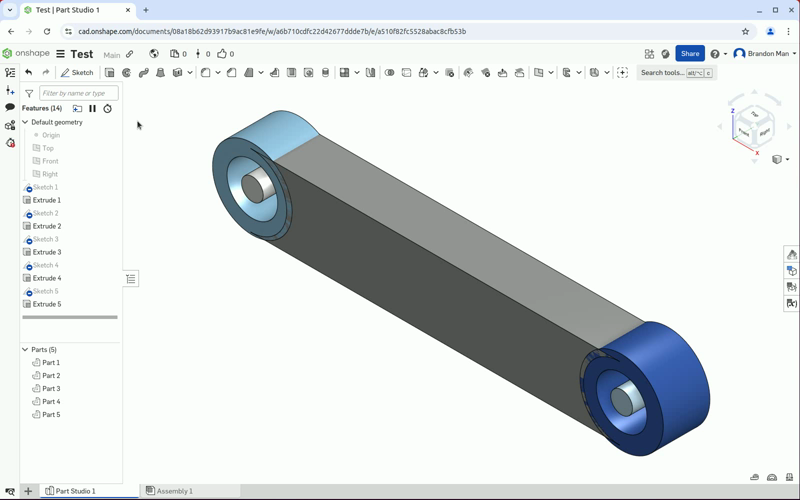
mouse_move(73, 189)
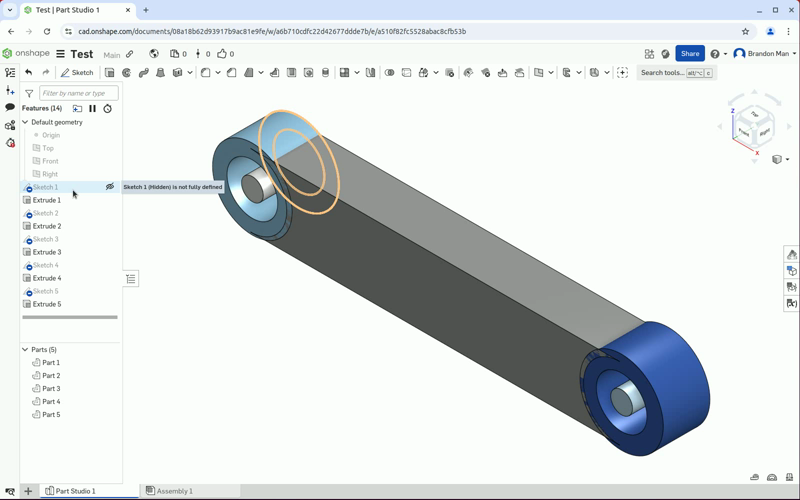
click(73, 189)